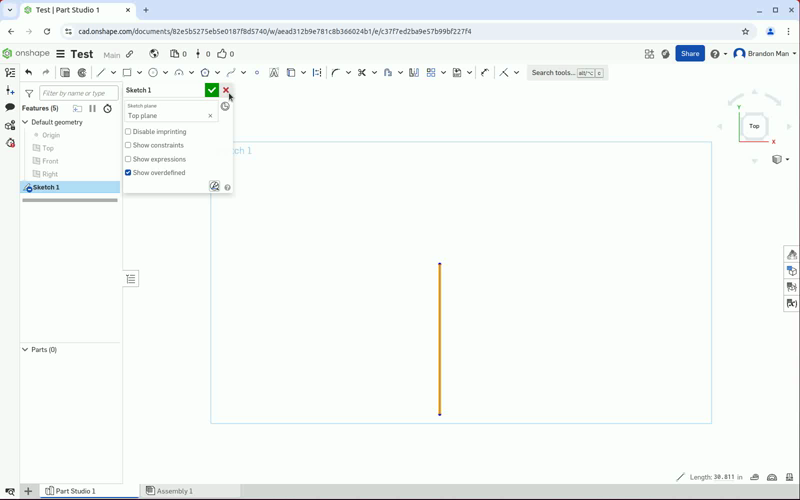
key(shift+h)
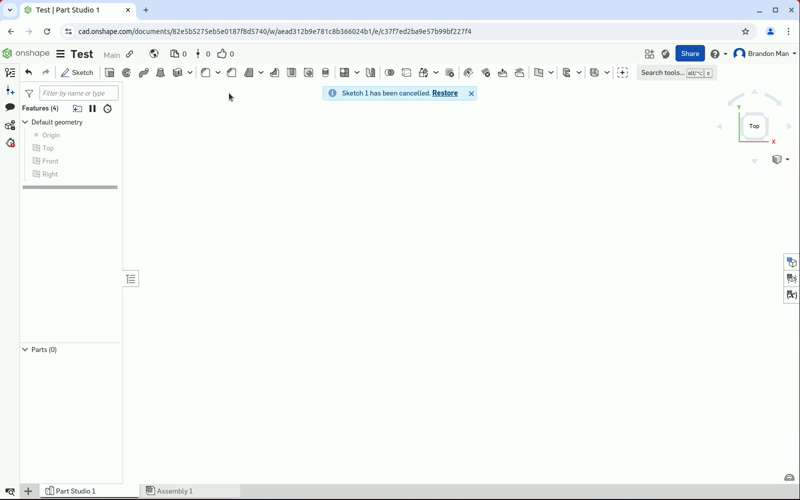
mouse_move(73, 352)
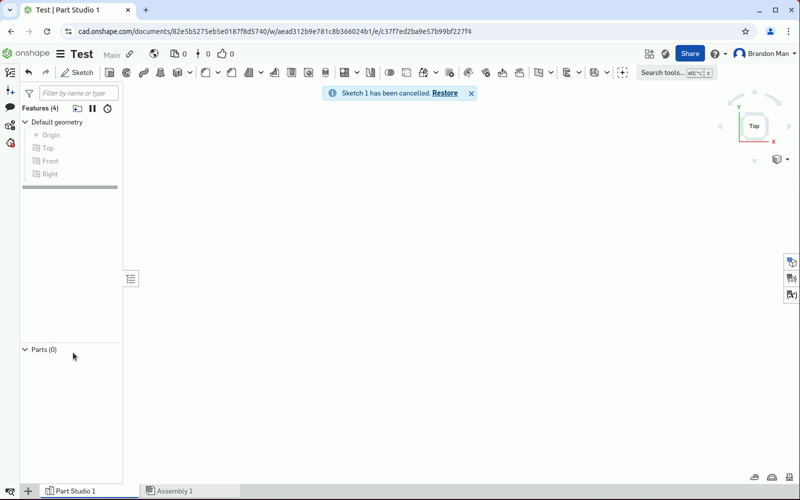
key(y)
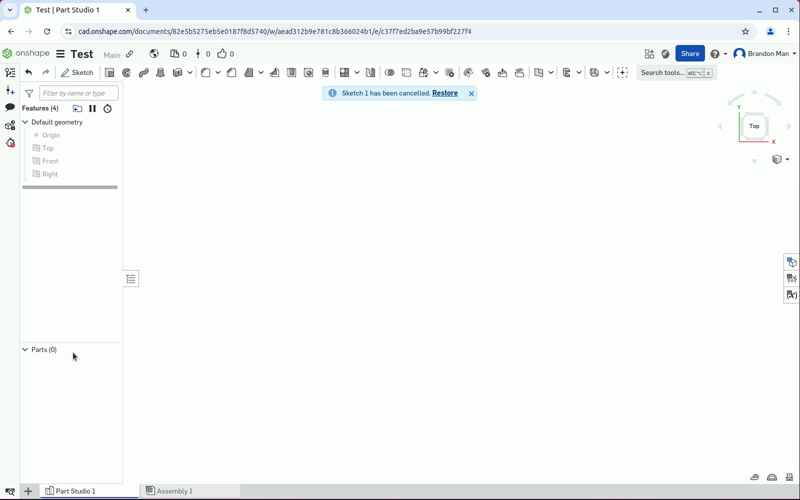
key(shift+p)
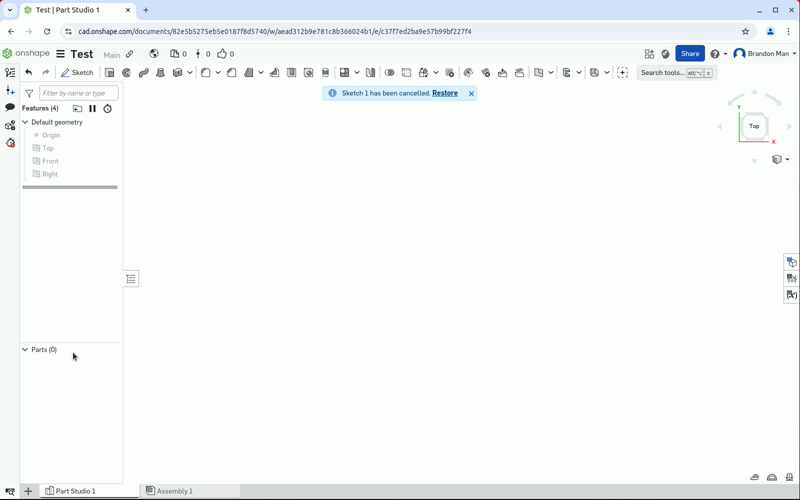
key(space)
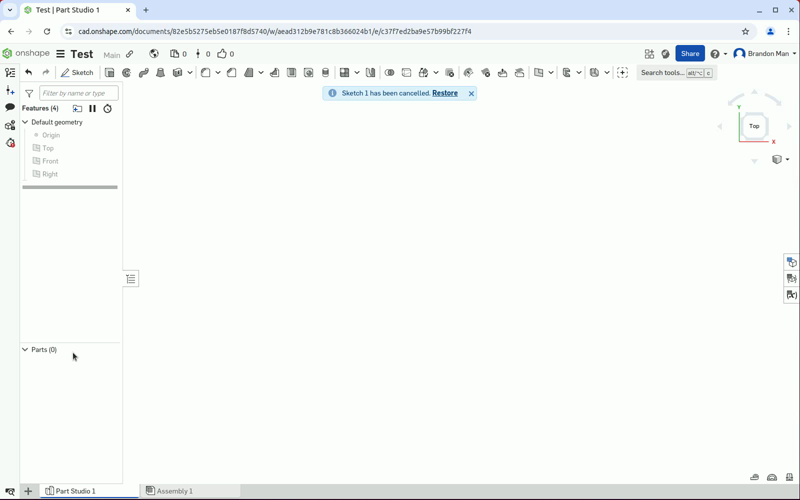
key_down(shift)
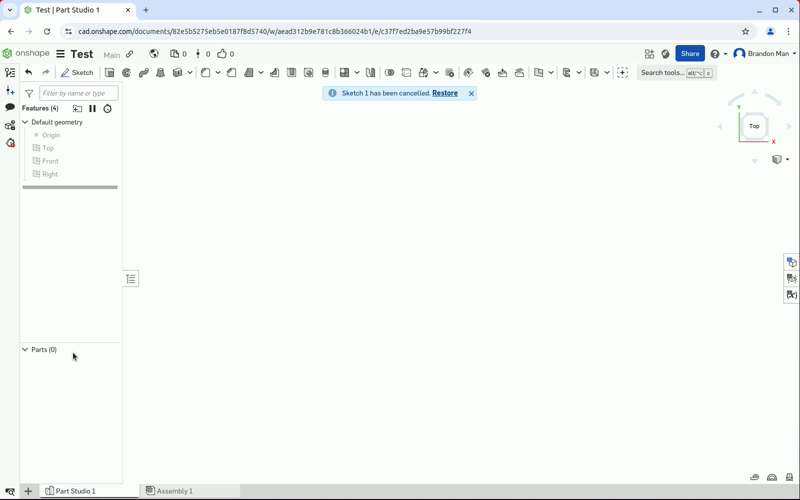
key(up)
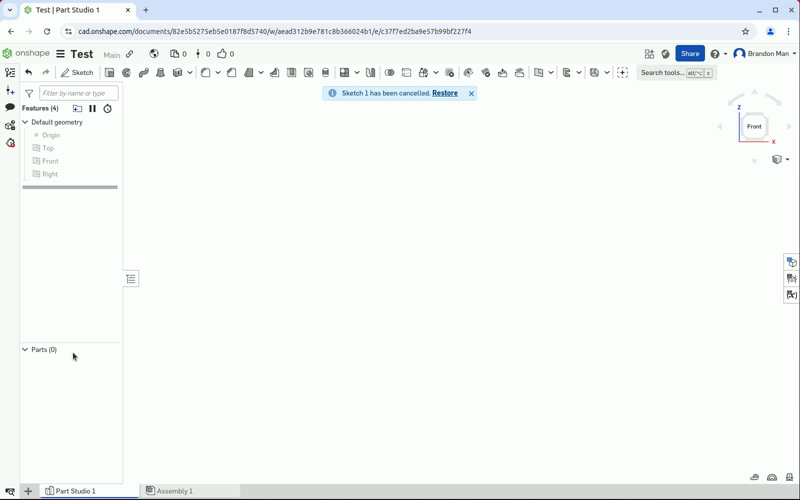
key_up(shift)
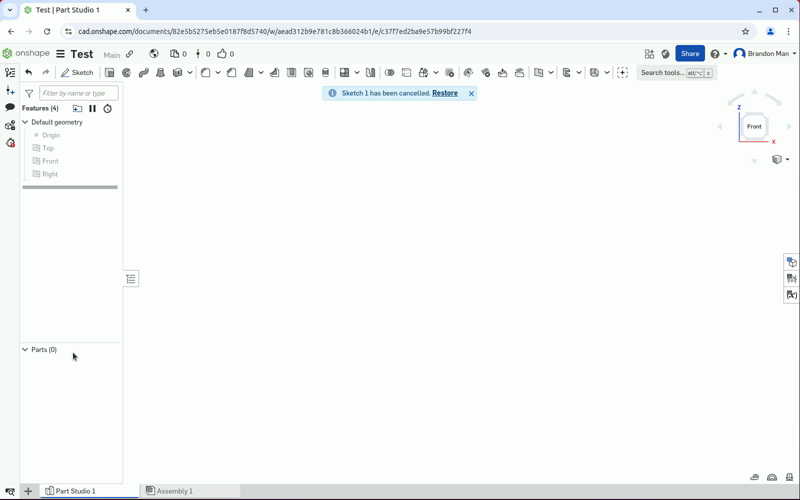
key(space)
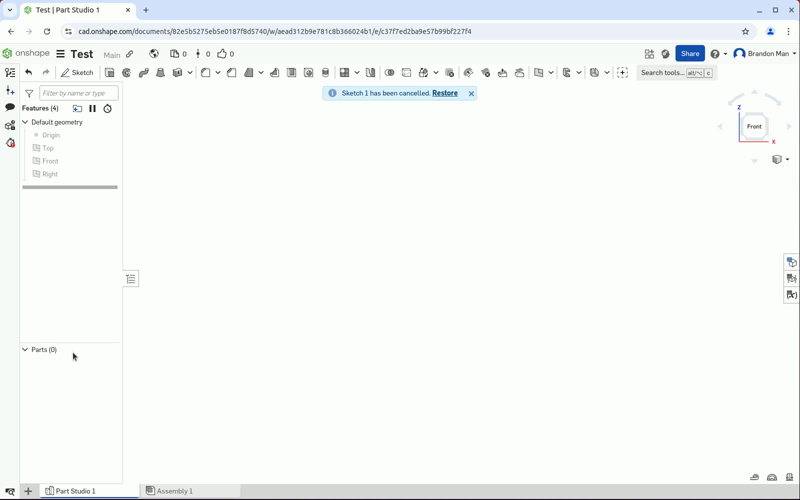
key_down(shift)
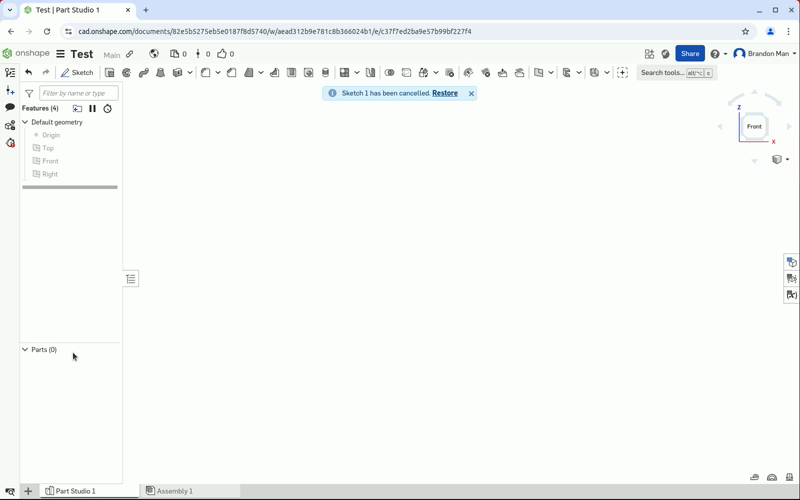
key(left)
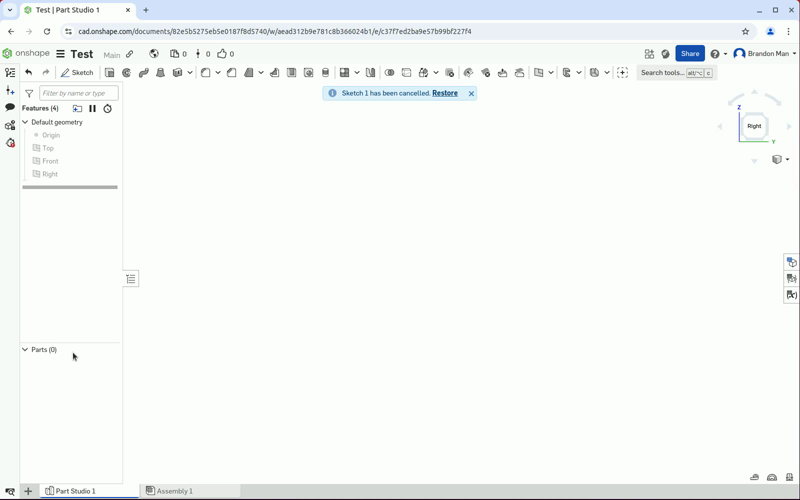
key_up(shift)
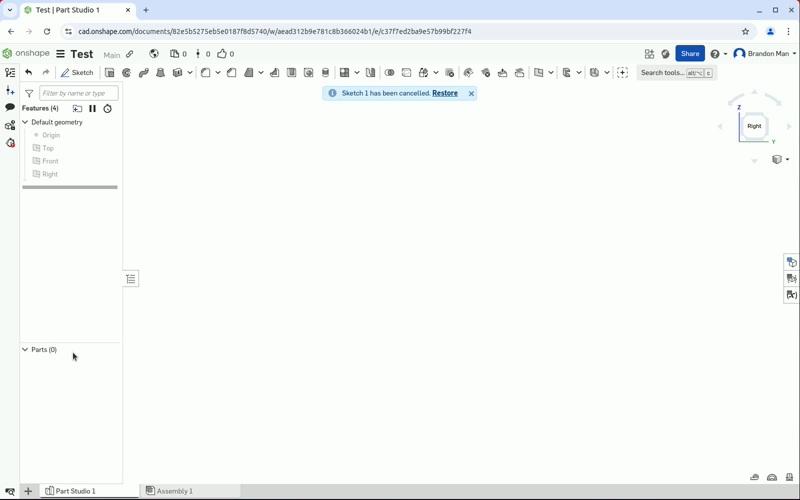
mouse_move(73, 352)
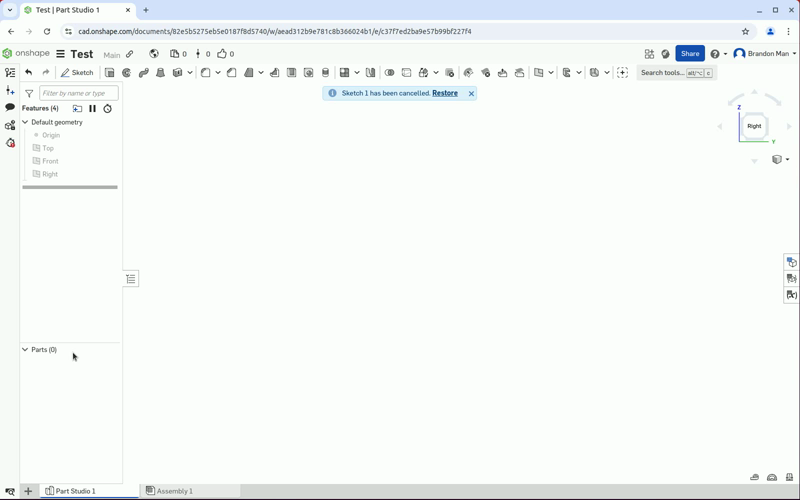
key(shift+y)
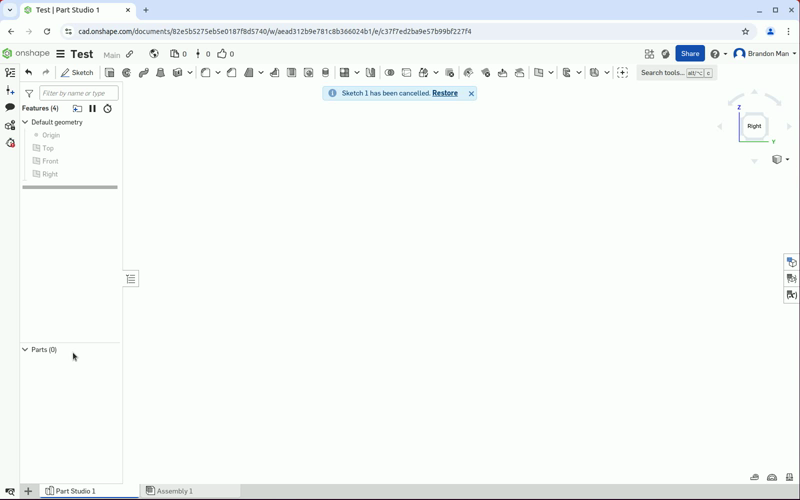
key(shift+s)
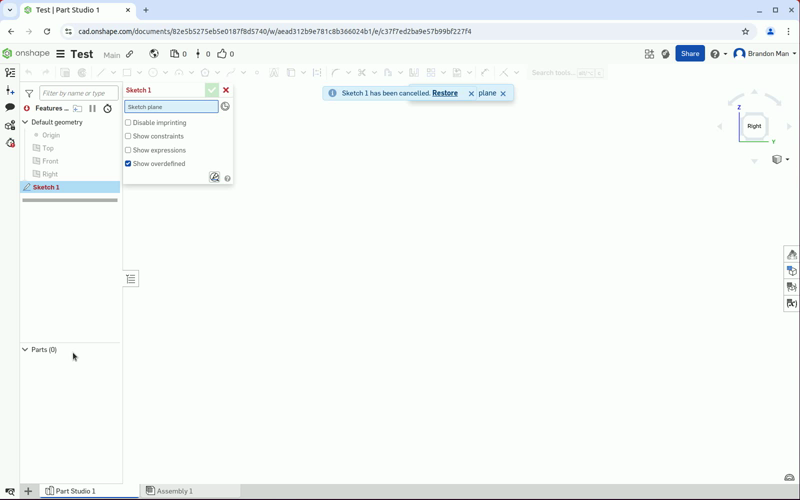
mouse_move(73, 176)
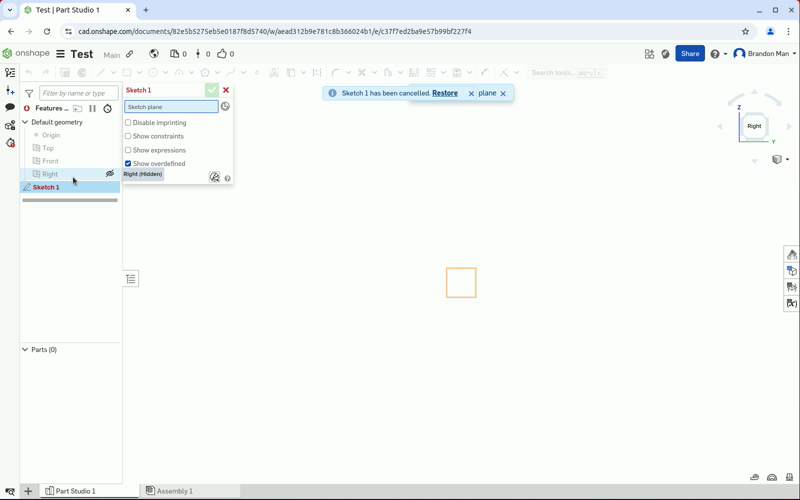
click(73, 176)
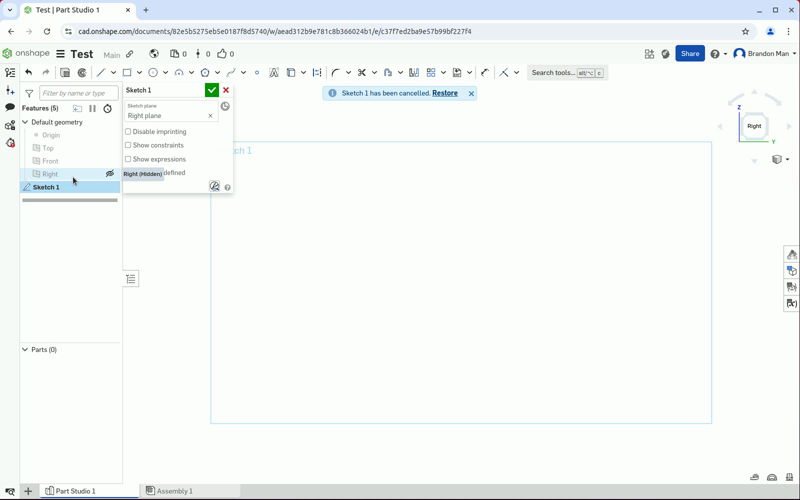
mouse_move(73, 352)
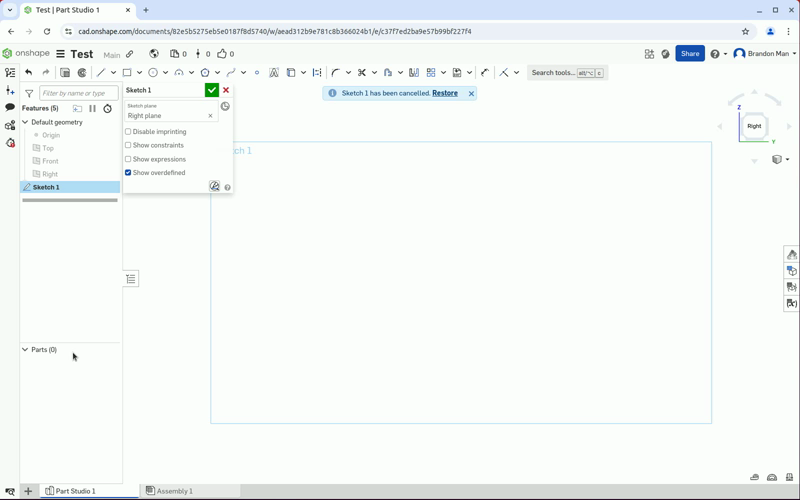
key(y)
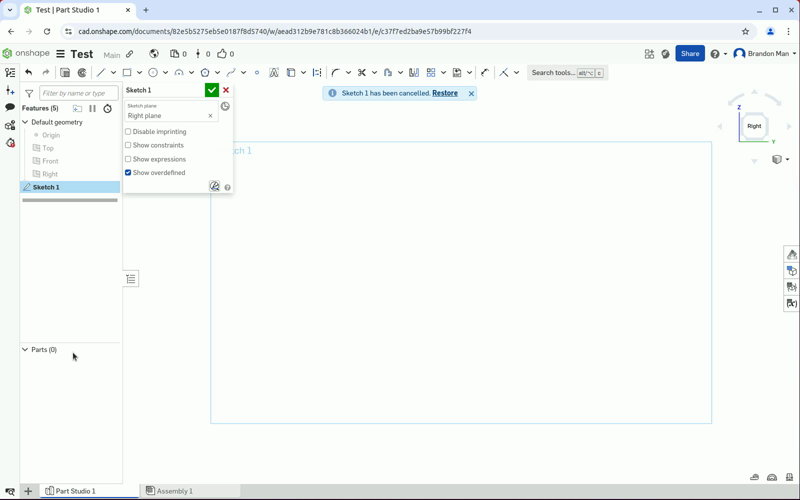
key(l)
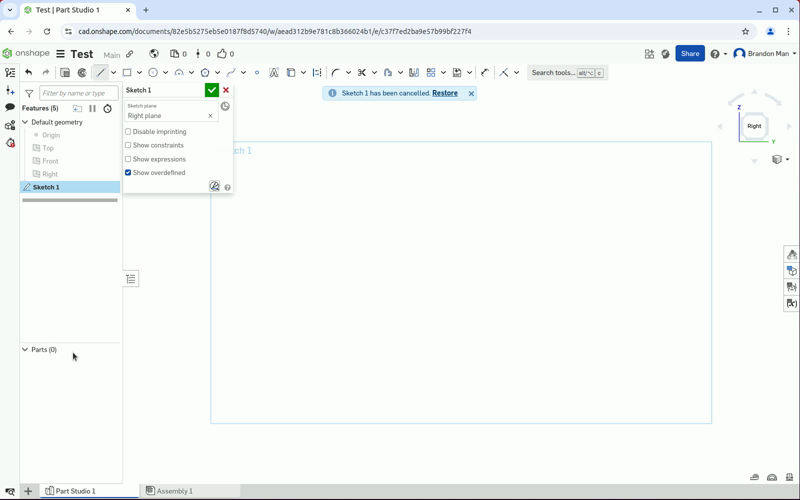
key_down(shift)
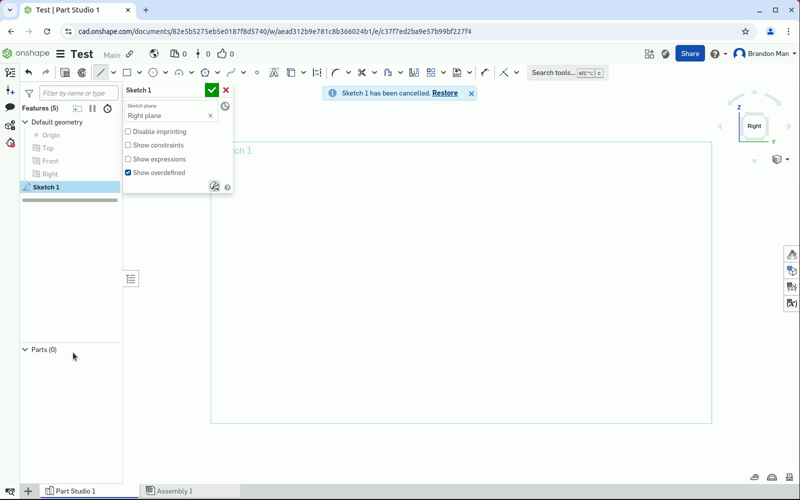
mouse_move(512, 410)
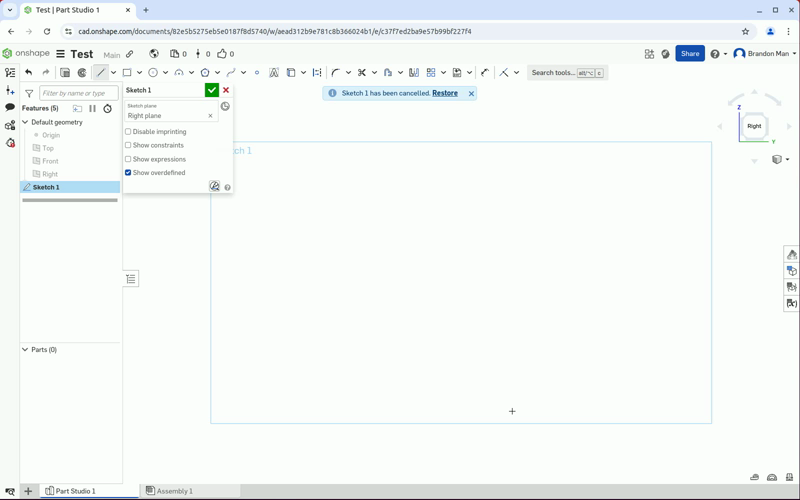
click(512, 410)
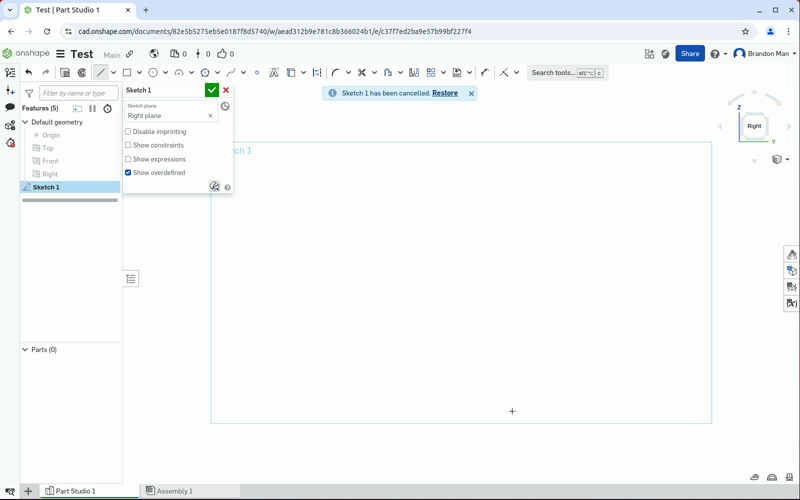
key_up(shift)
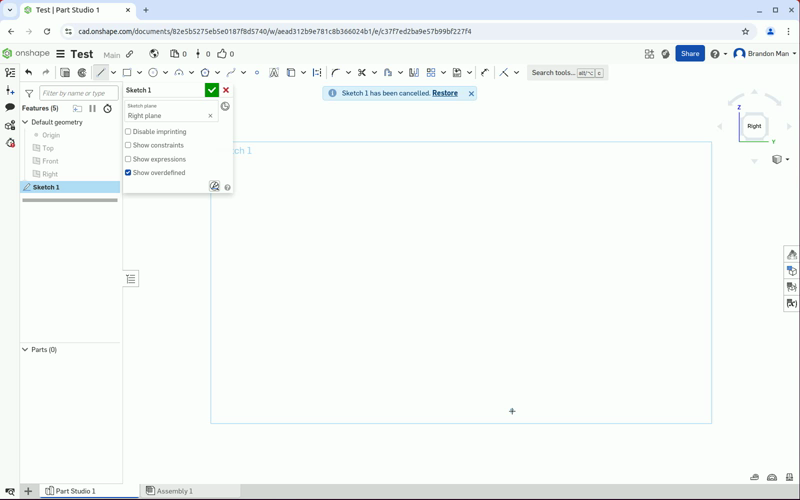
key_down(shift)
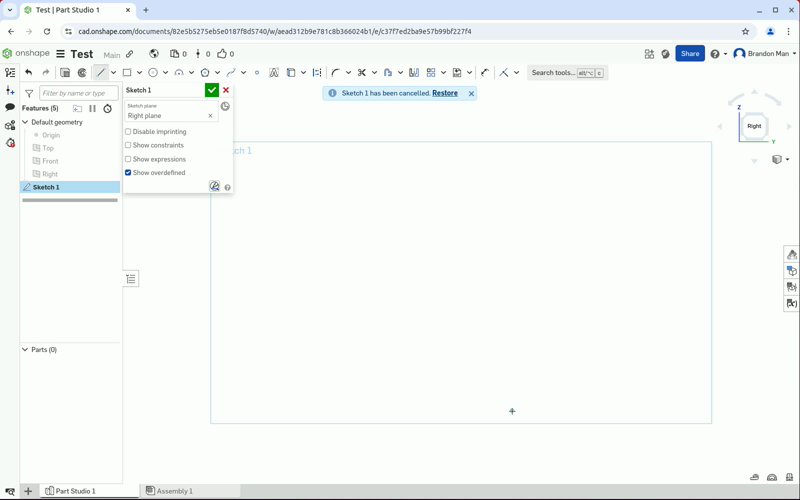
mouse_move(589, 410)
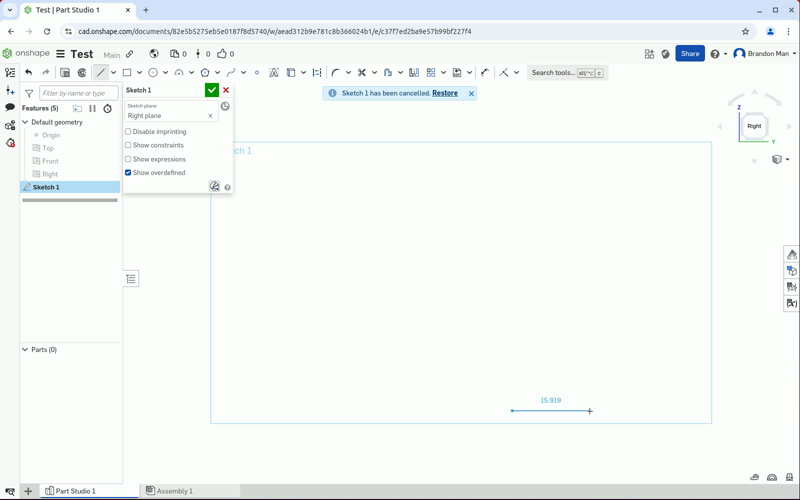
click(589, 410)
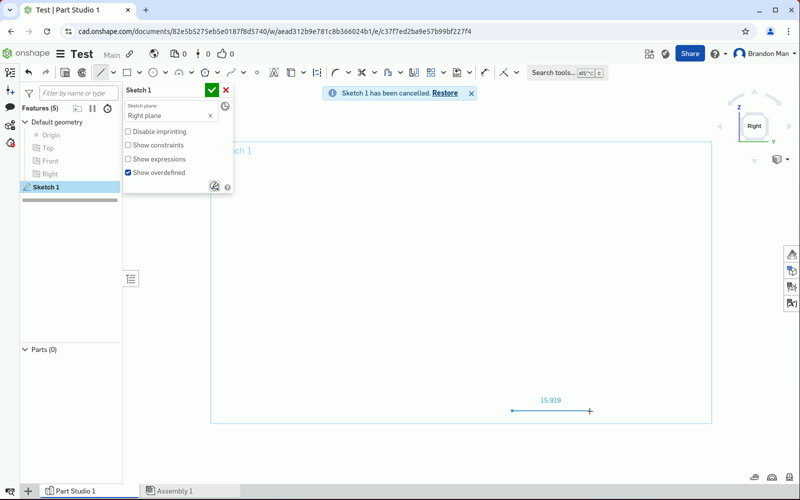
key_up(shift)
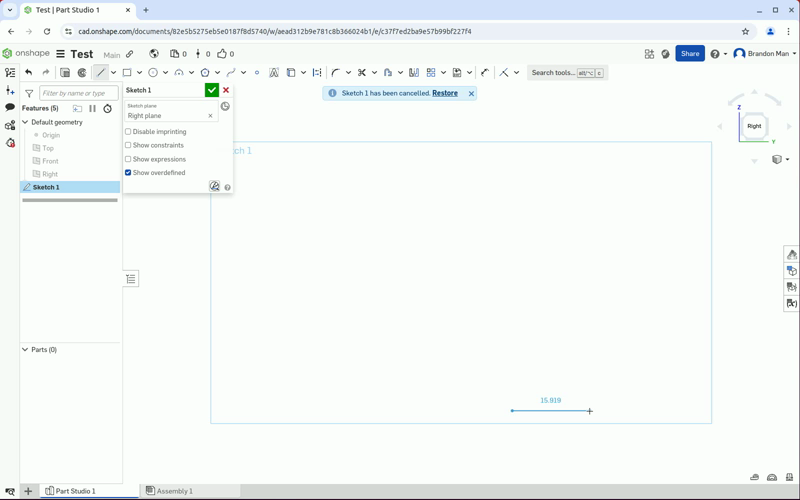
key_down(shift)
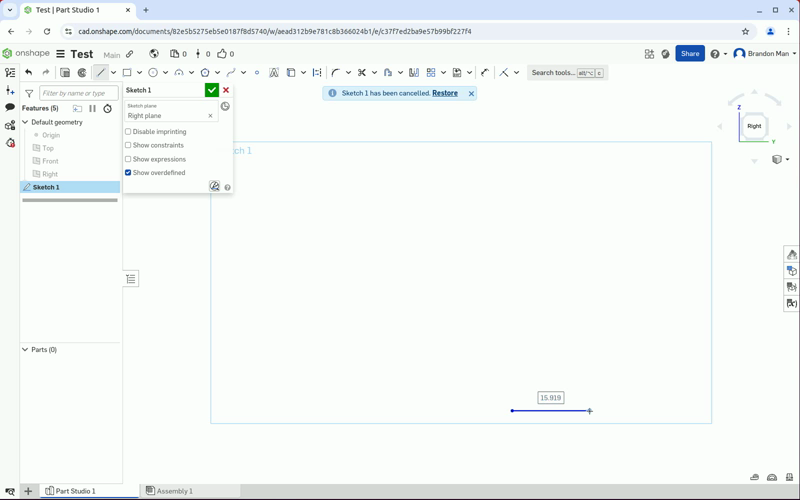
mouse_move(589, 410)
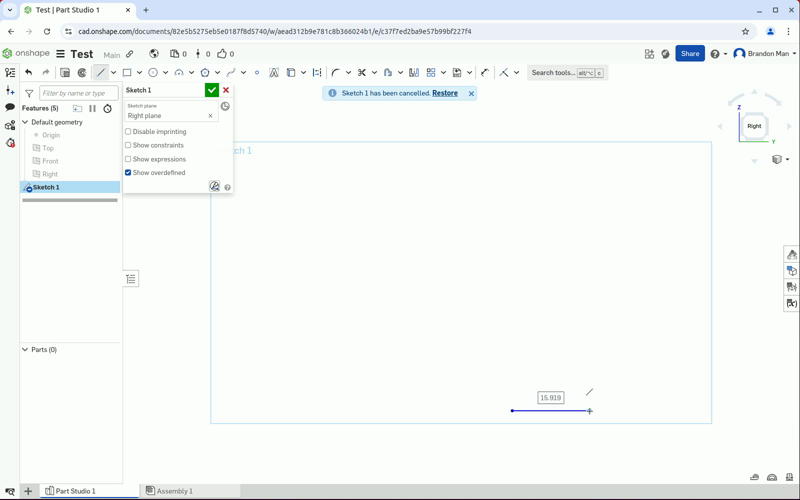
mouse_move(589, 377)
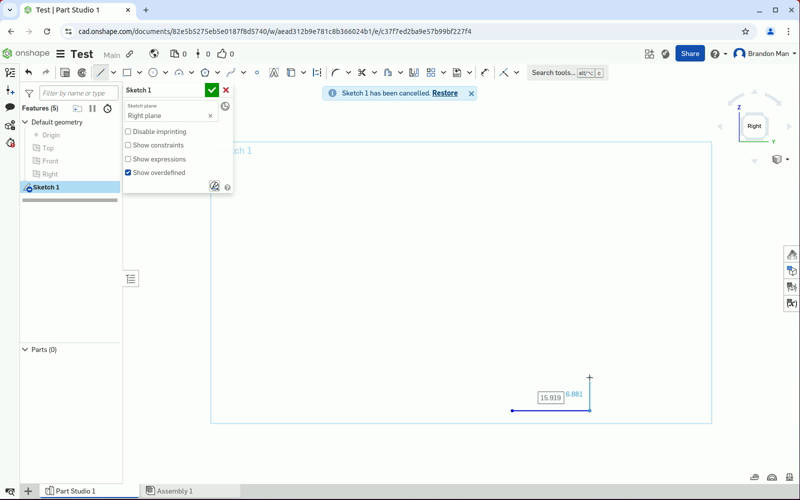
click(589, 377)
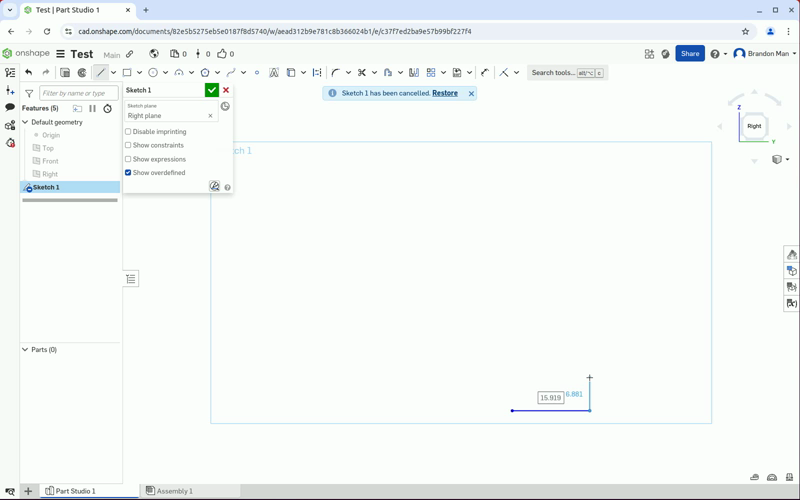
key_up(shift)
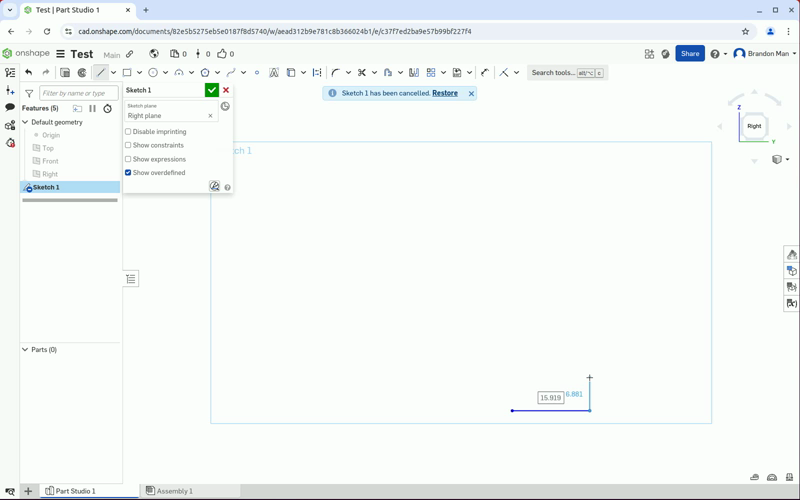
key_down(shift)
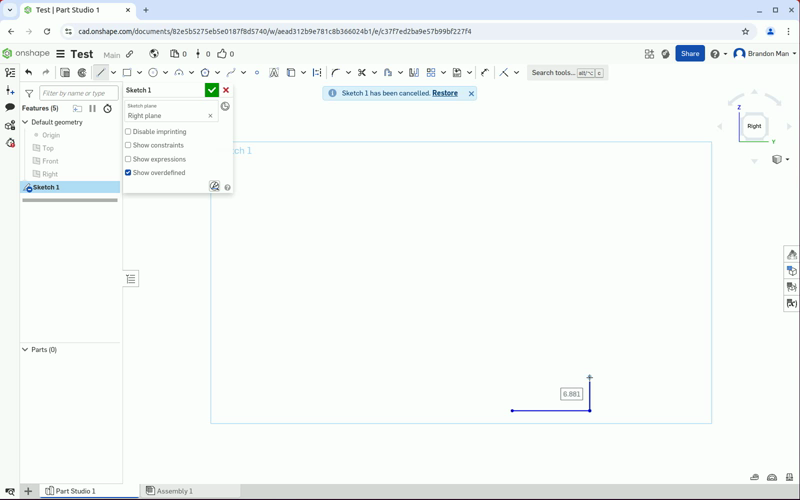
mouse_move(512, 377)
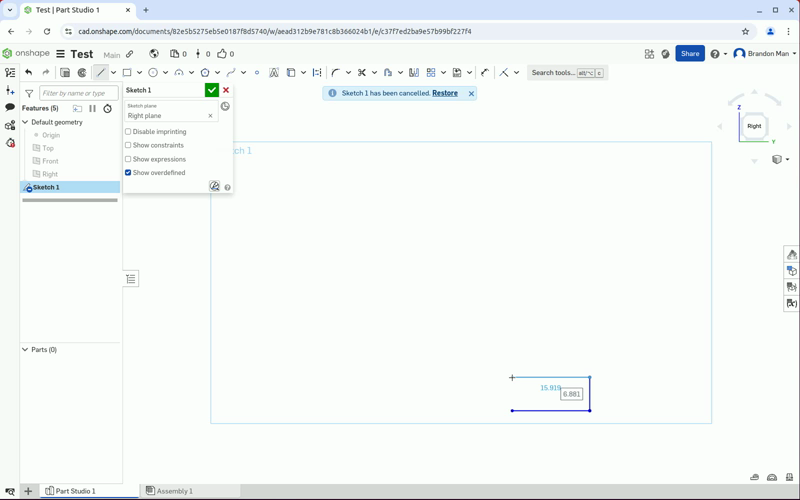
click(512, 377)
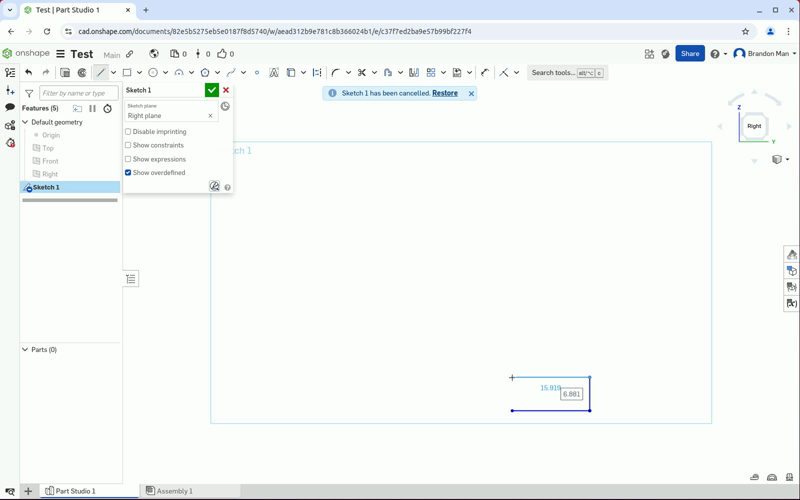
key_up(shift)
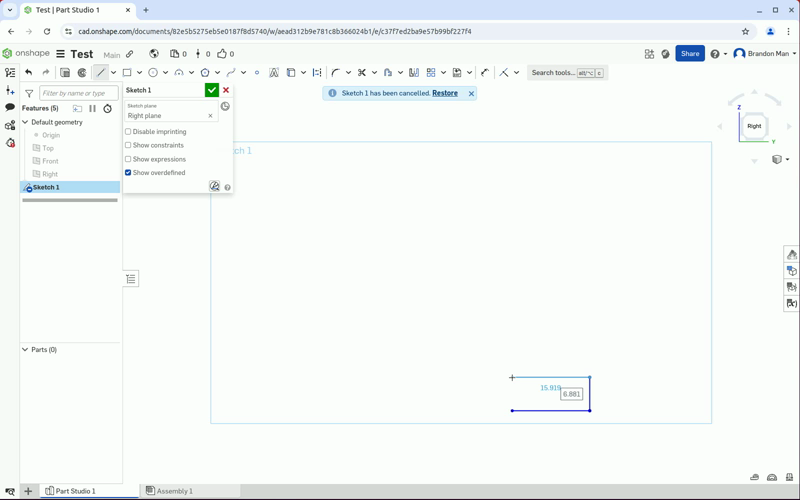
mouse_move(542, 377)
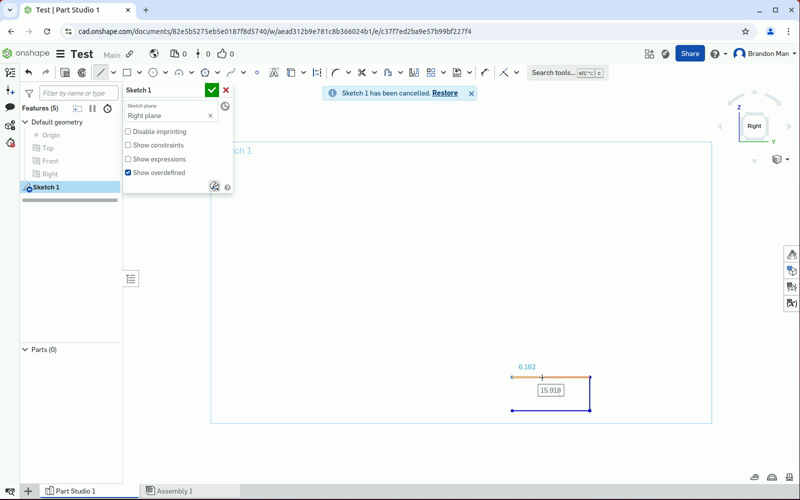
key_down(shift)
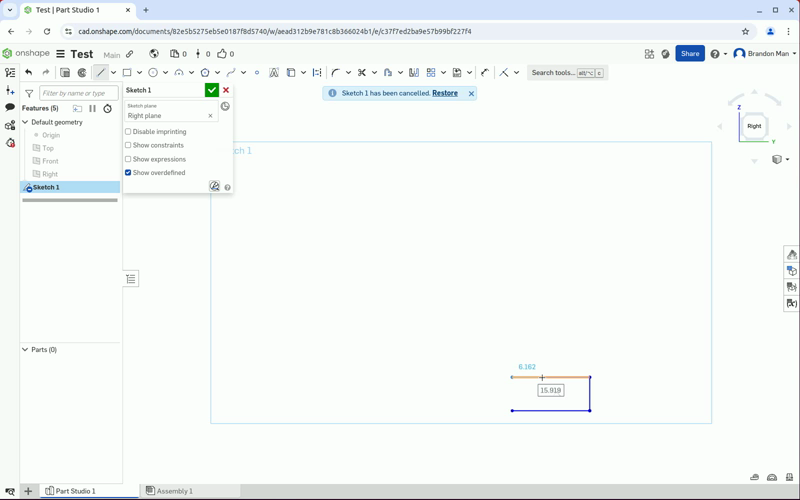
mouse_move(512, 410)
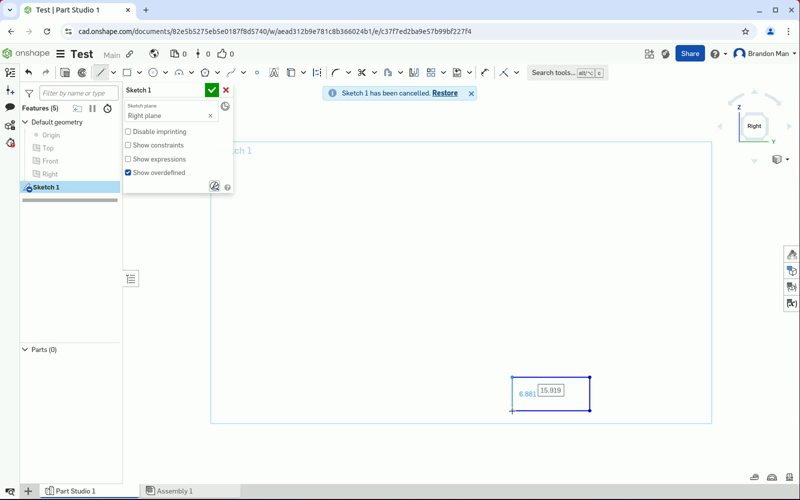
key_up(shift)
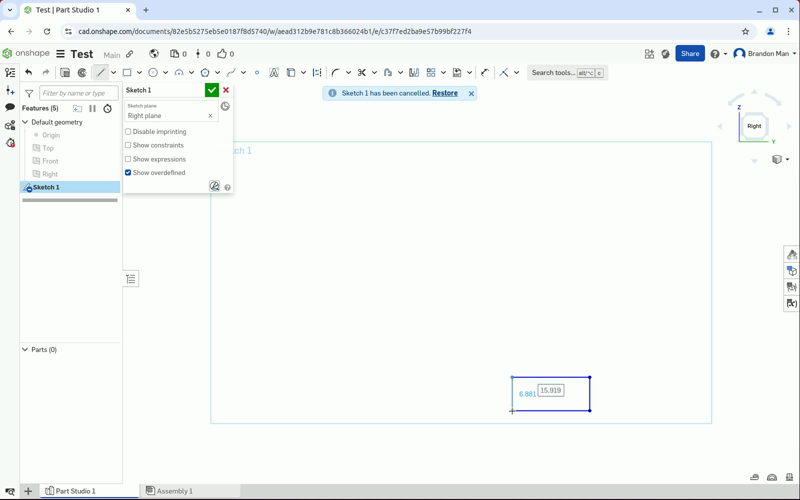
click(512, 410)
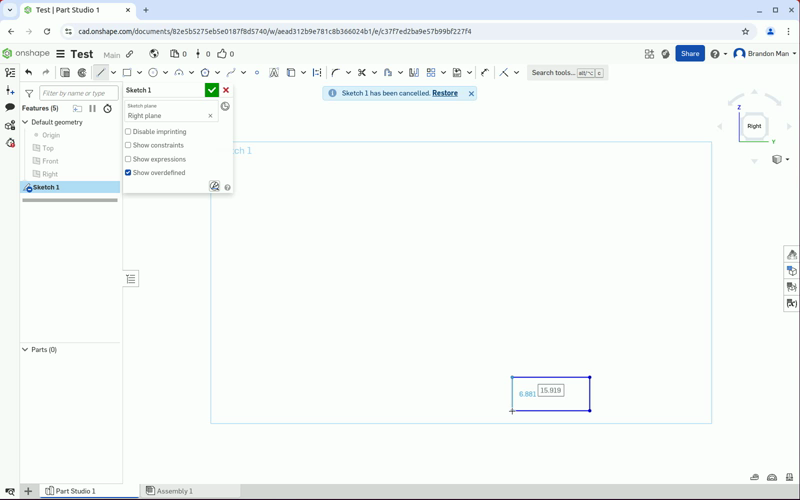
key(esc)
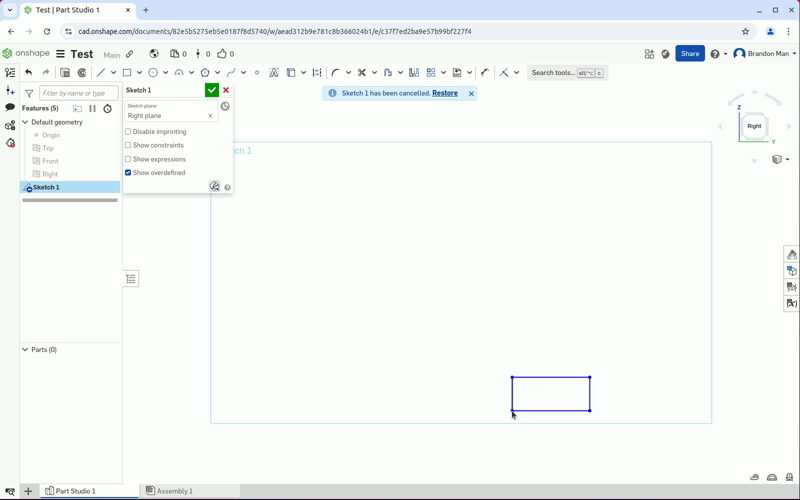
mouse_move(589, 406)
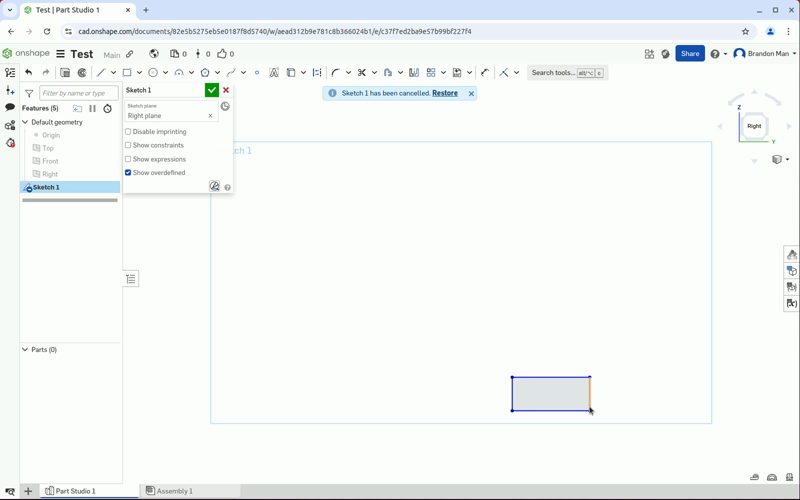
click(589, 406)
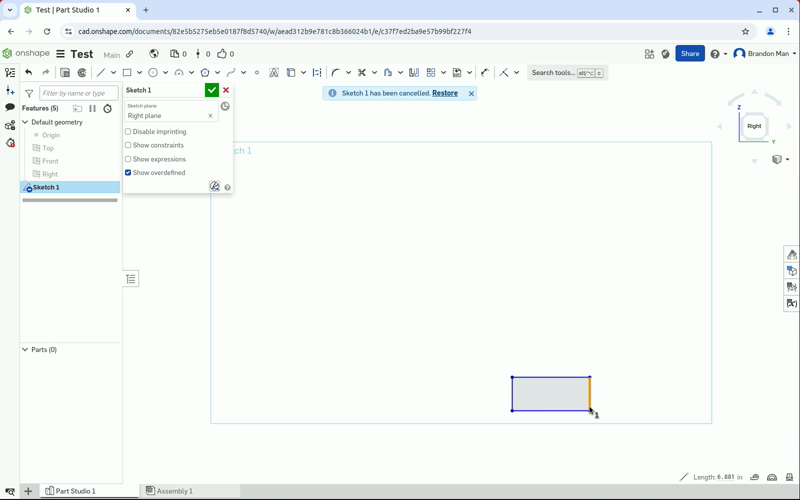
mouse_move(73, 352)
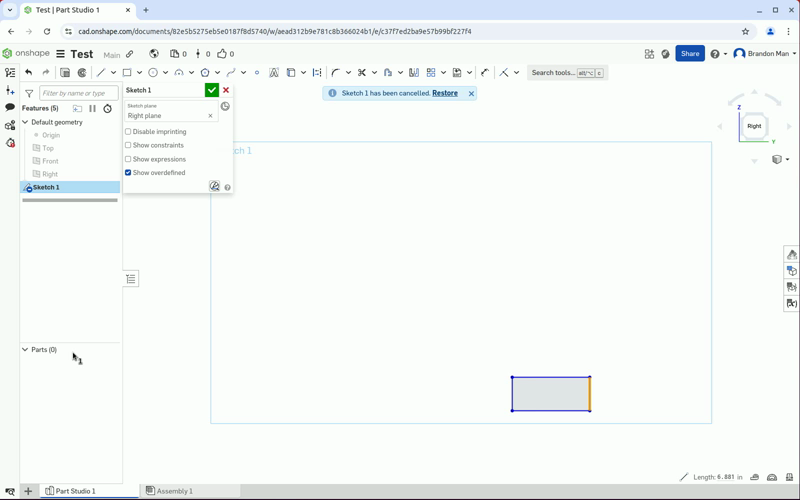
key(shift+y)
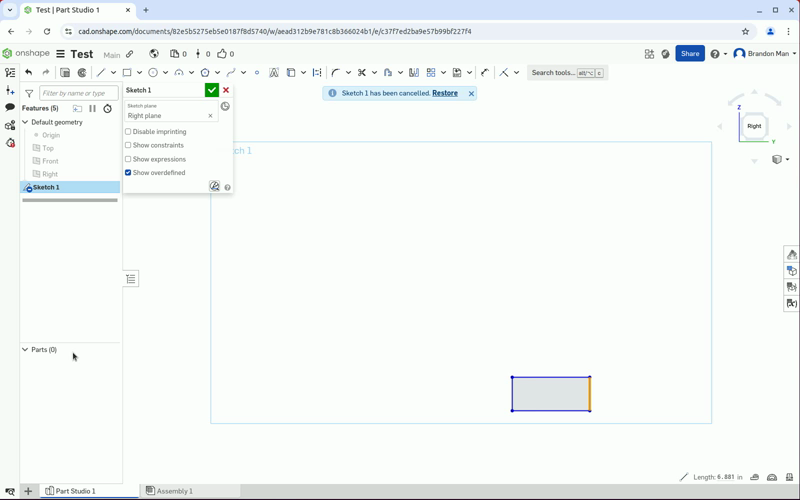
key(shift+e)
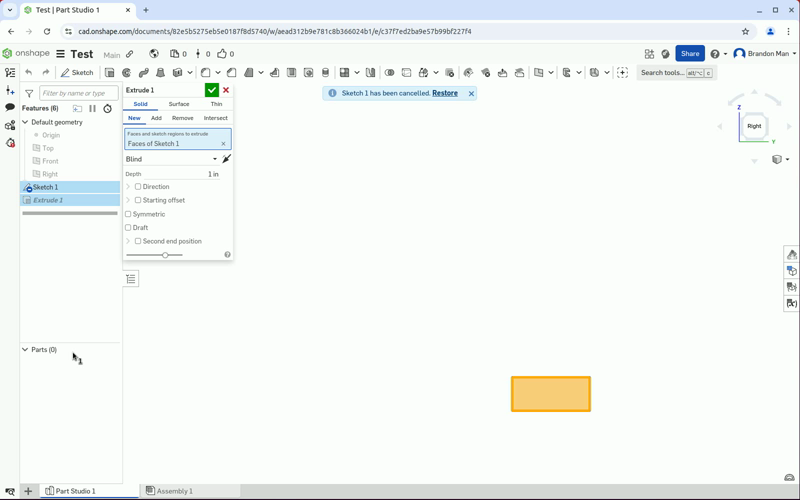
mouse_move(143, 106)
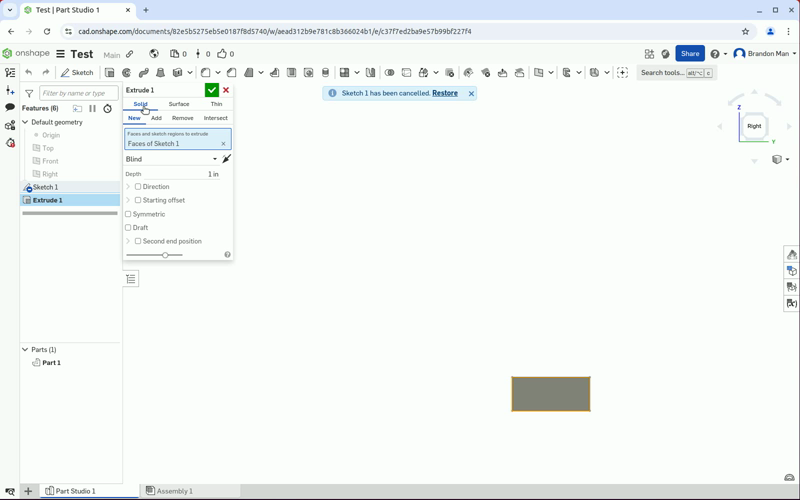
click(143, 106)
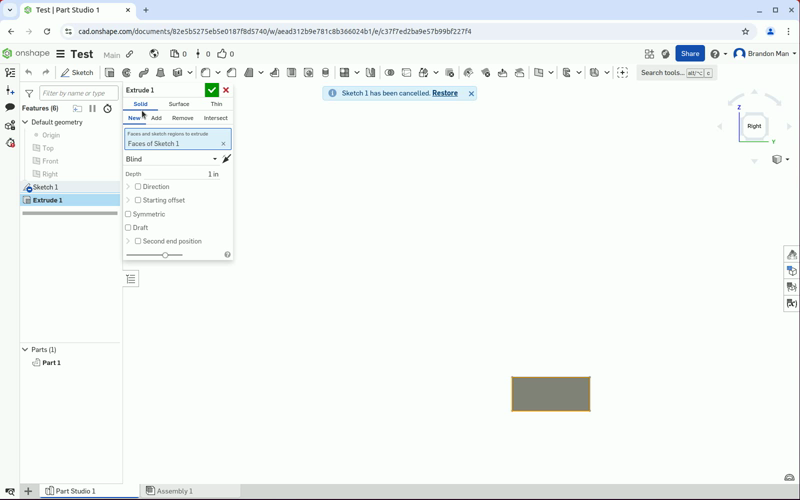
mouse_move(137, 120)
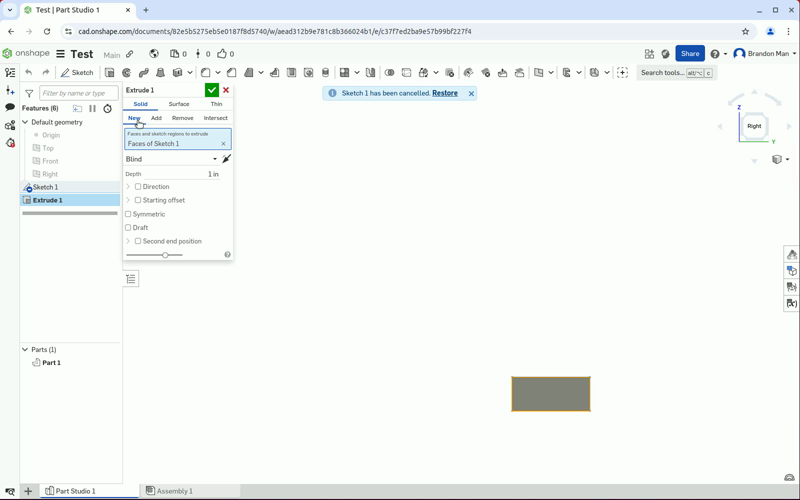
click(137, 120)
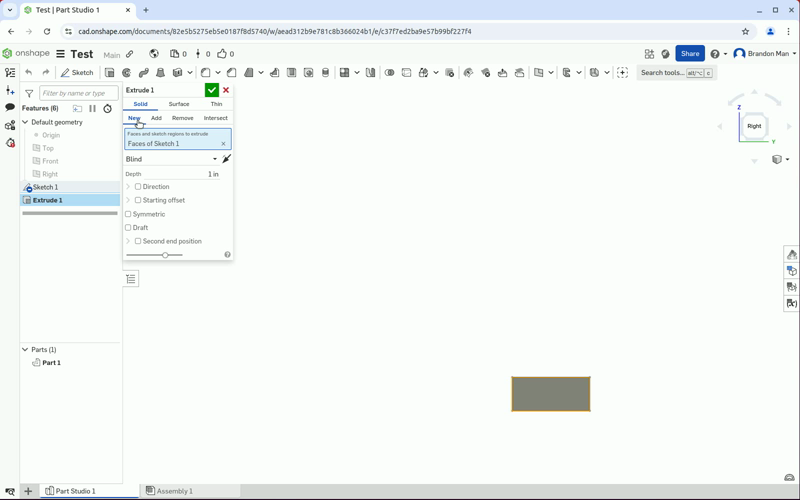
key(tab, 4)
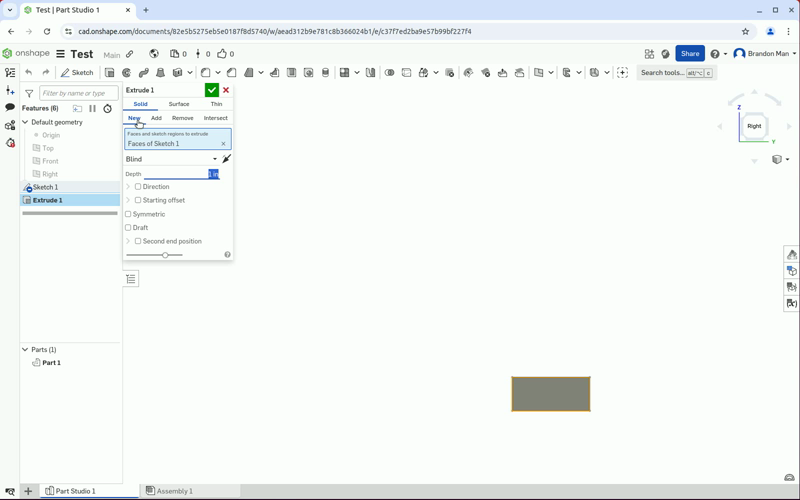
text(16.128)
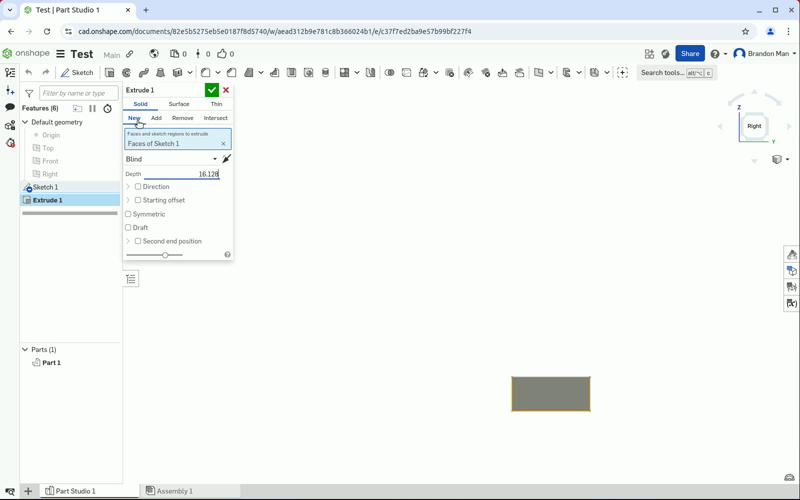
key(enter)
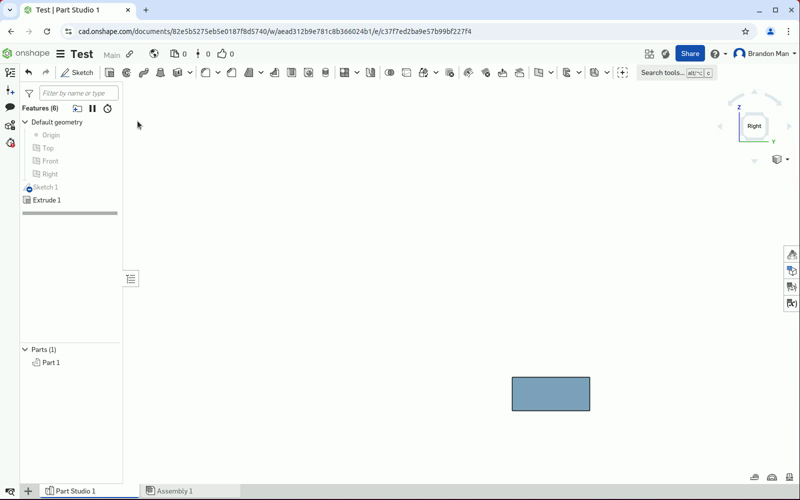
key(shift+h)
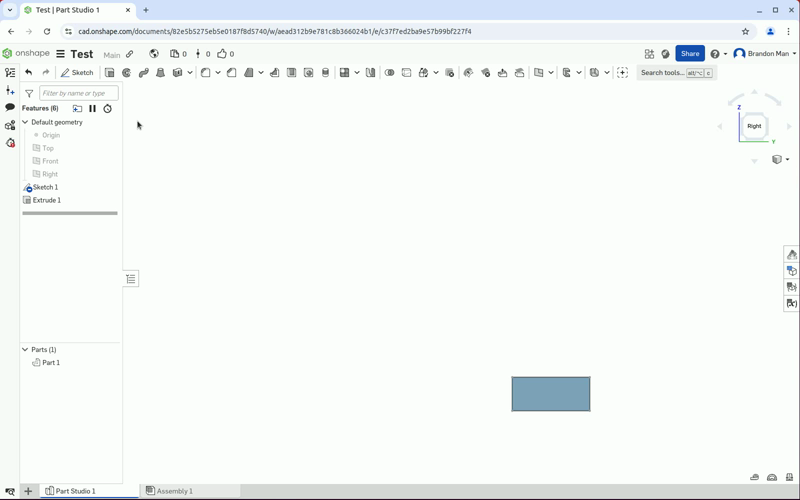
key(shift+h)
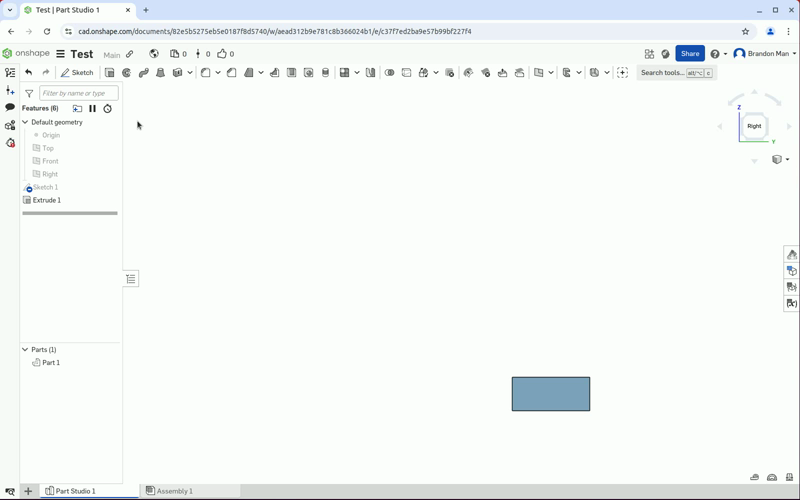
mouse_move(73, 189)
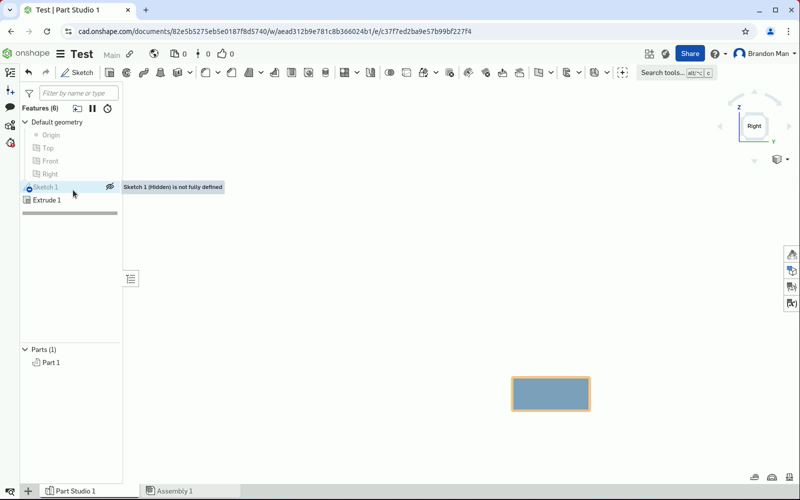
click(73, 189)
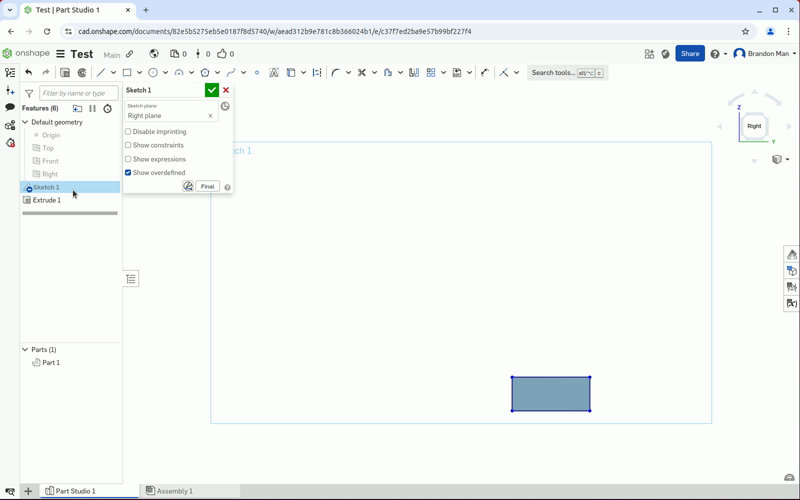
mouse_move(229, 92)
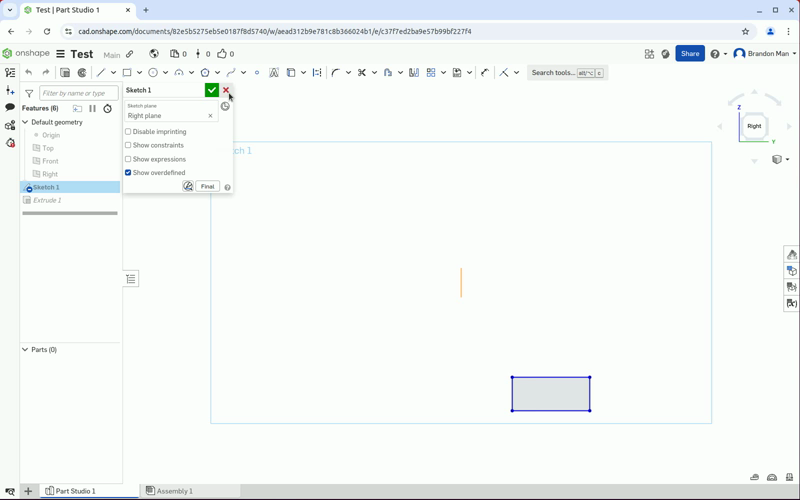
click(229, 92)
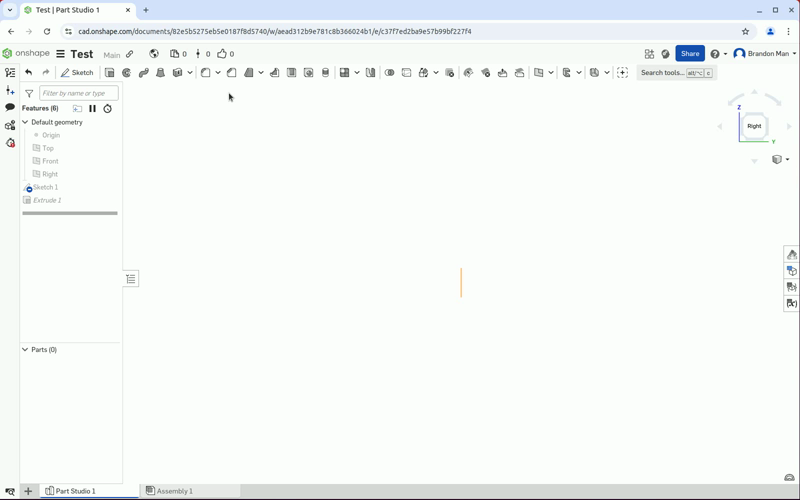
mouse_move(73, 352)
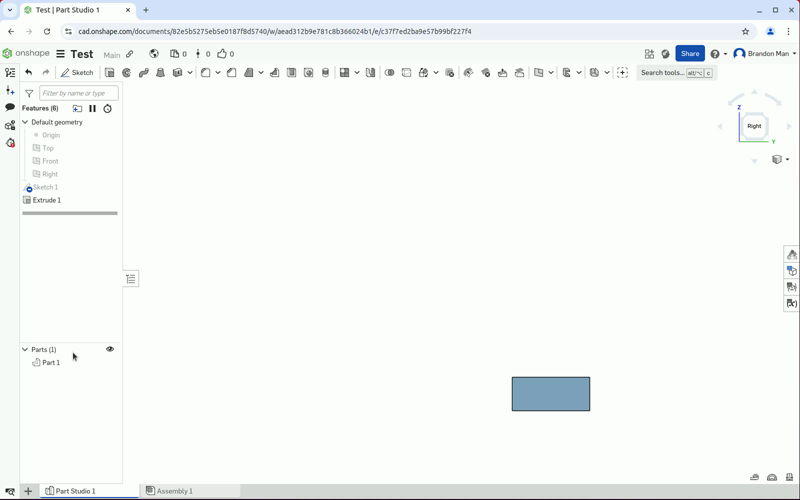
key(y)
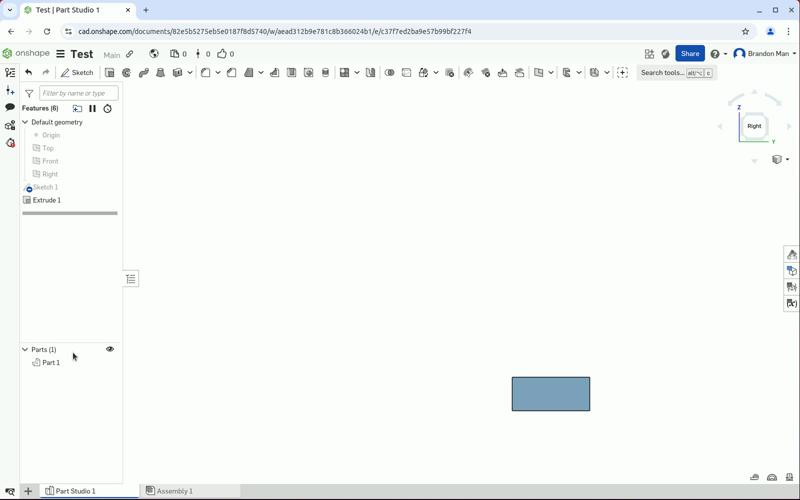
key(shift+p)
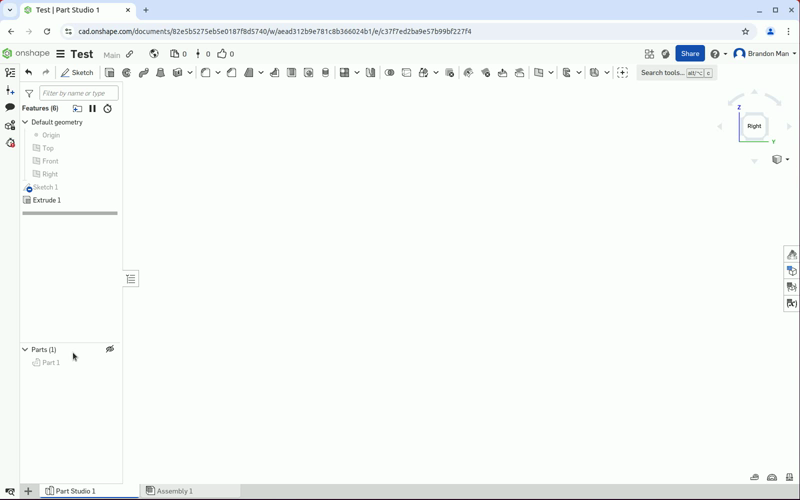
key(space)
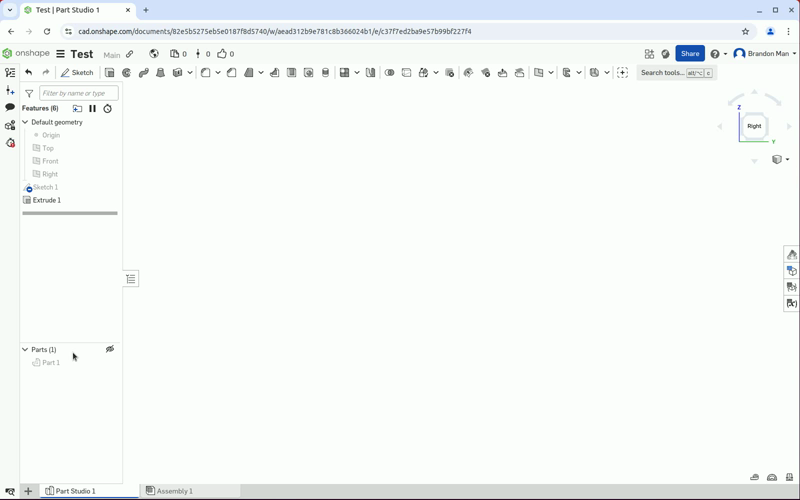
key_down(shift)
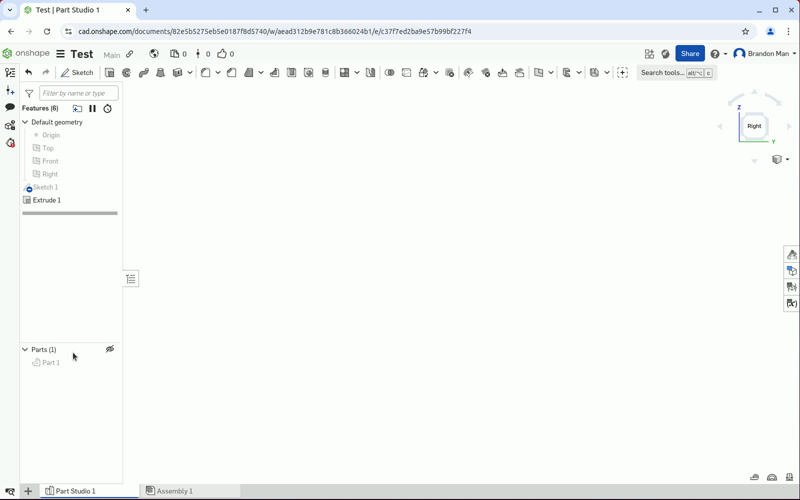
key(right)
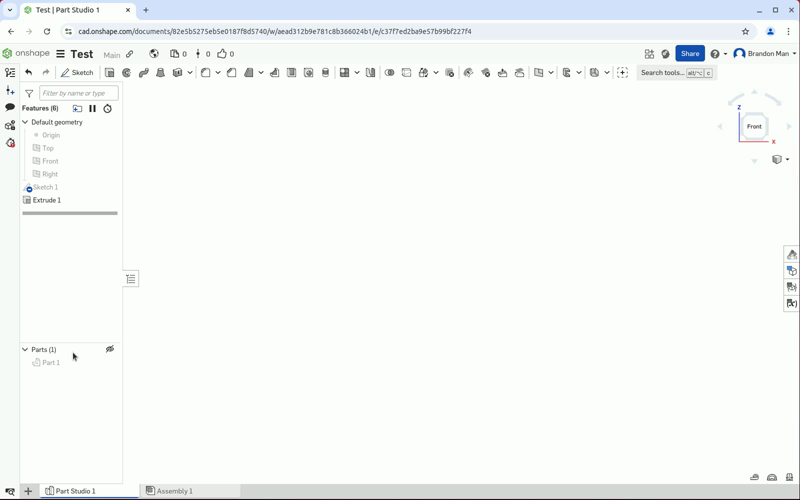
key_up(shift)
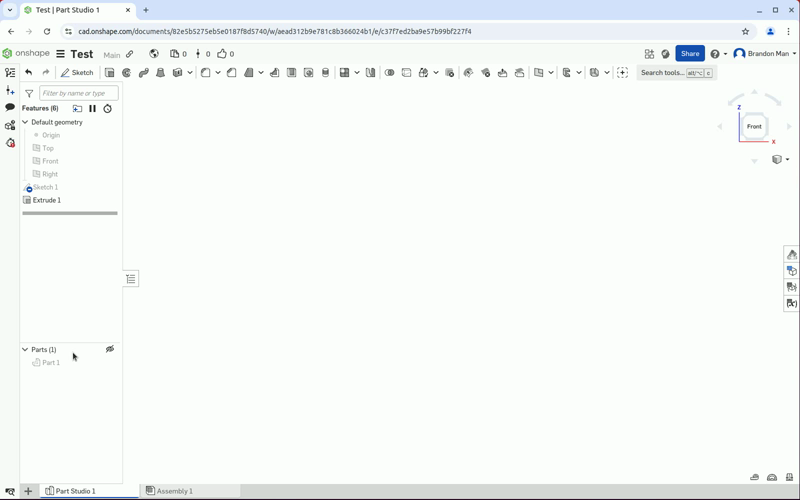
mouse_move(73, 352)
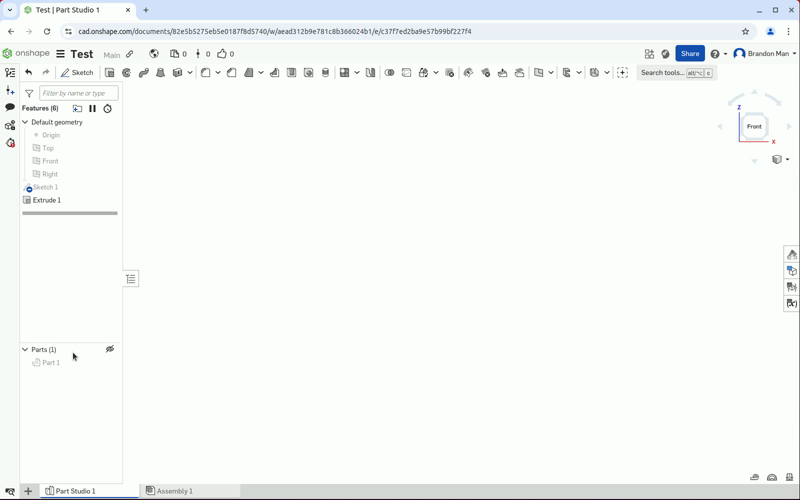
key(shift+y)
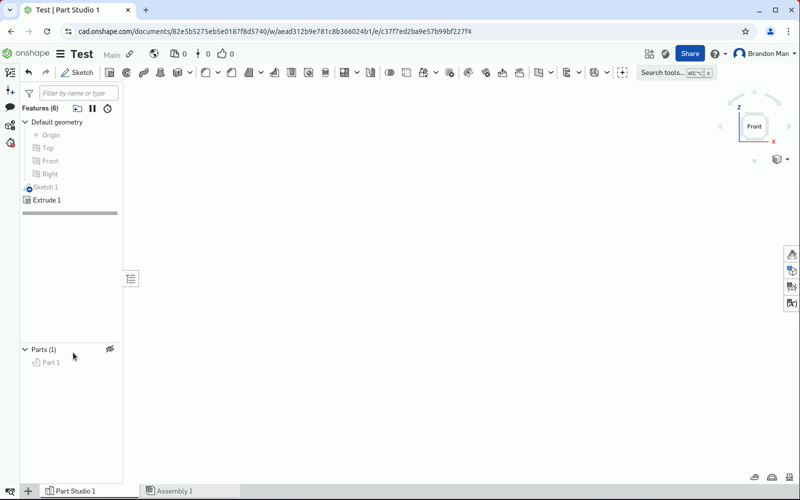
key(shift+s)
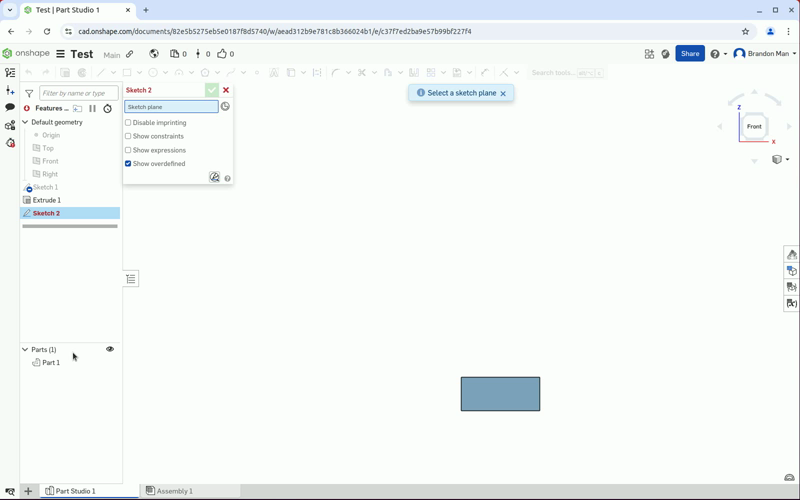
mouse_move(73, 163)
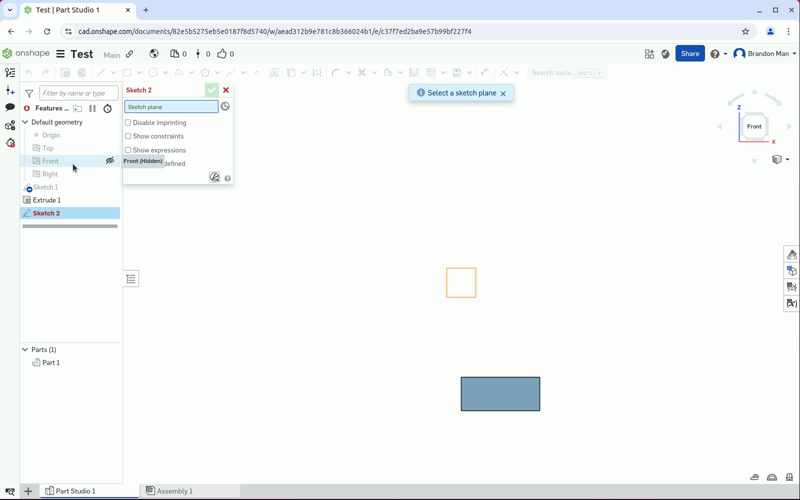
click(73, 163)
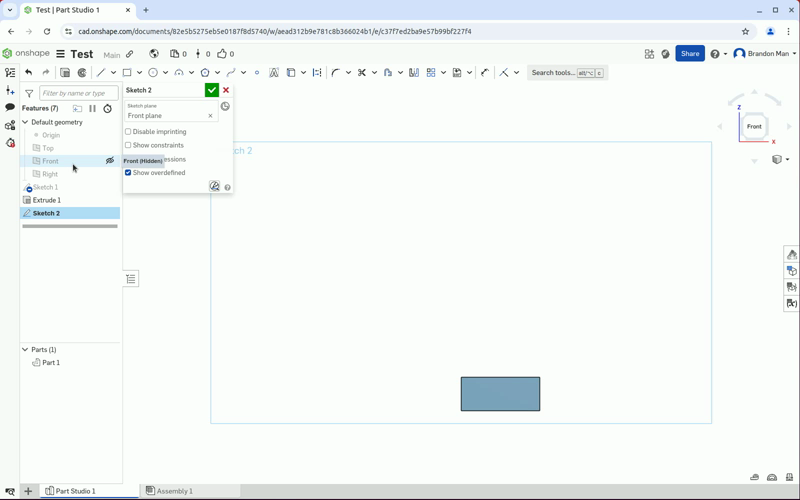
mouse_move(73, 352)
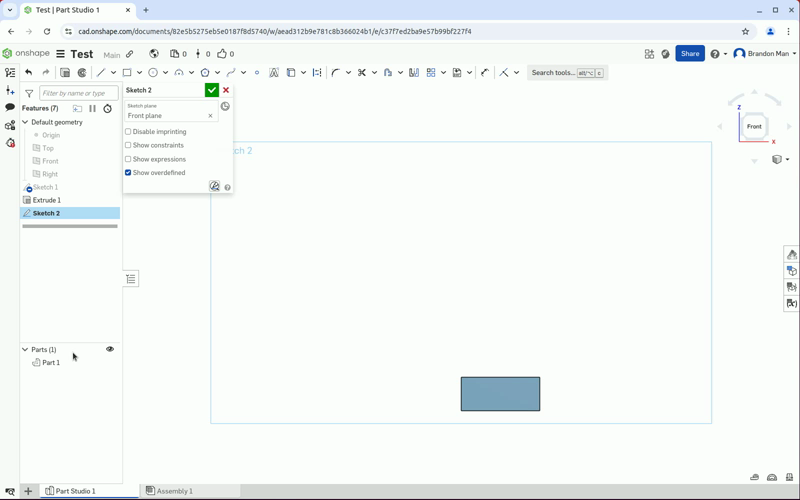
key(y)
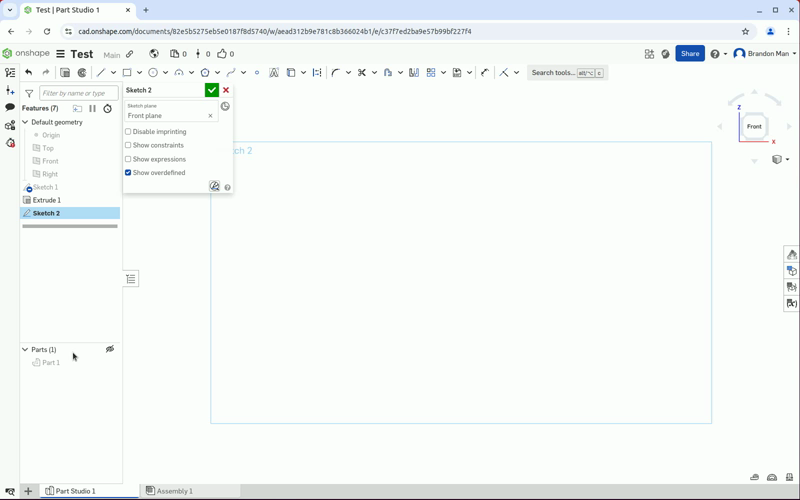
key(l)
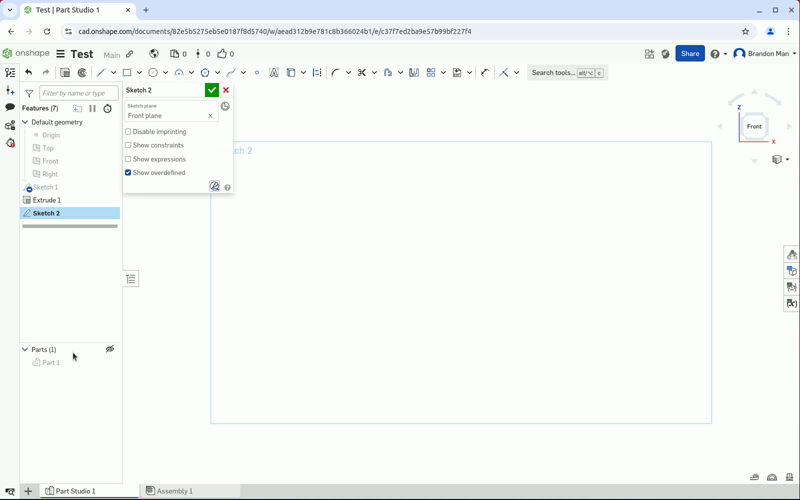
key_down(shift)
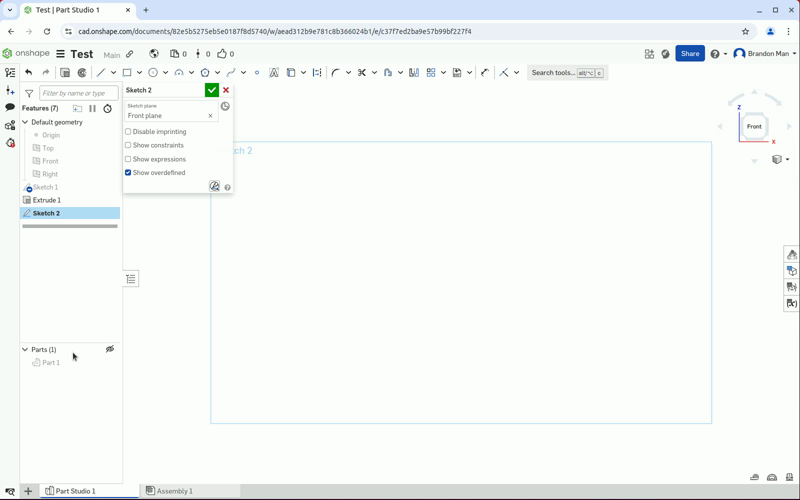
mouse_move(310, 368)
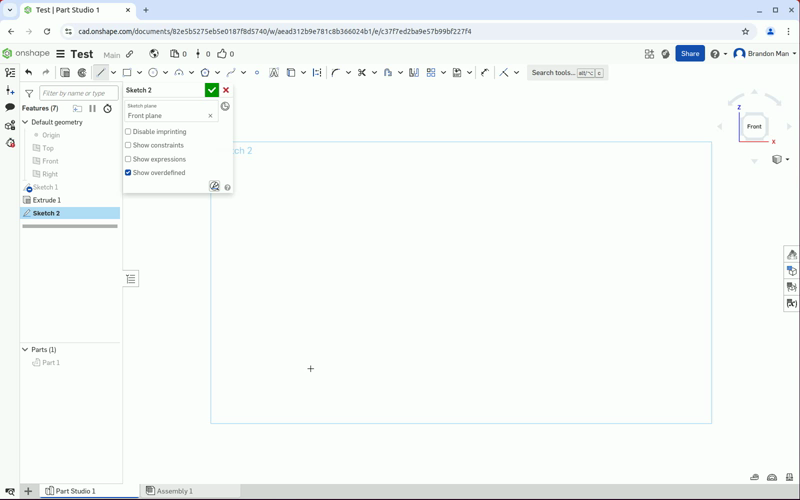
click(310, 368)
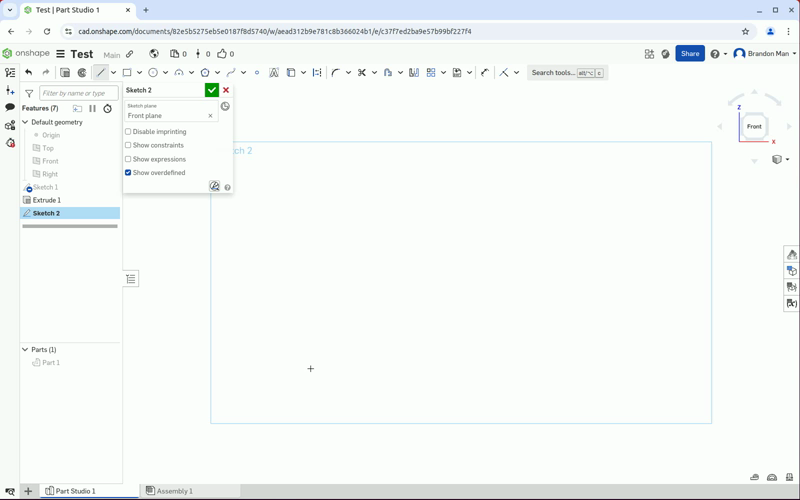
key_up(shift)
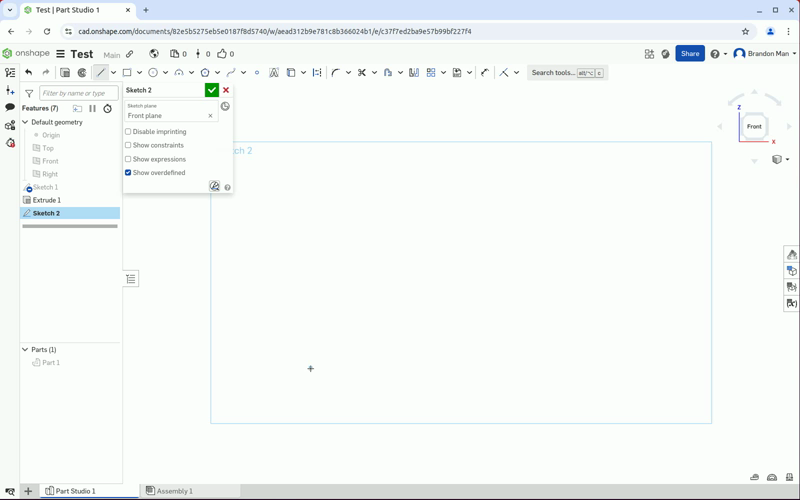
key_down(shift)
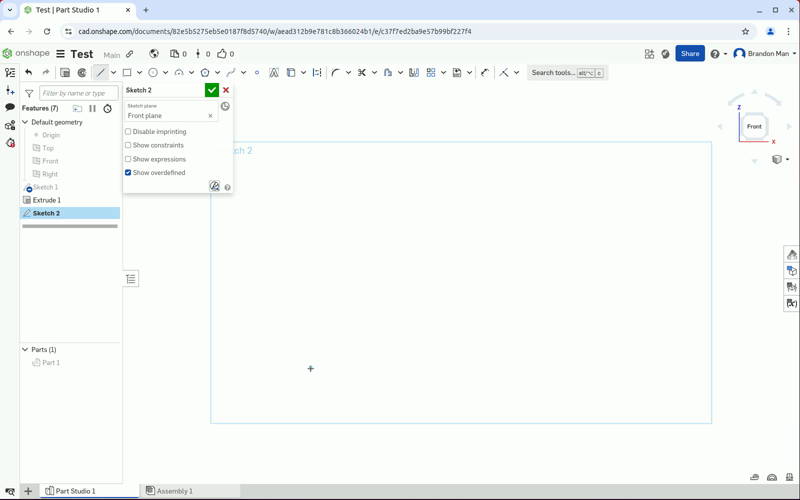
mouse_move(537, 368)
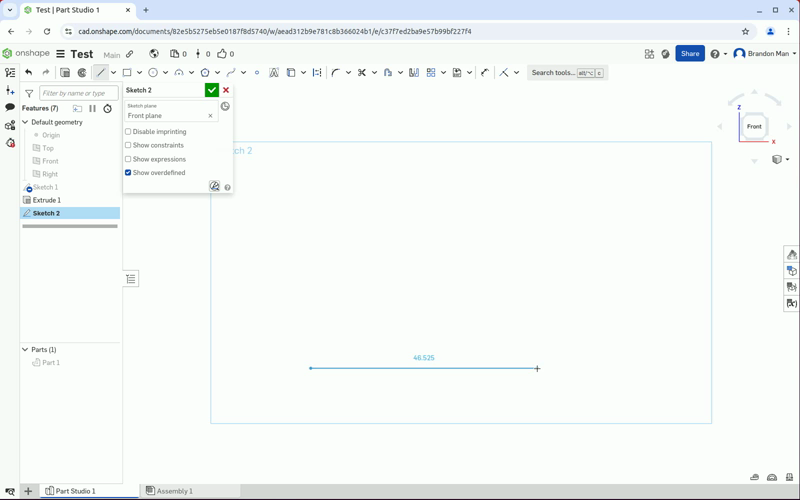
click(537, 368)
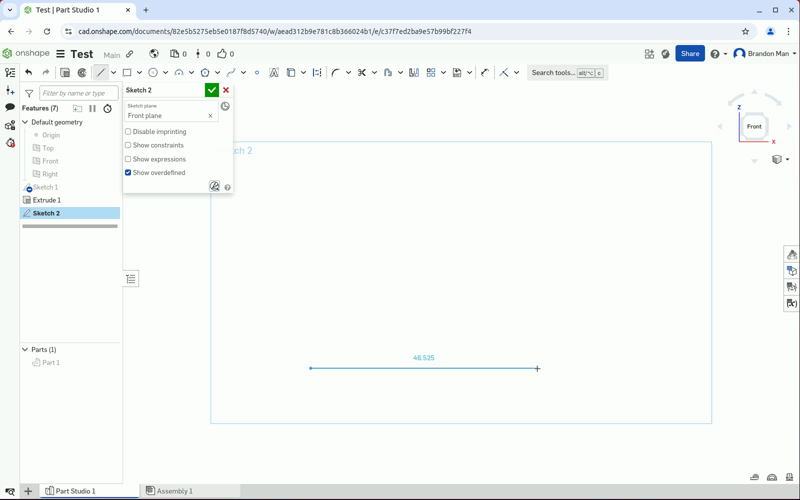
key_up(shift)
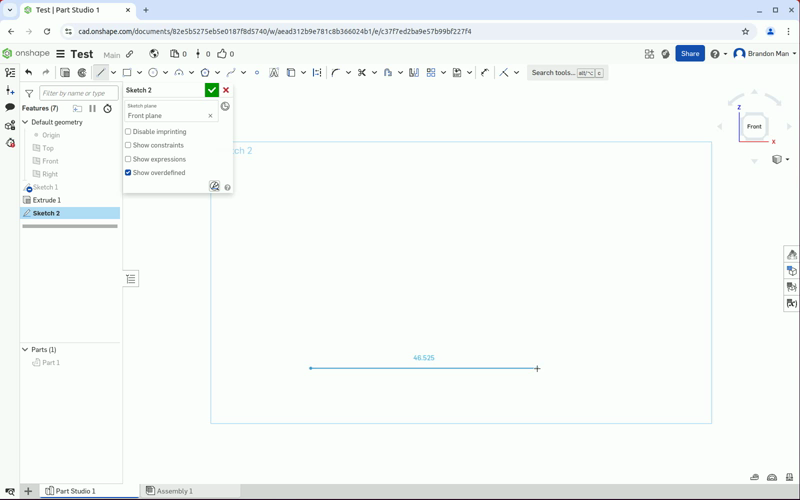
key_down(shift)
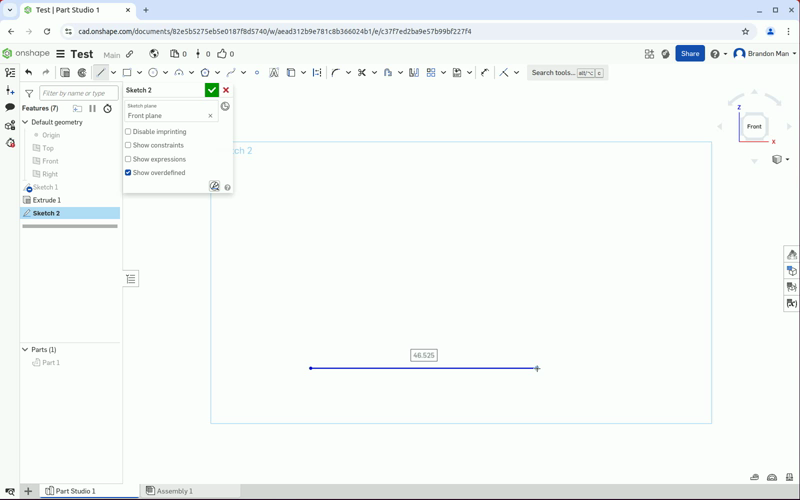
mouse_move(567, 368)
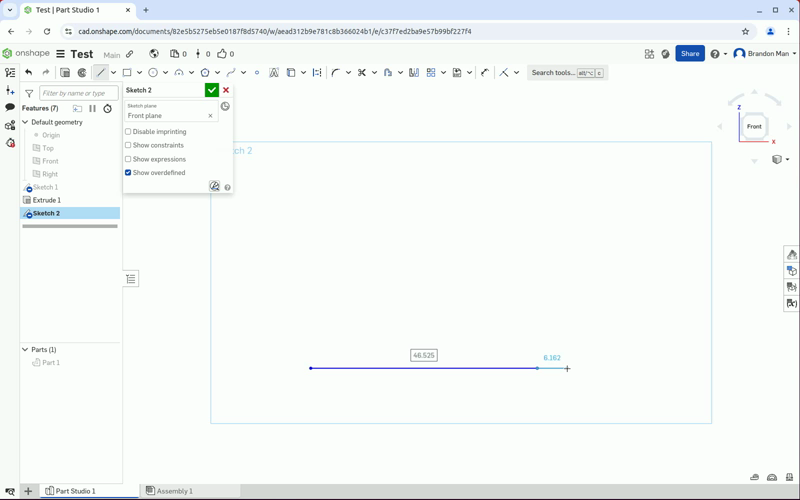
mouse_move(537, 335)
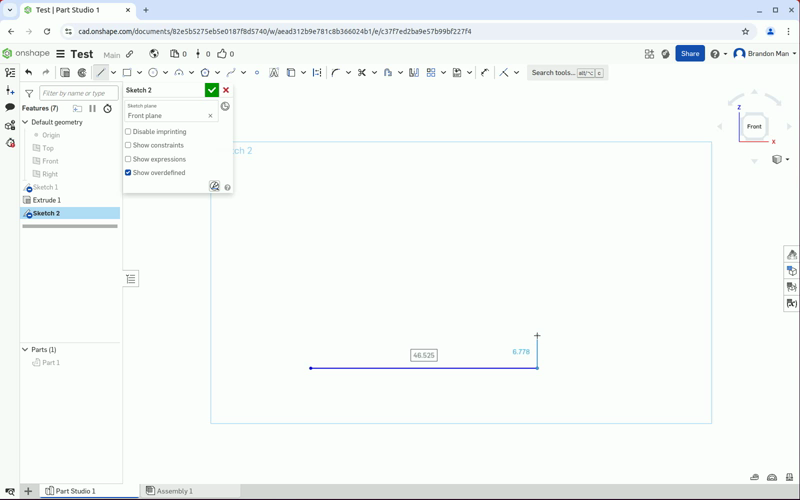
click(537, 335)
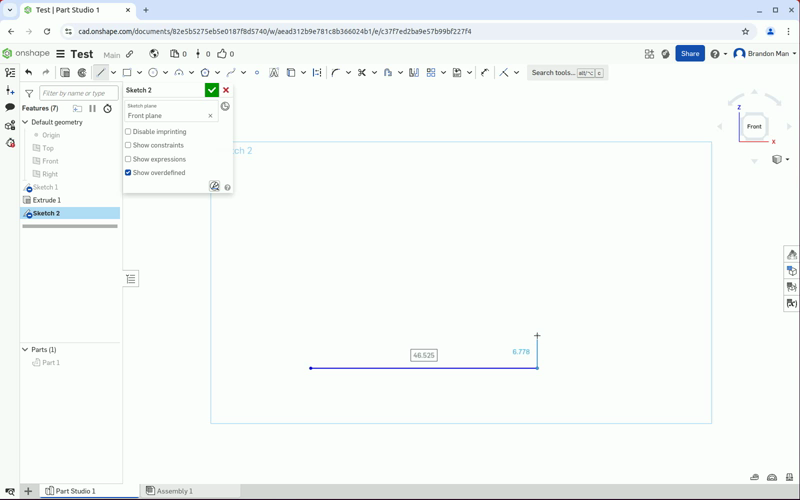
key_up(shift)
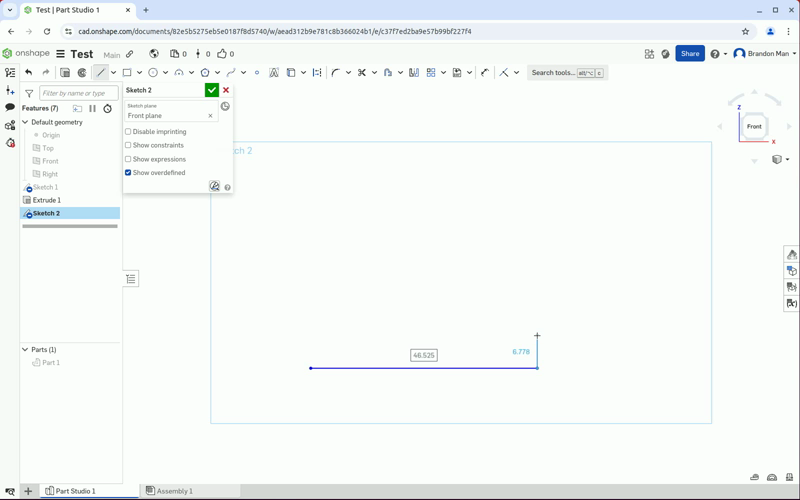
key_down(shift)
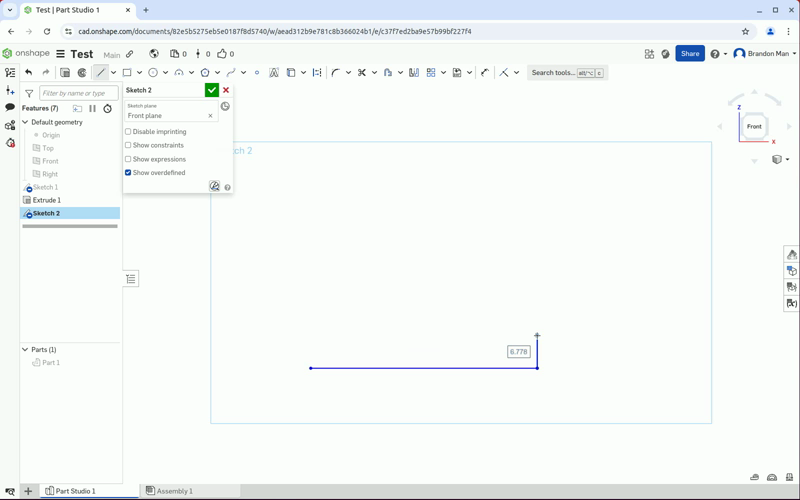
mouse_move(310, 335)
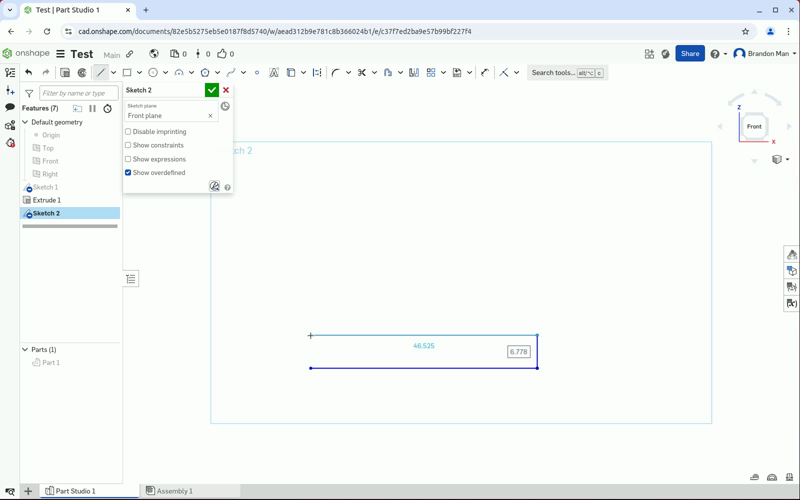
click(310, 335)
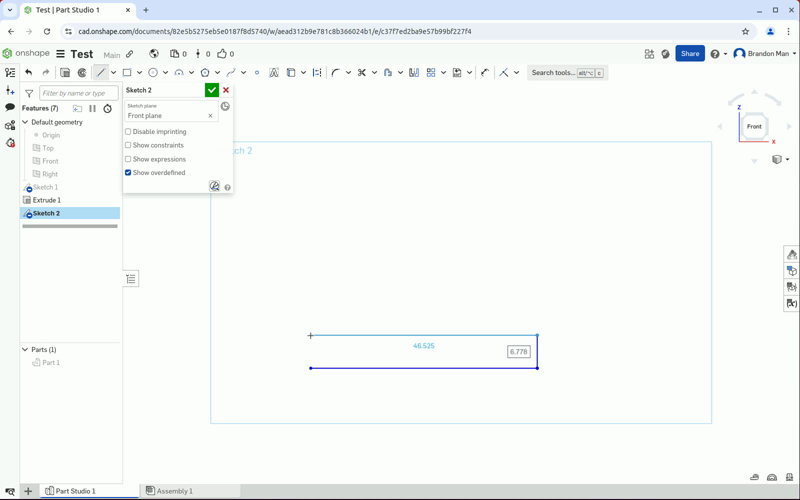
key_up(shift)
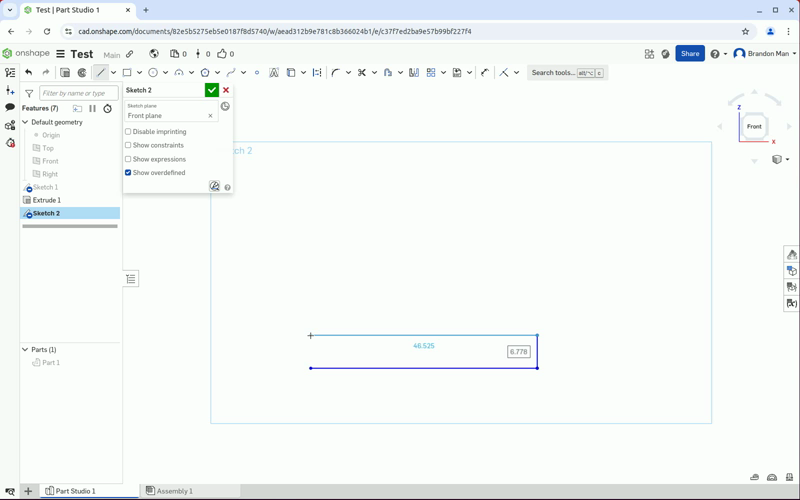
mouse_move(340, 335)
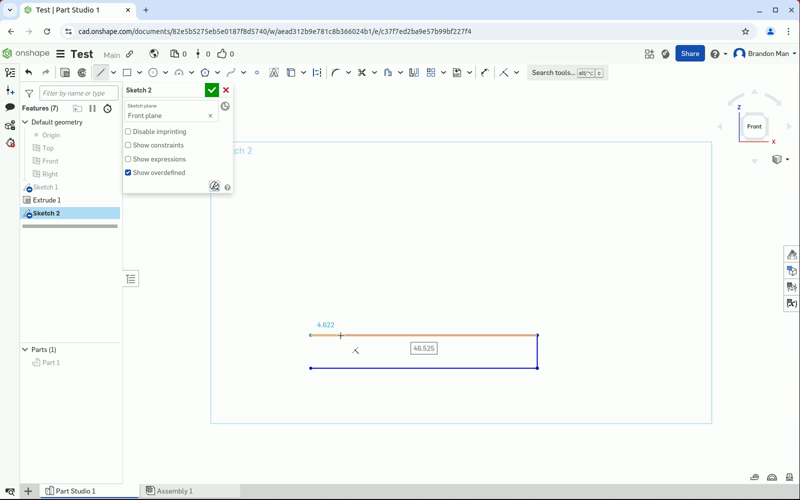
key_down(shift)
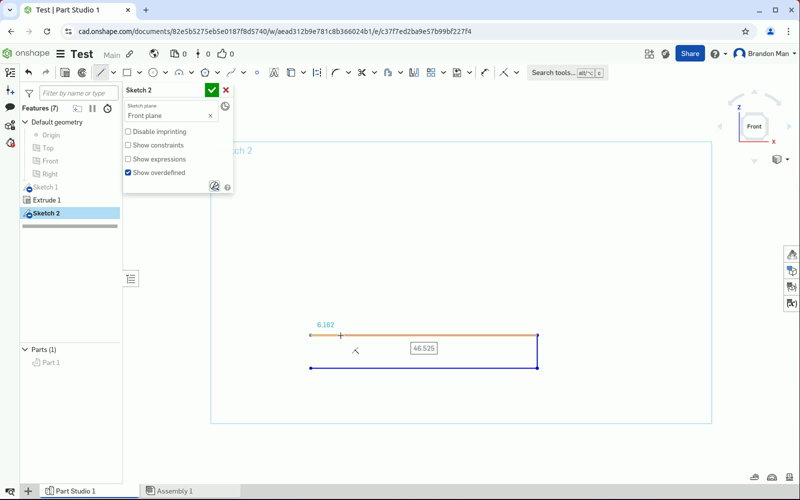
mouse_move(310, 368)
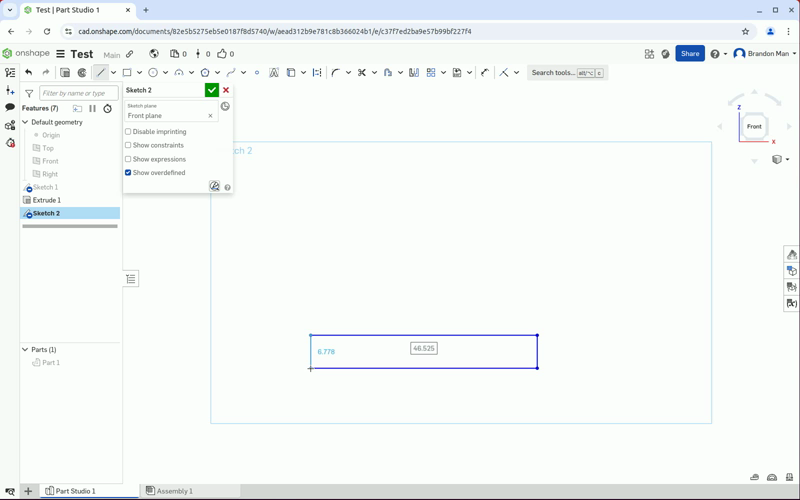
key_up(shift)
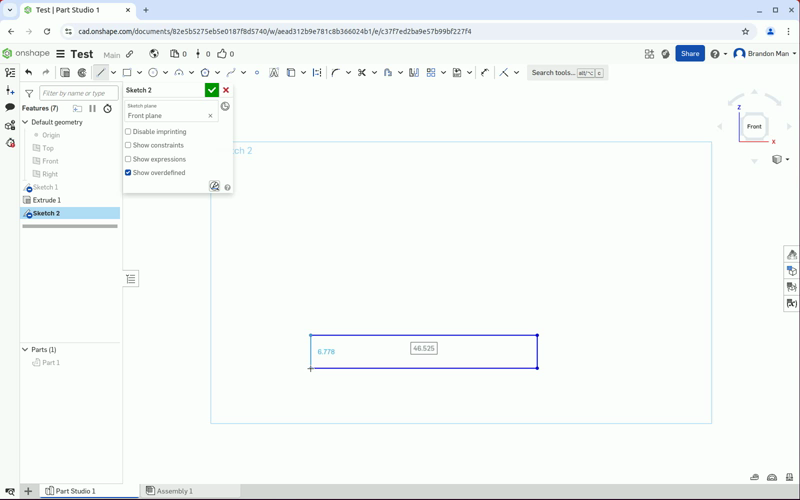
click(310, 368)
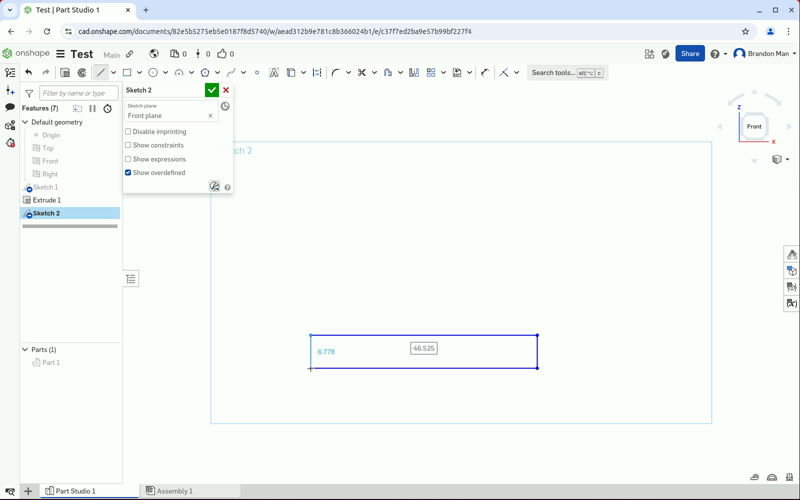
key(esc)
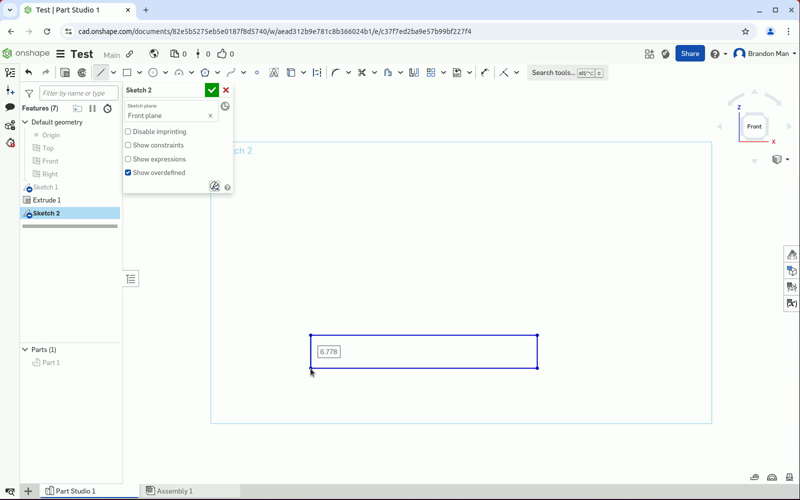
mouse_move(405, 356)
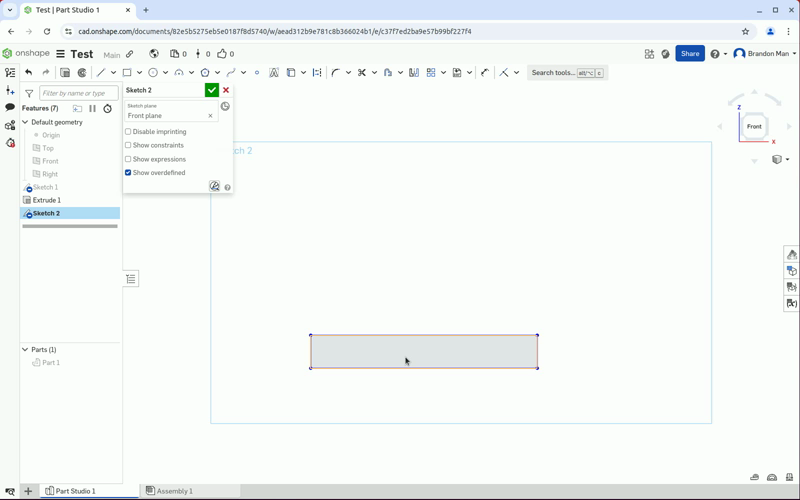
click(405, 356)
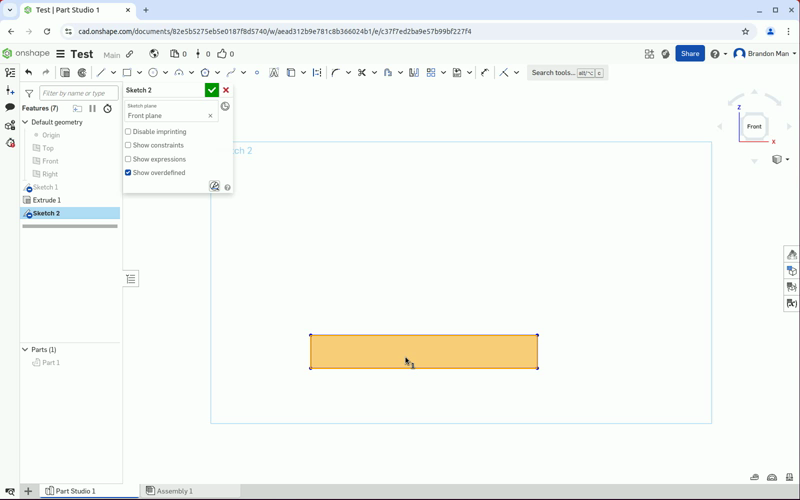
mouse_move(73, 352)
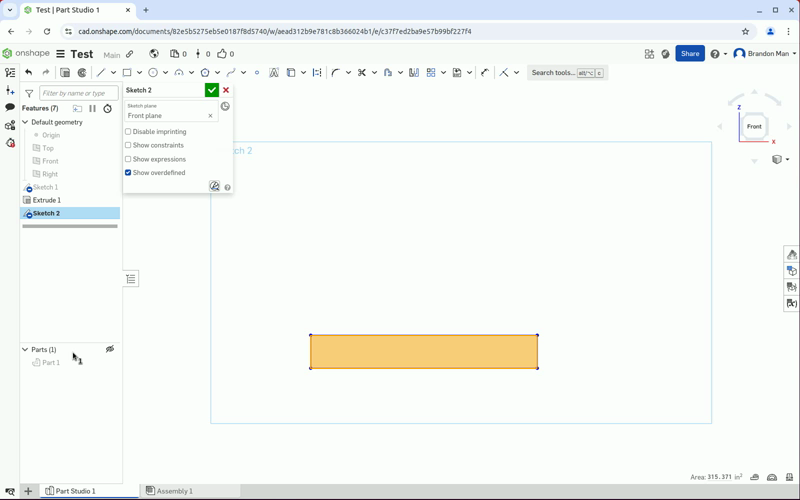
key(shift+y)
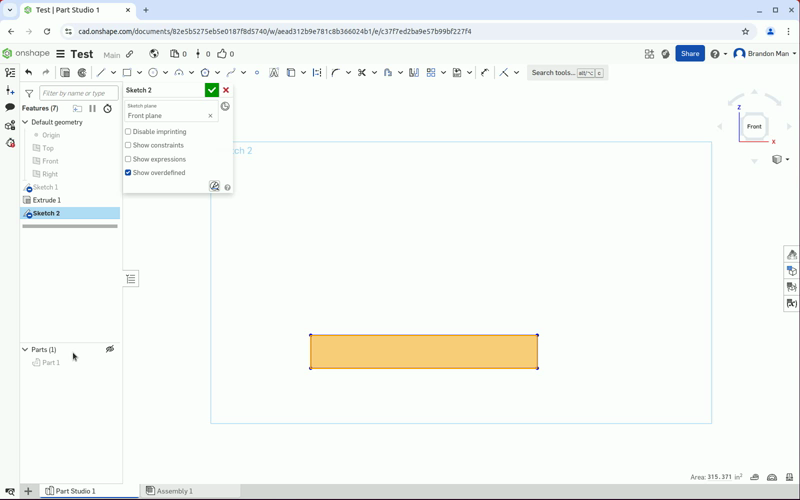
key(shift+e)
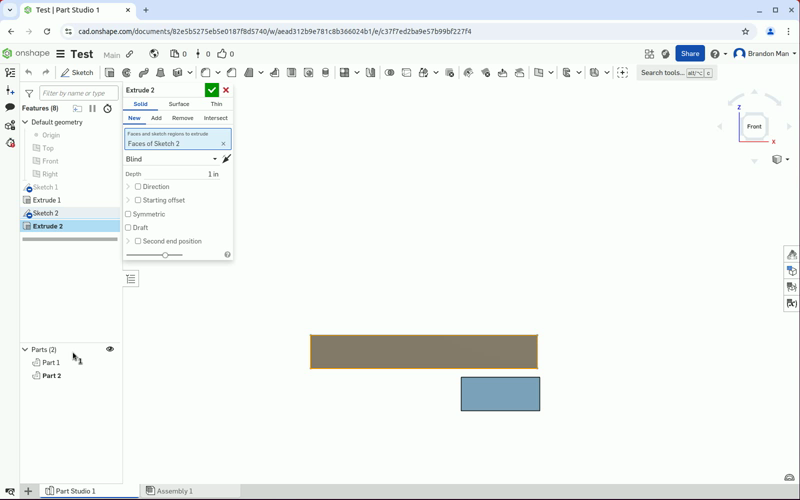
mouse_move(143, 106)
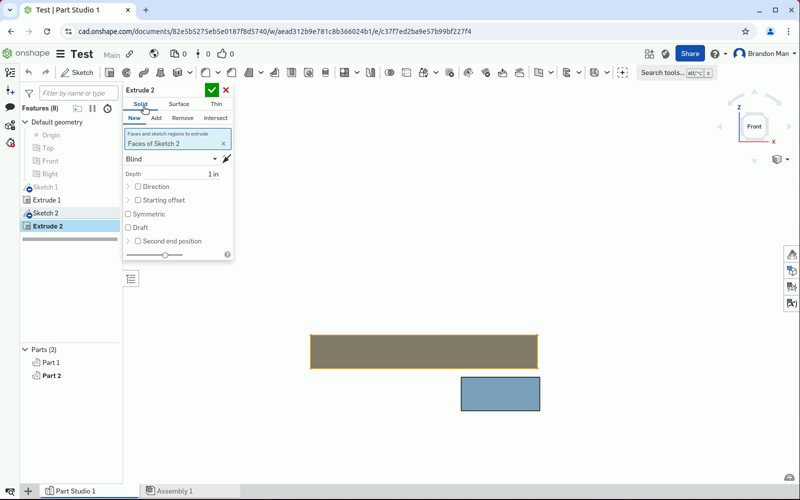
click(143, 106)
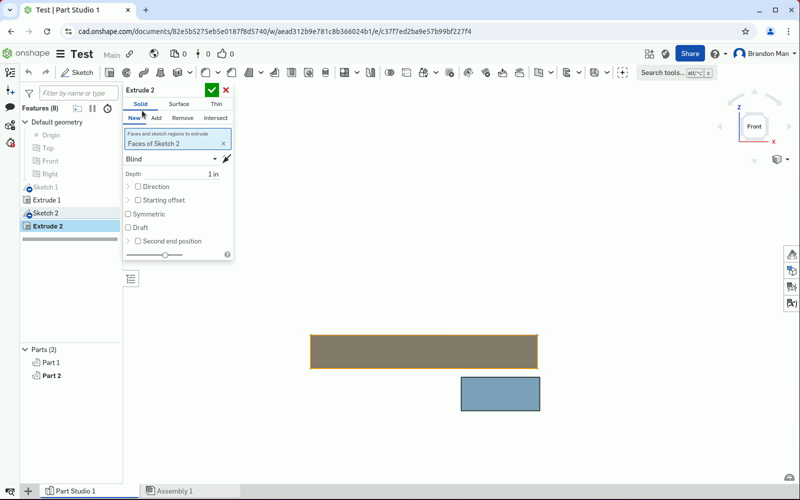
mouse_move(137, 120)
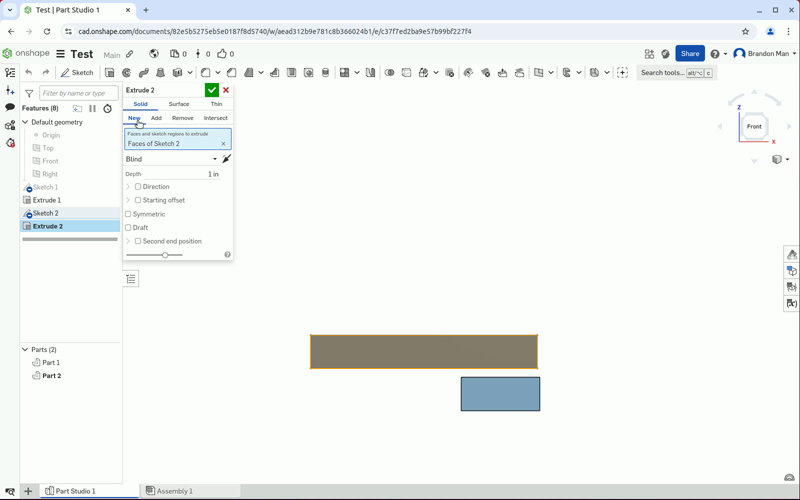
click(137, 120)
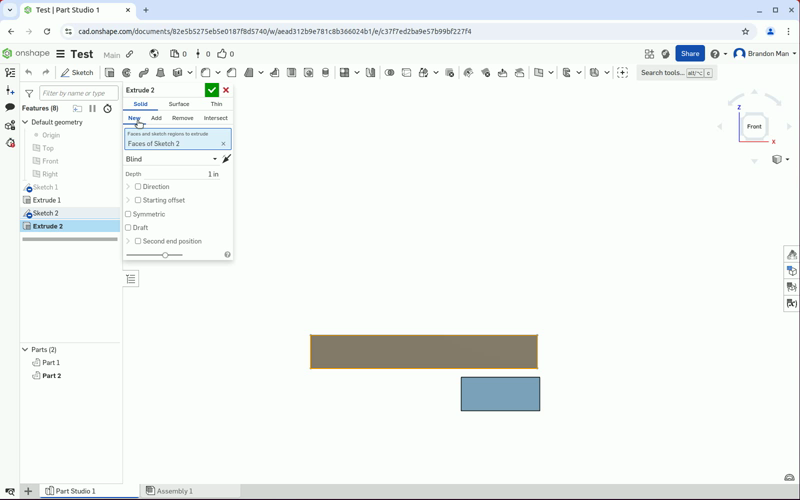
key(tab, 4)
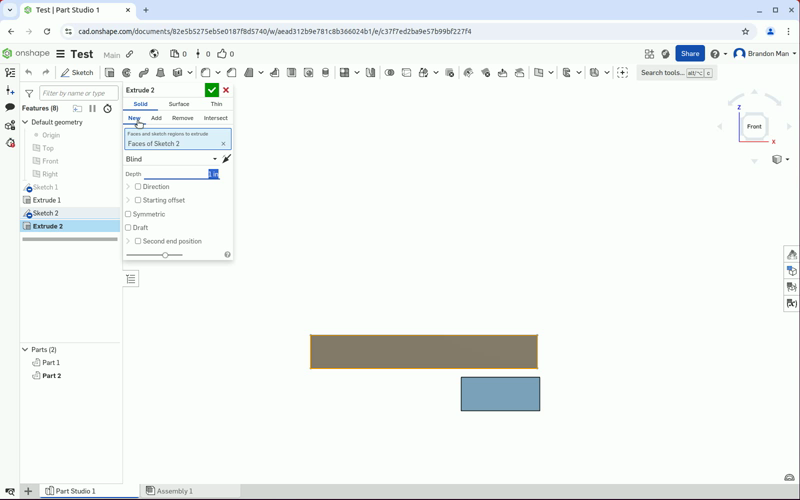
text(16.128)
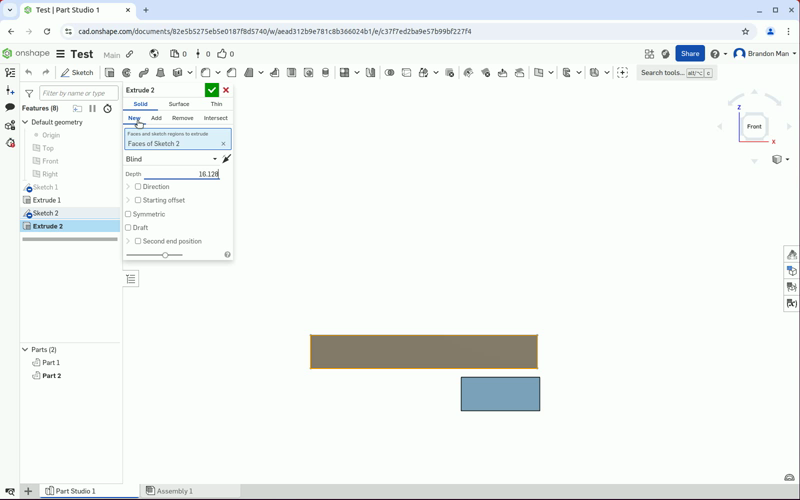
key(enter)
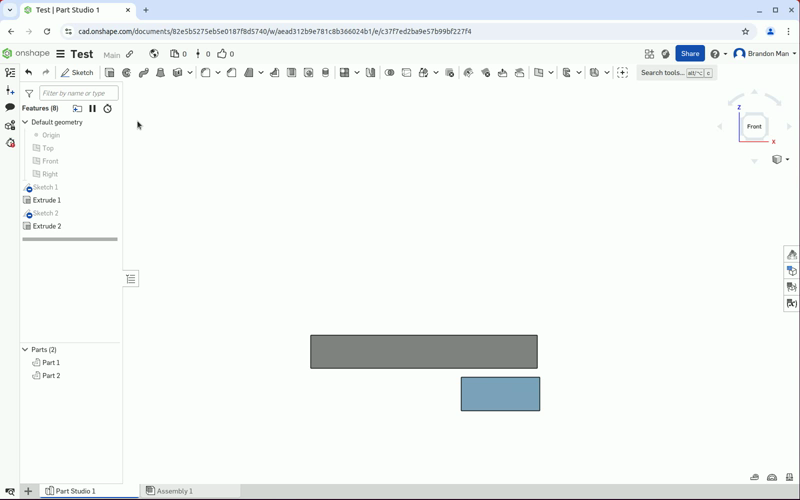
key(shift+h)
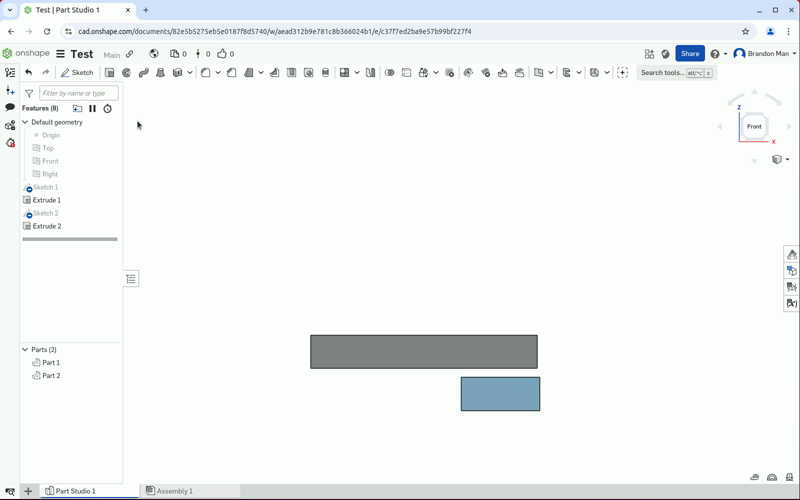
key(shift+h)
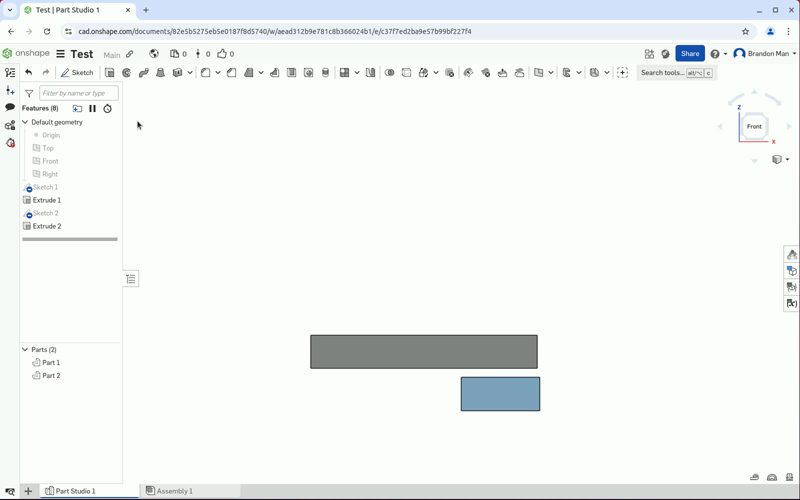
mouse_move(73, 189)
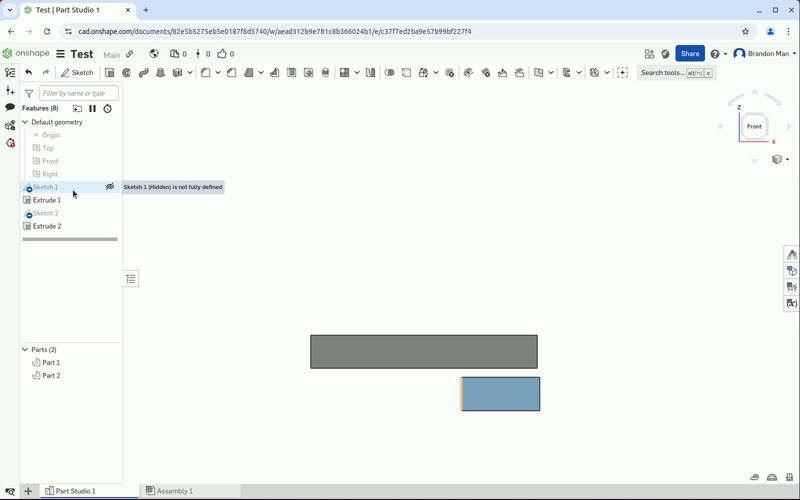
click(73, 189)
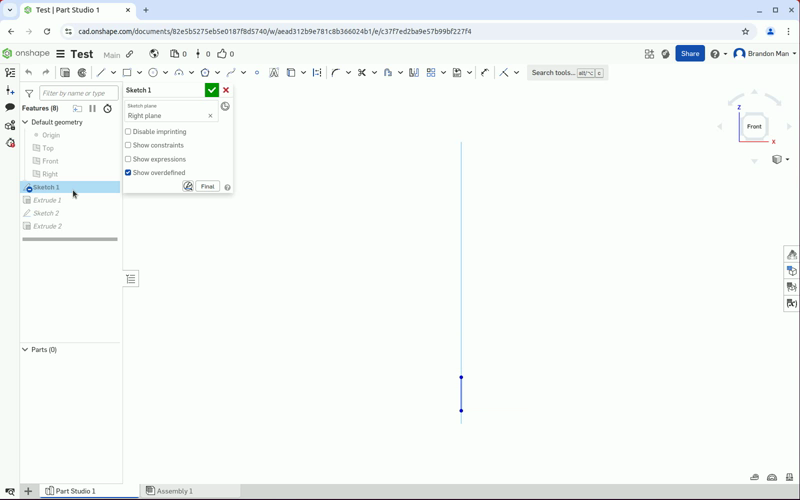
mouse_move(229, 92)
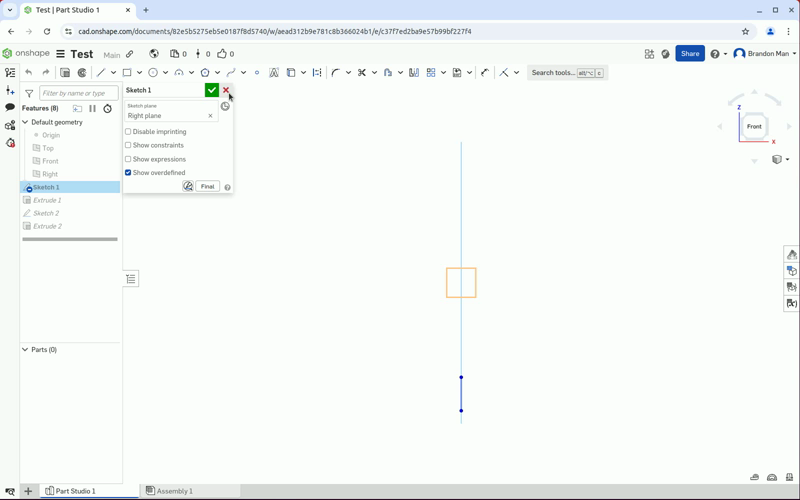
click(229, 92)
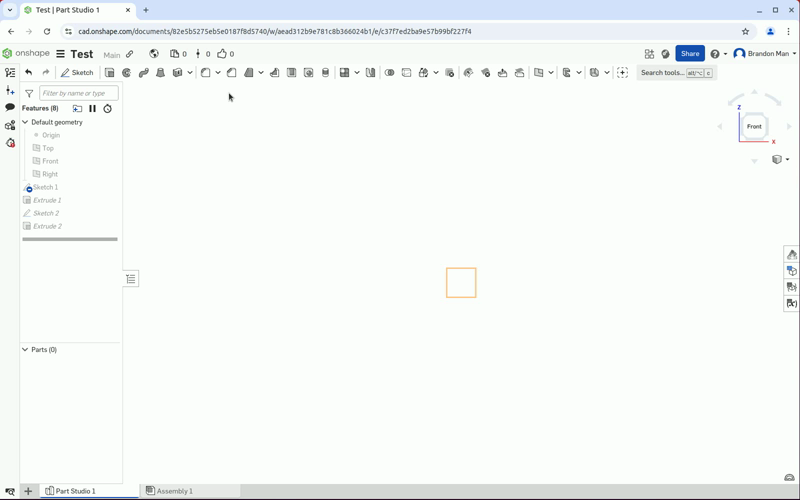
mouse_move(73, 352)
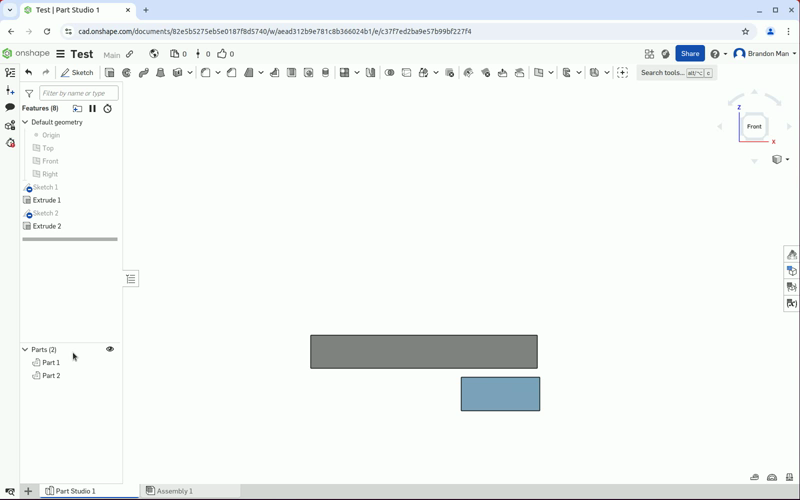
key(y)
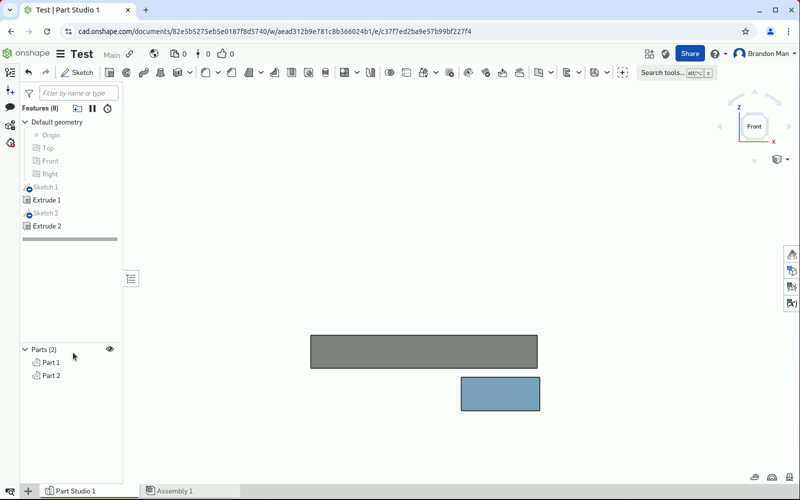
key(shift+p)
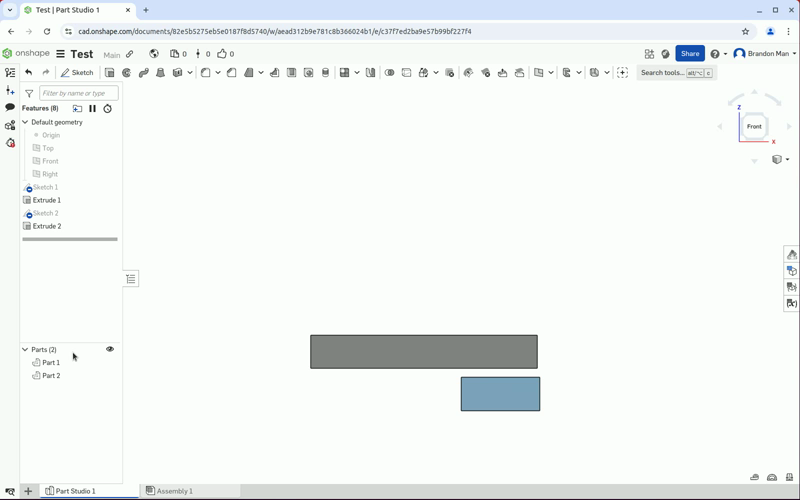
key(space)
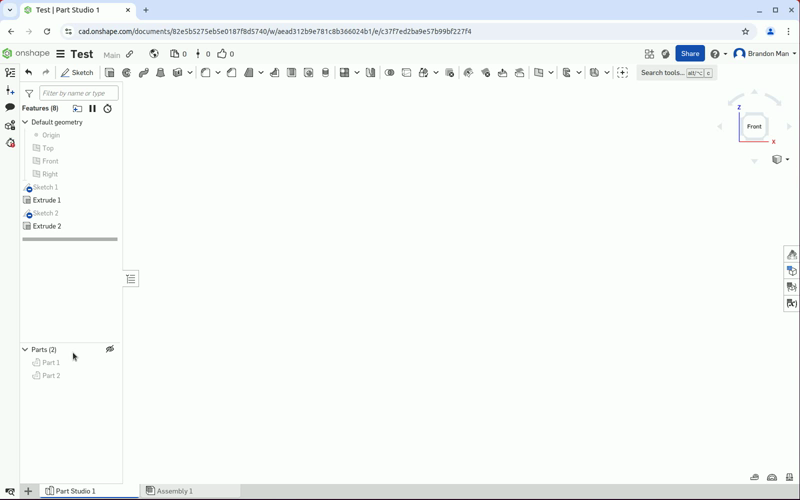
key_down(shift)
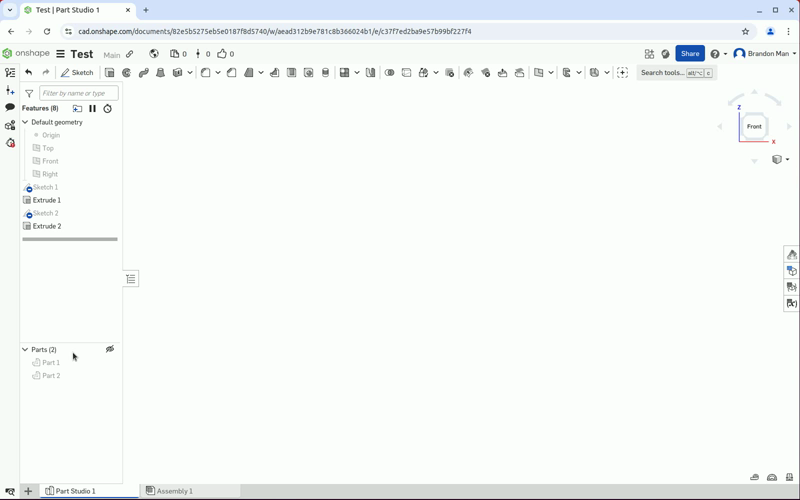
key(down)
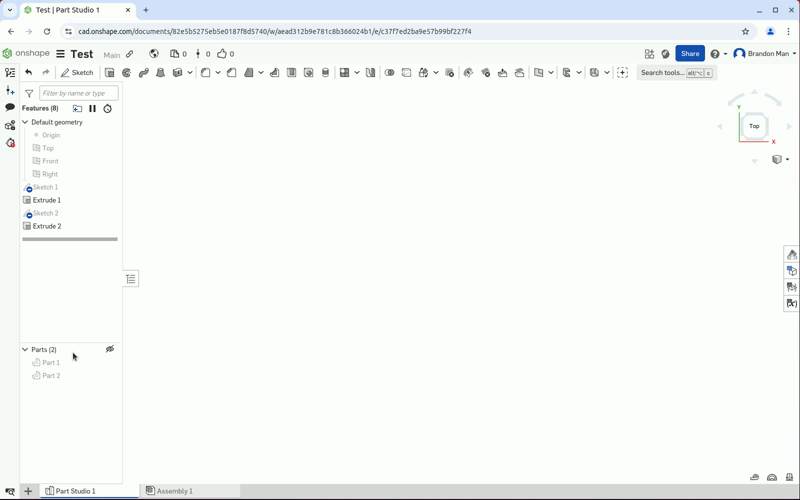
key_up(shift)
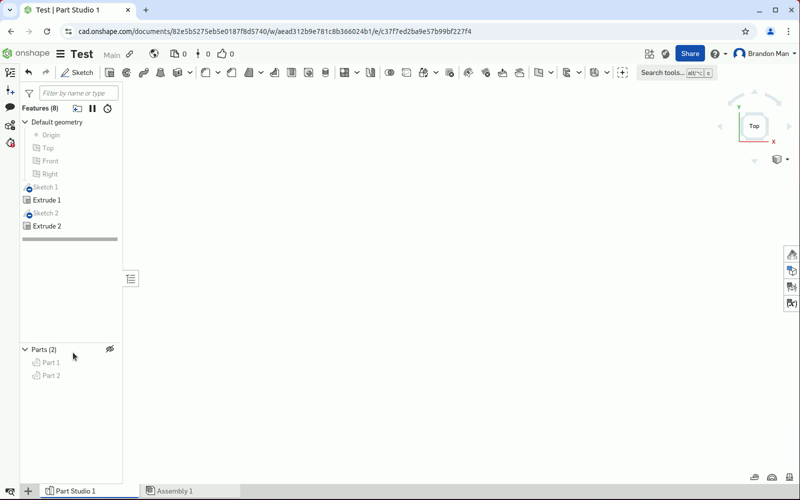
mouse_move(73, 352)
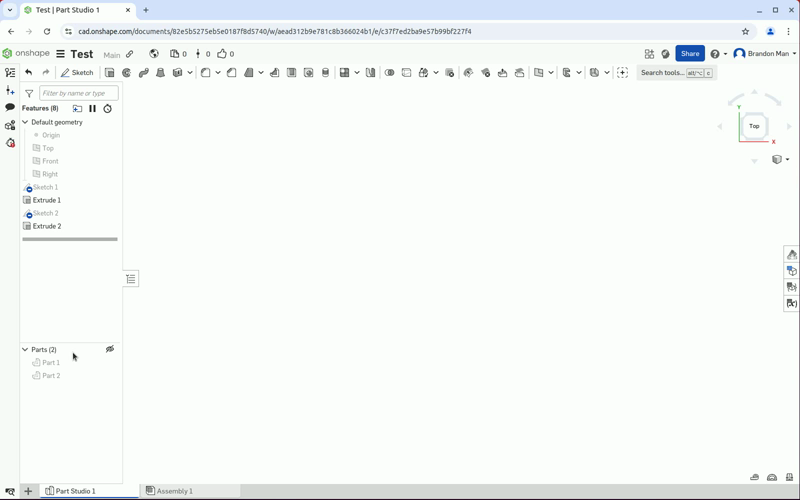
key(shift+y)
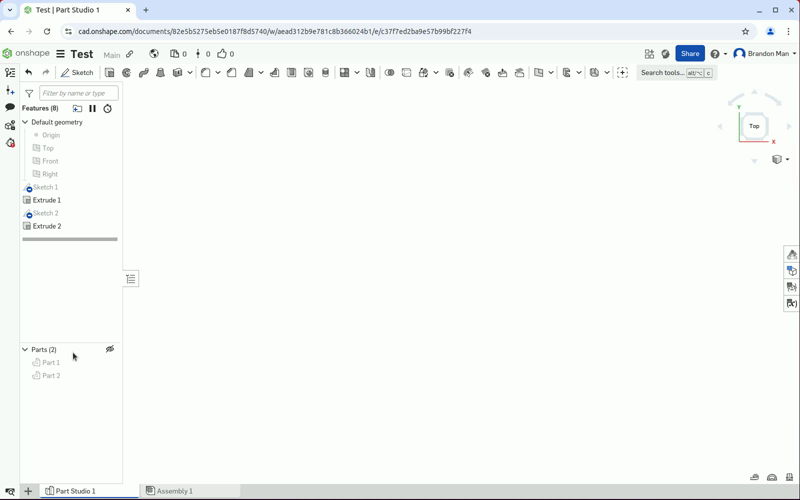
key(shift+s)
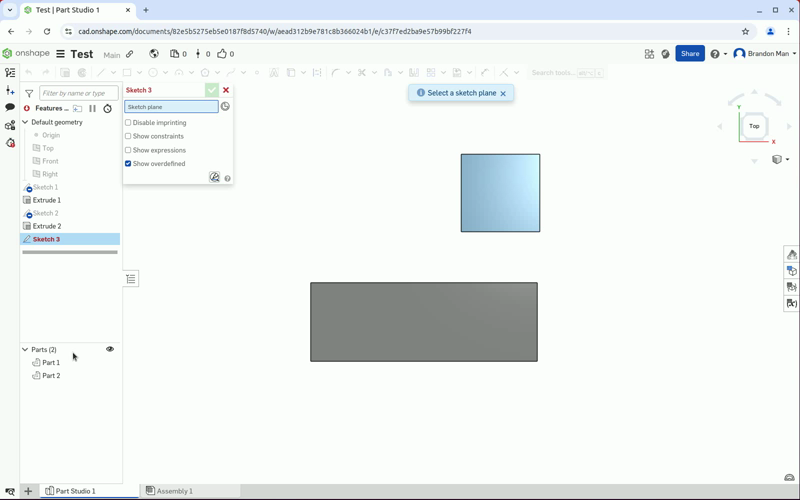
mouse_move(73, 150)
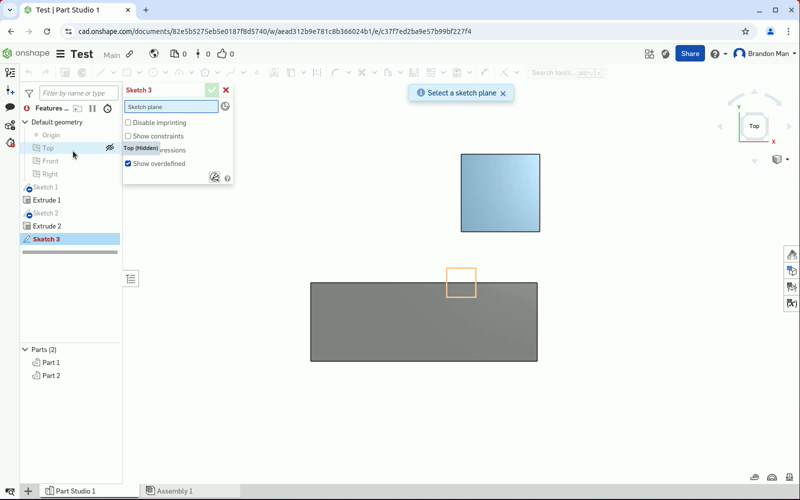
click(73, 150)
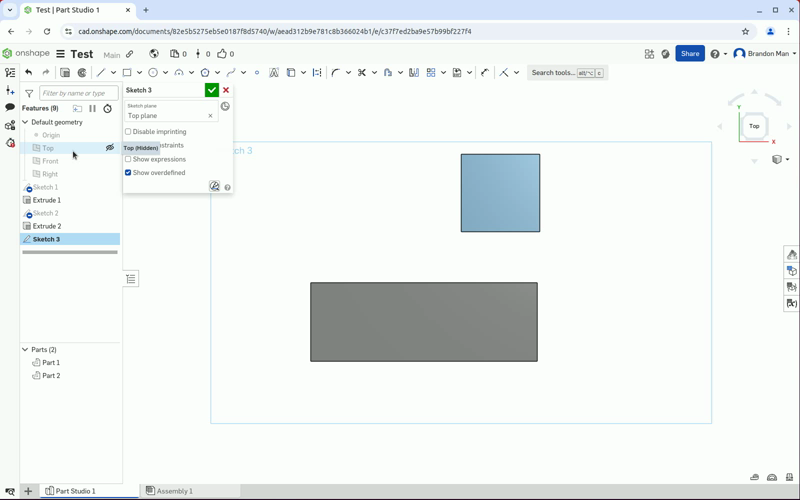
mouse_move(73, 352)
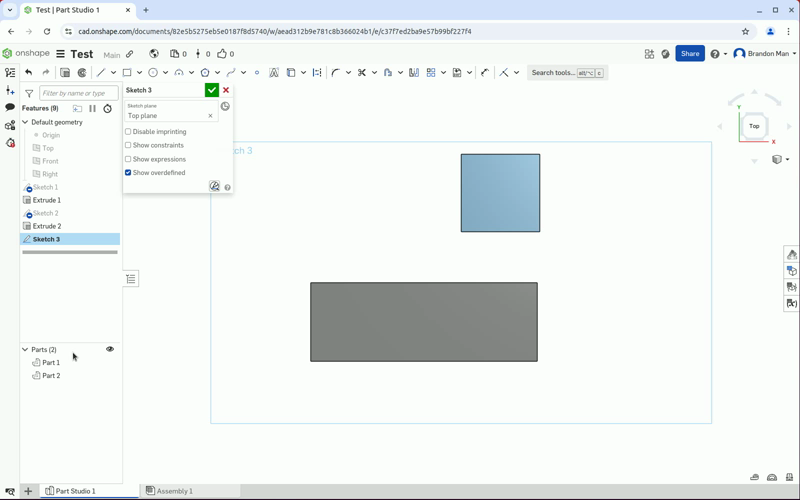
key(y)
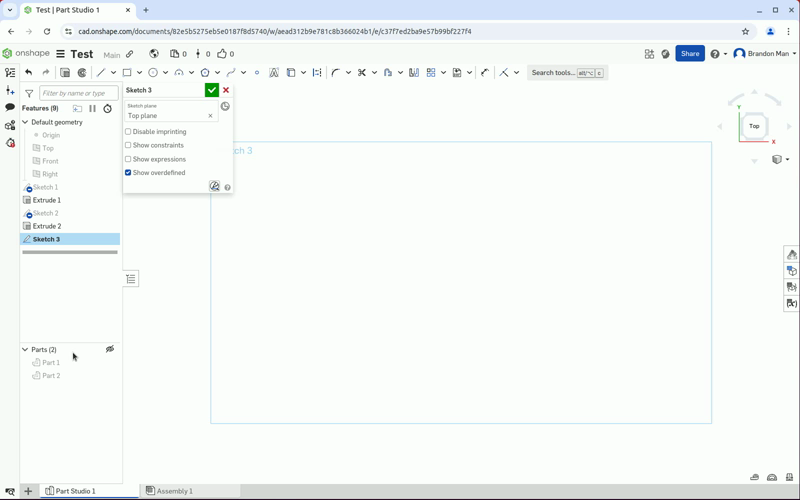
key(l)
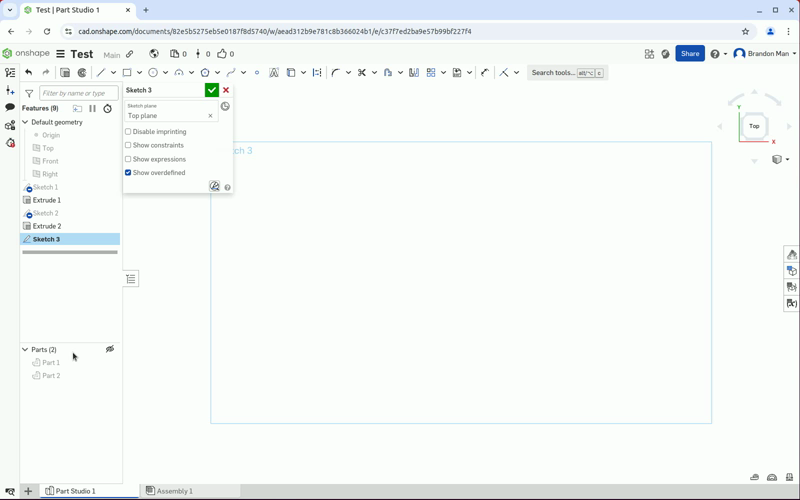
key_down(shift)
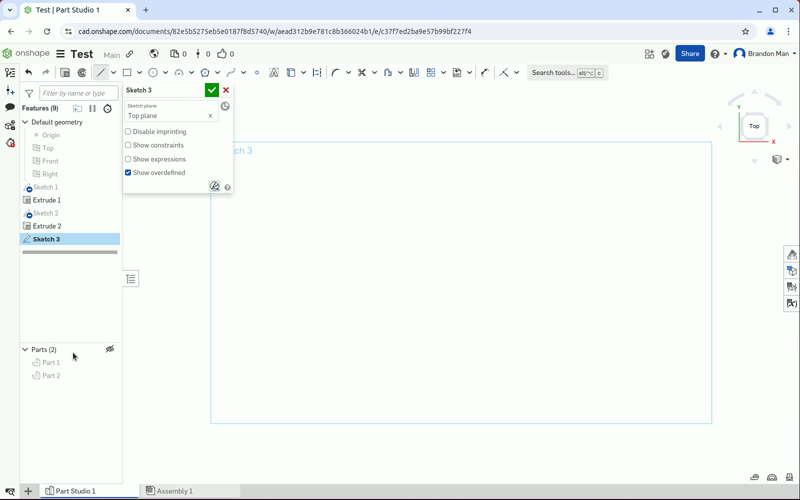
mouse_move(348, 345)
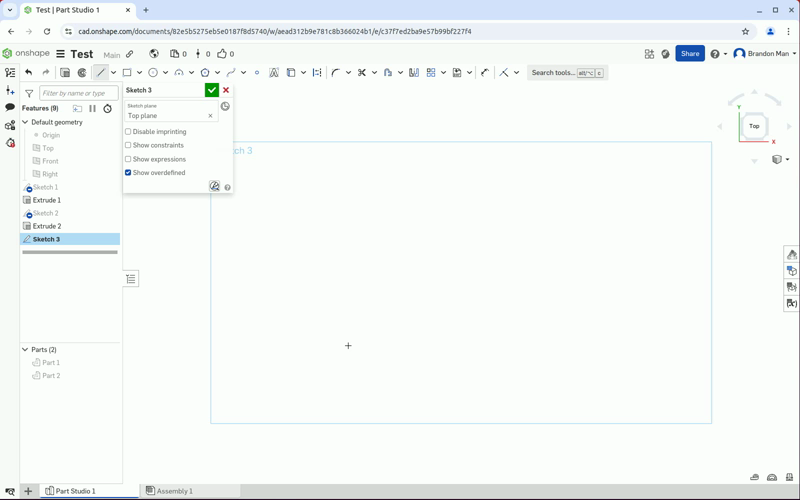
click(348, 345)
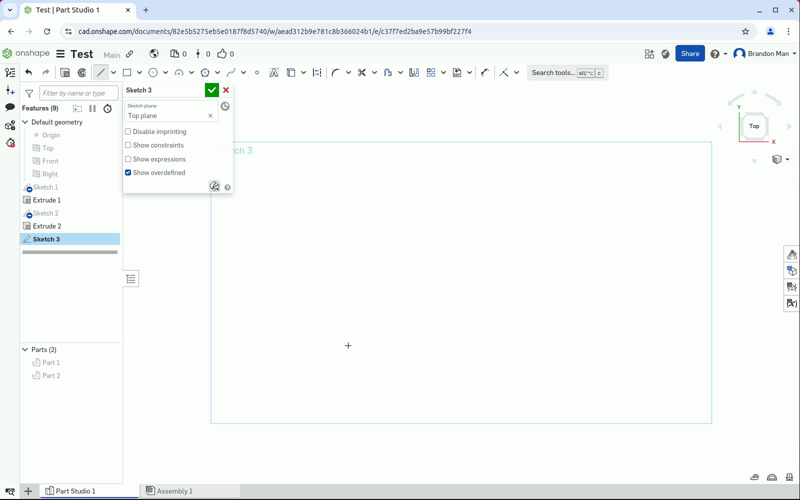
key_up(shift)
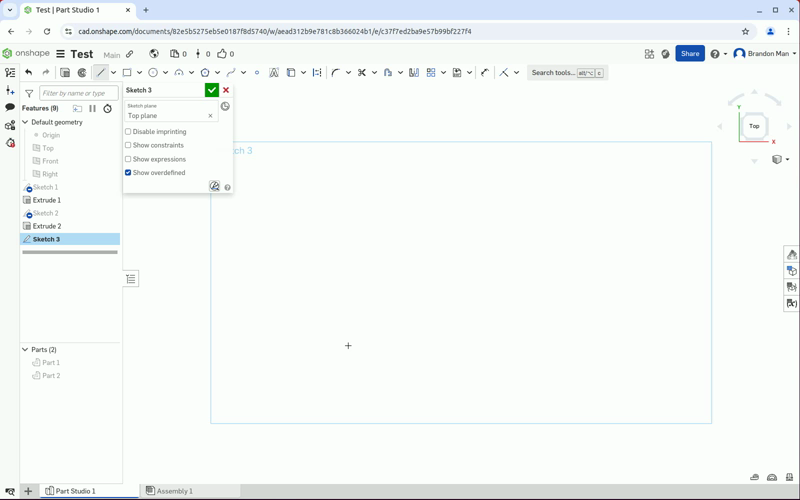
key_down(shift)
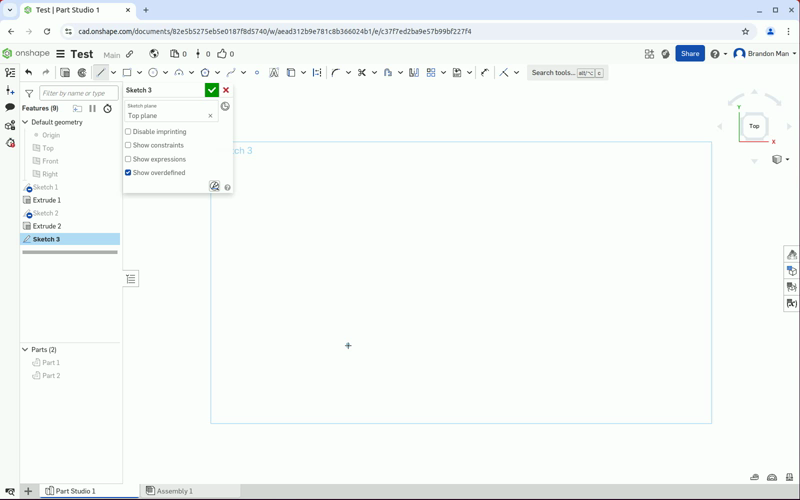
mouse_move(572, 345)
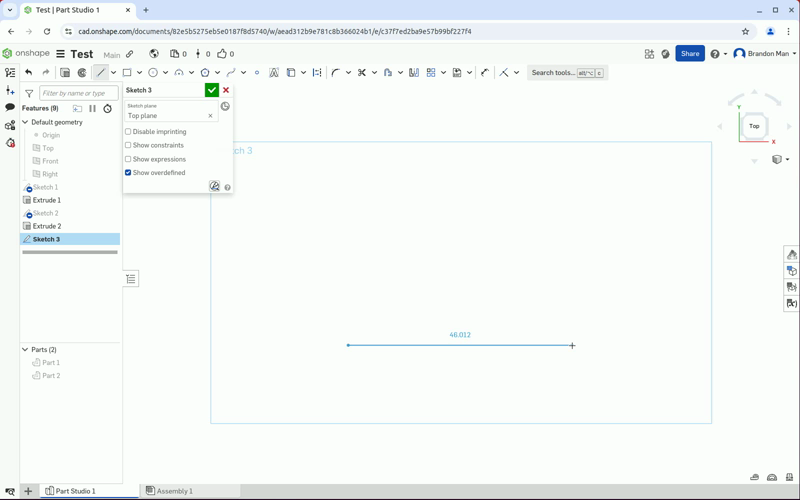
click(572, 345)
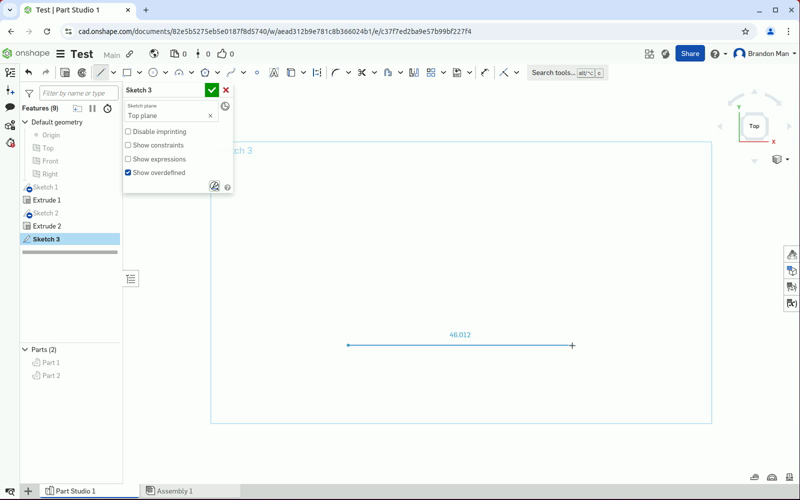
key_up(shift)
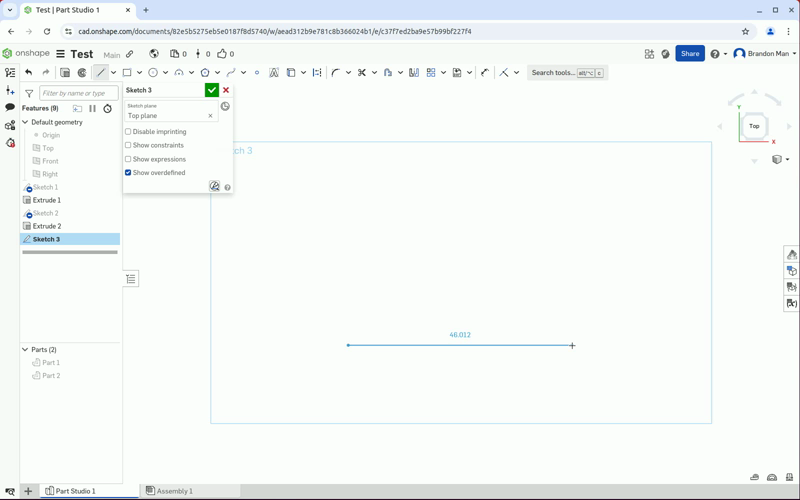
key_down(shift)
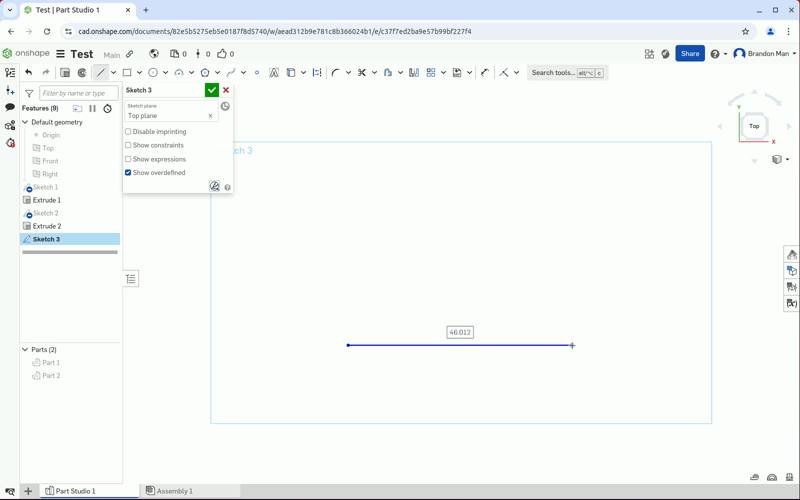
mouse_move(572, 220)
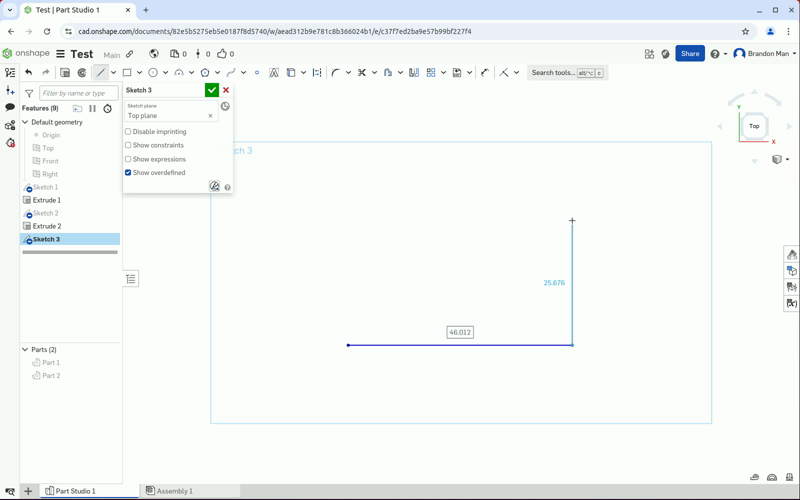
click(572, 220)
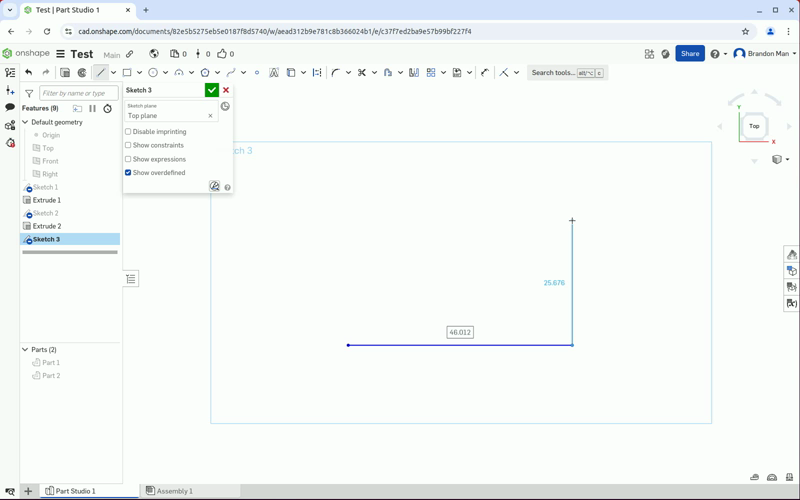
key_up(shift)
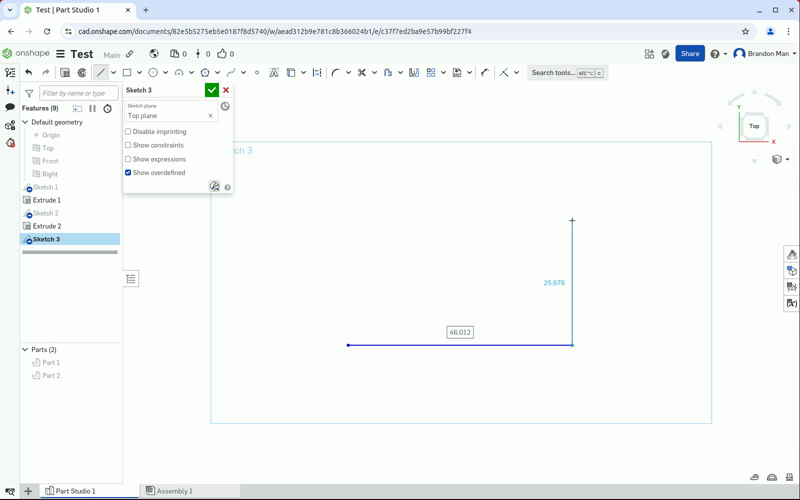
key_down(shift)
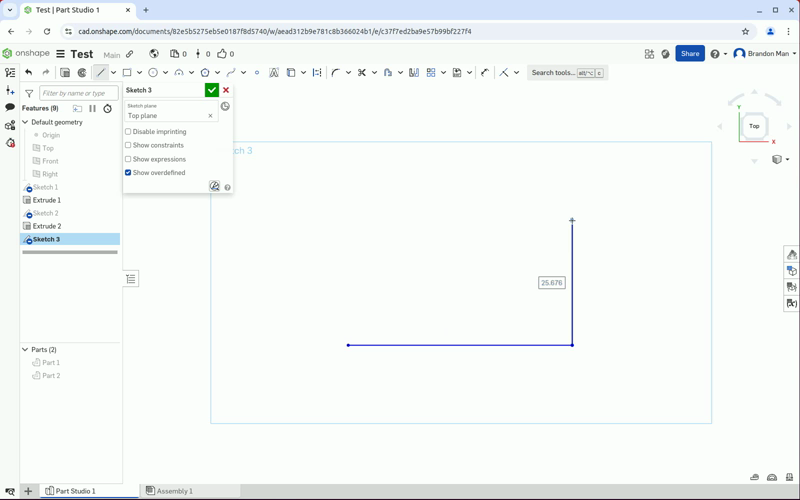
mouse_move(348, 220)
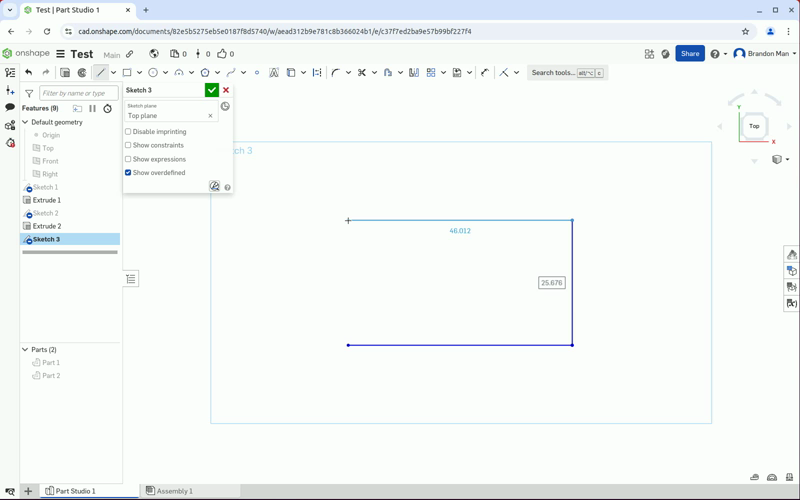
click(348, 220)
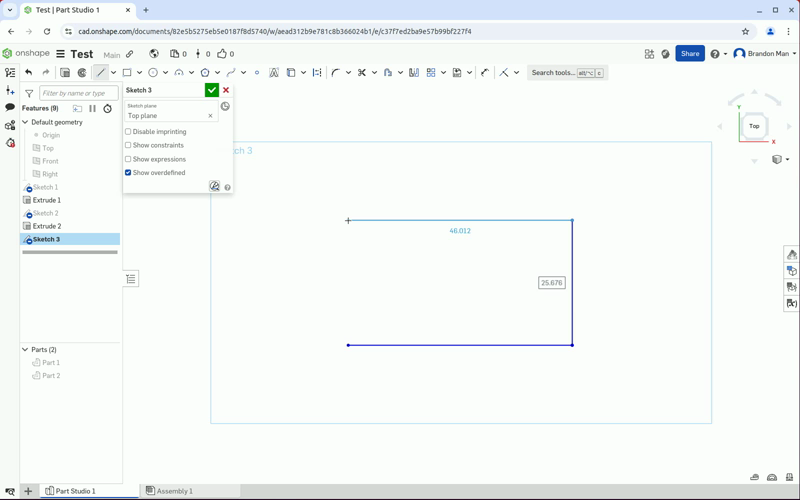
key_up(shift)
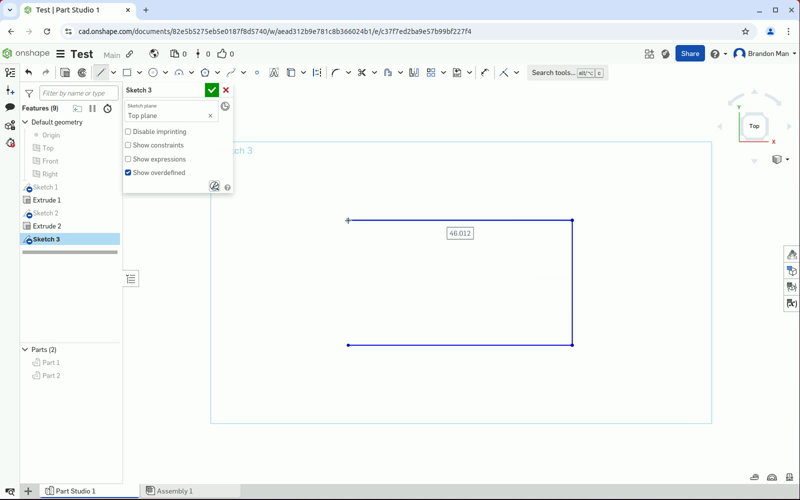
key_down(shift)
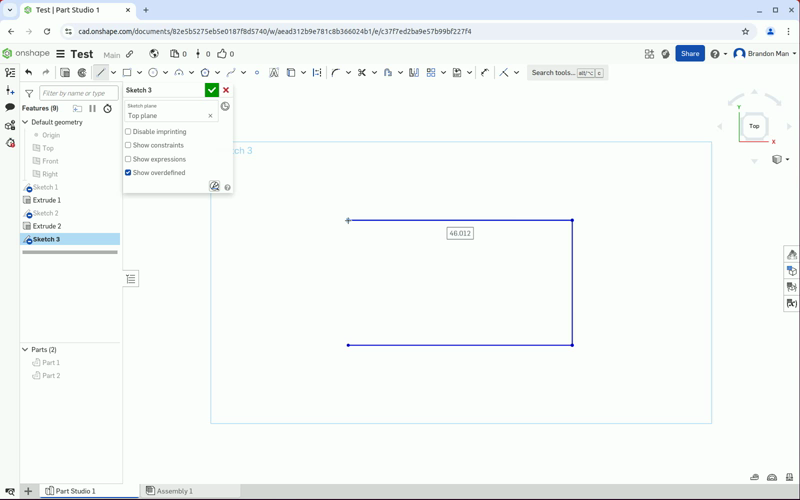
mouse_move(348, 345)
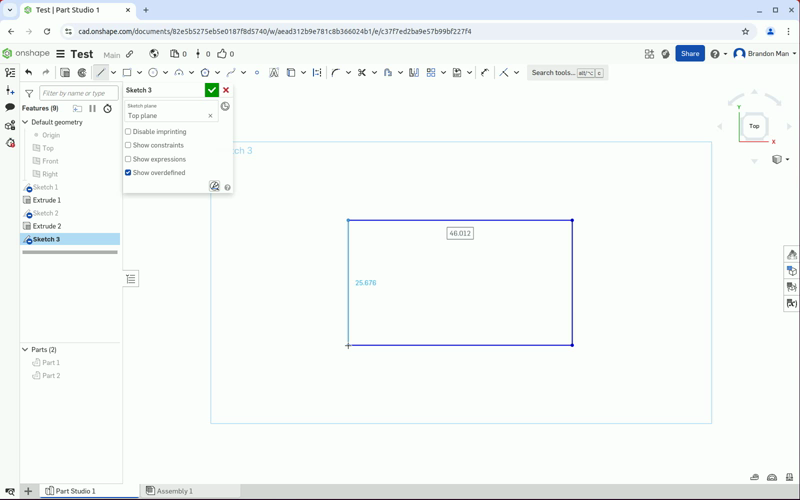
key_up(shift)
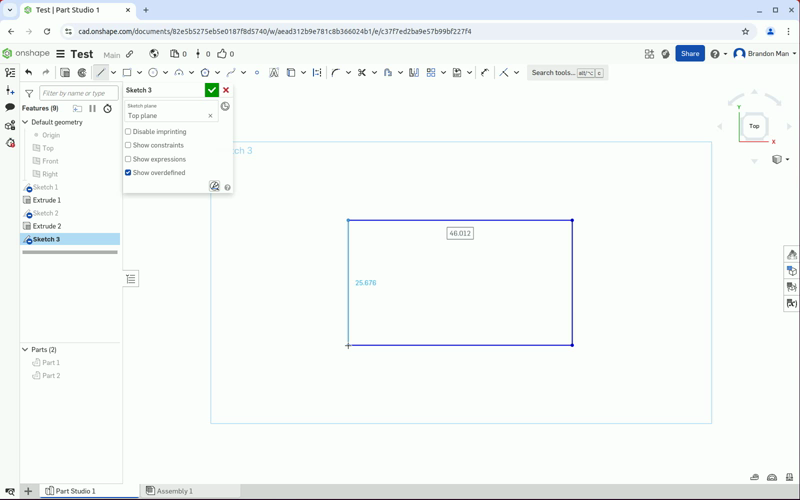
click(348, 345)
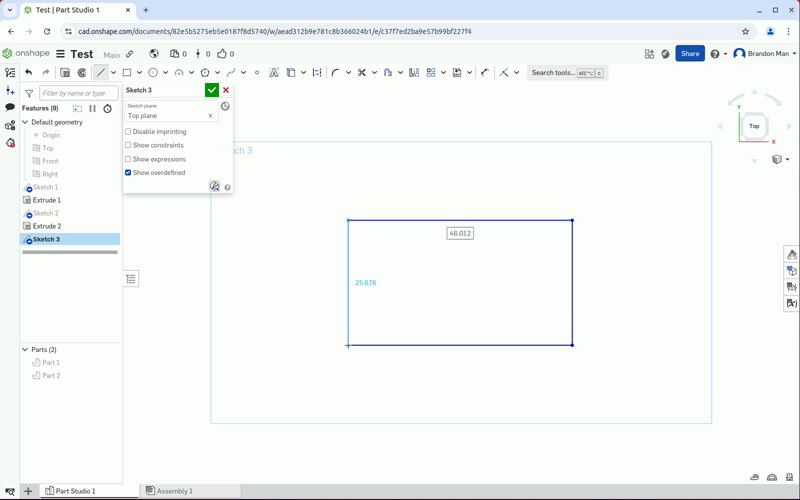
key(esc)
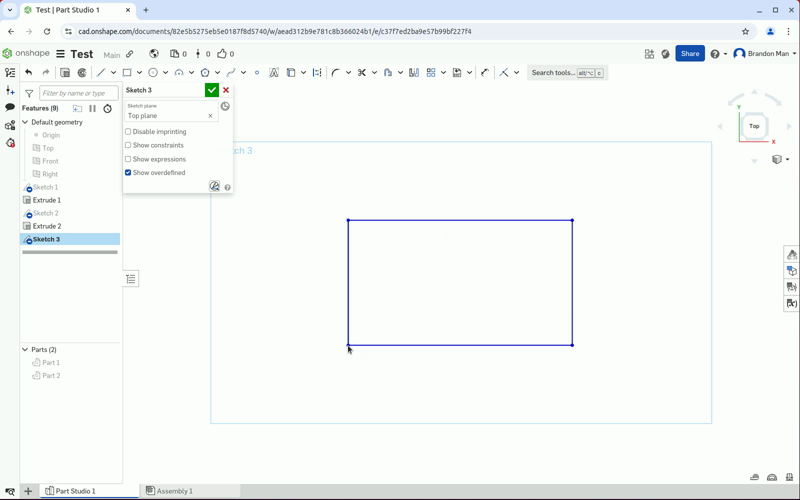
mouse_move(542, 250)
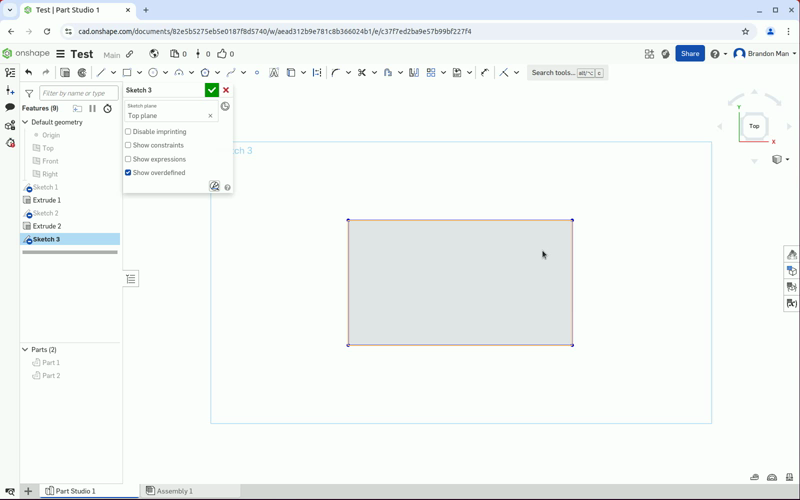
click(542, 250)
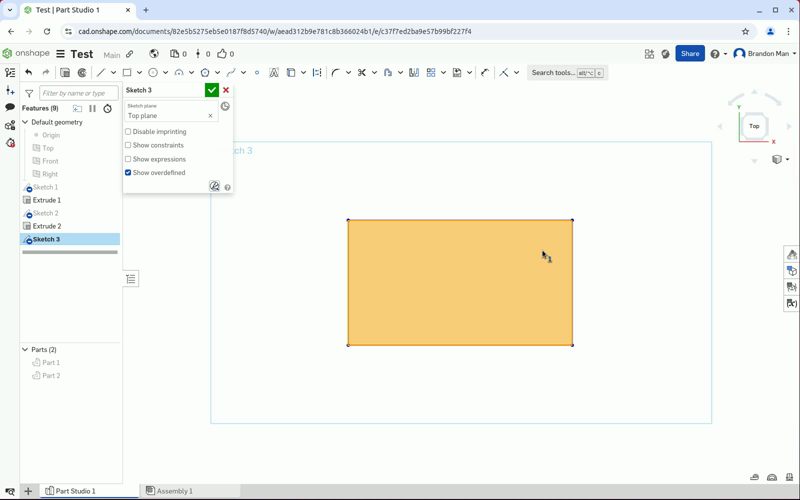
mouse_move(73, 352)
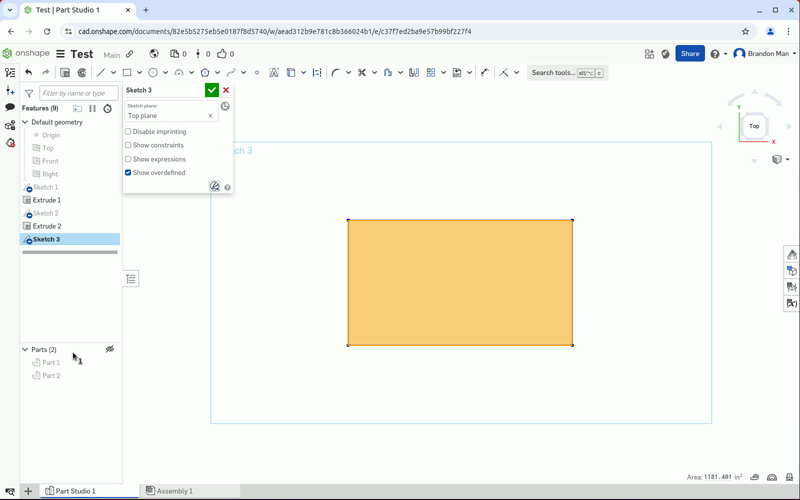
key(shift+y)
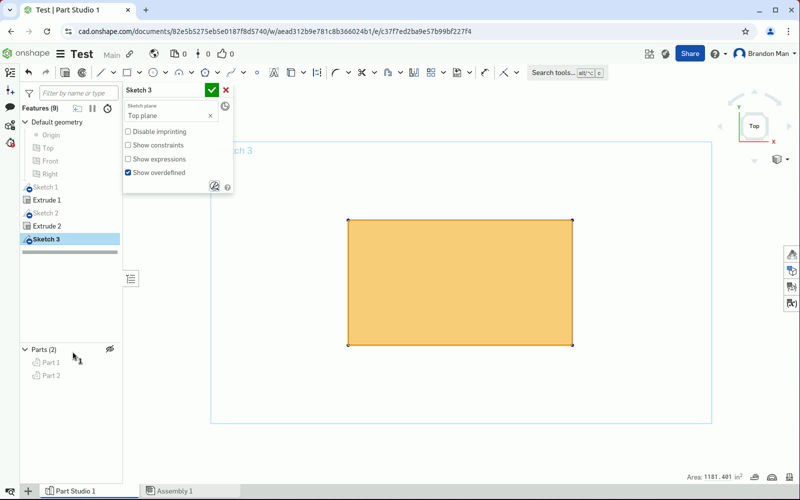
key(shift+e)
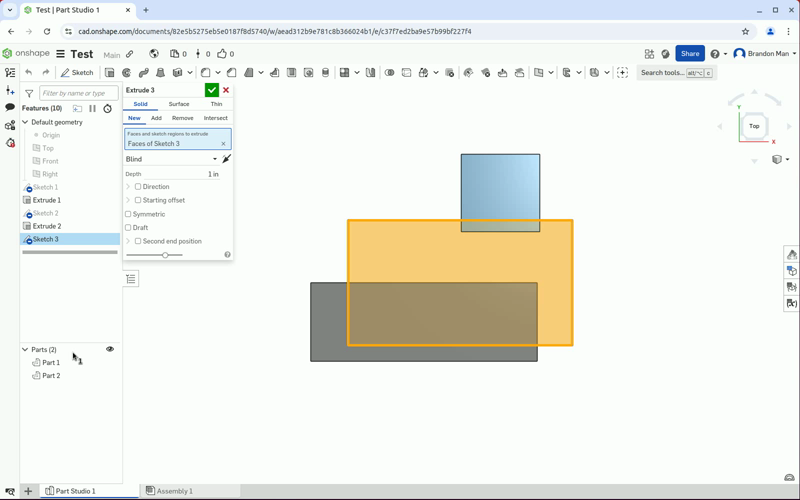
mouse_move(143, 106)
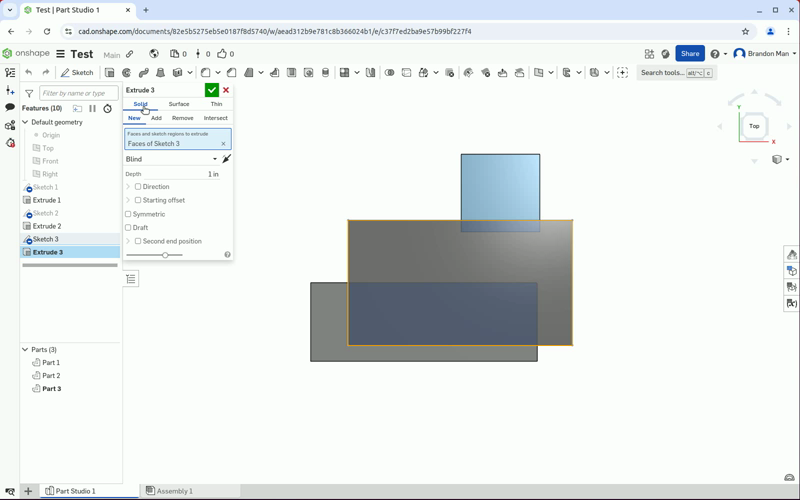
click(143, 106)
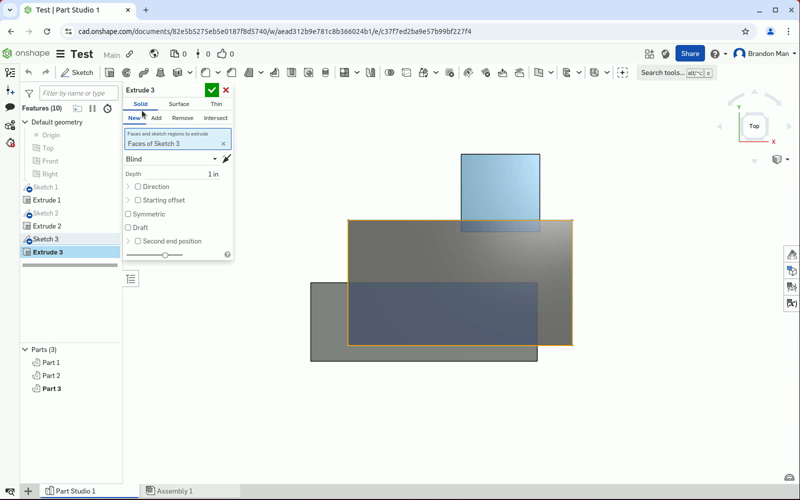
mouse_move(137, 120)
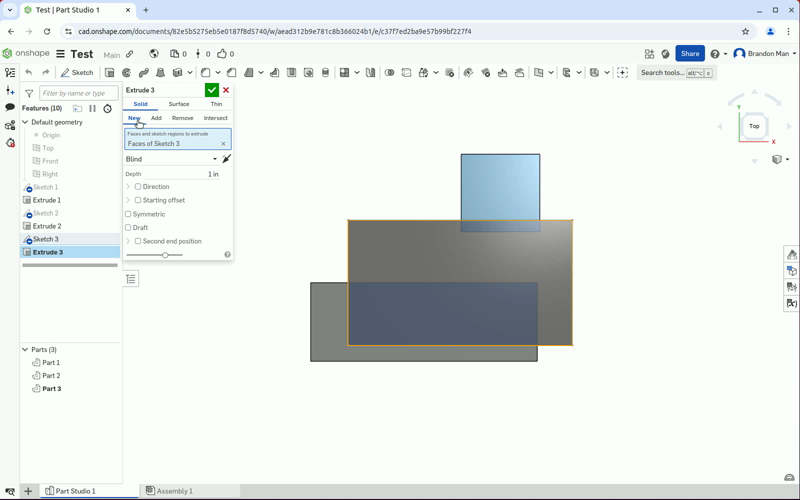
click(137, 120)
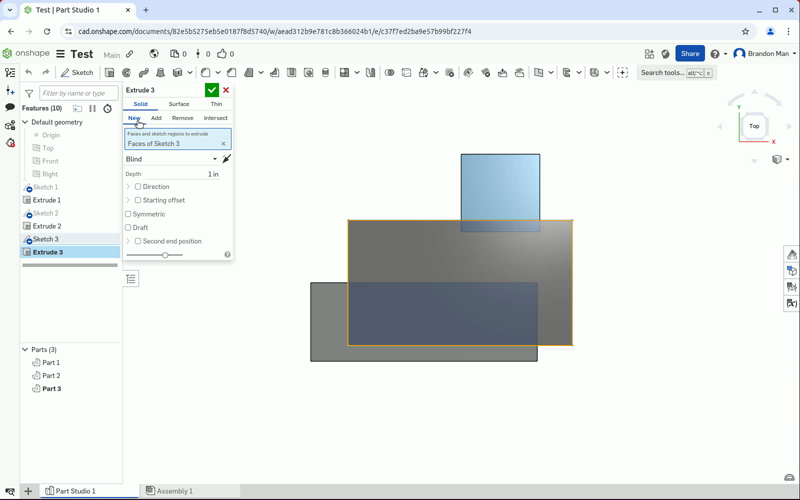
key(tab, 4)
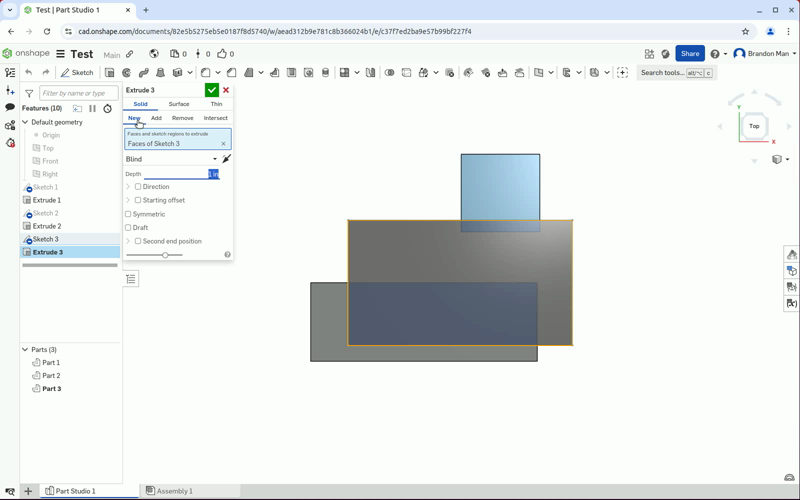
text(16.128)
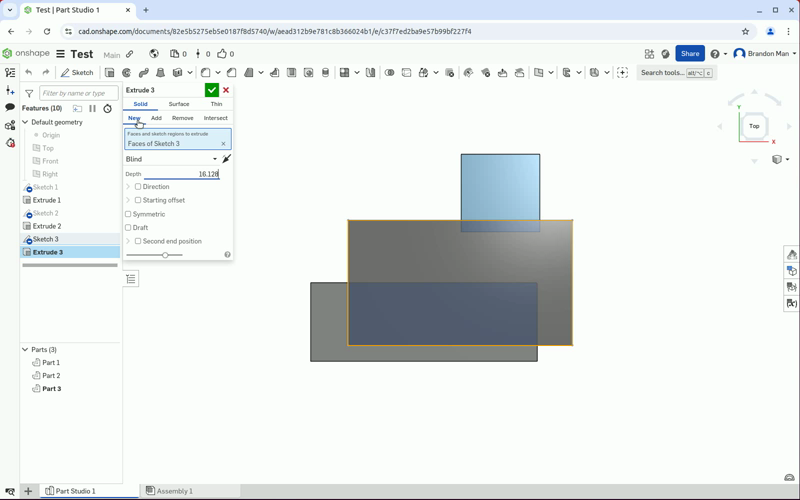
key(enter)
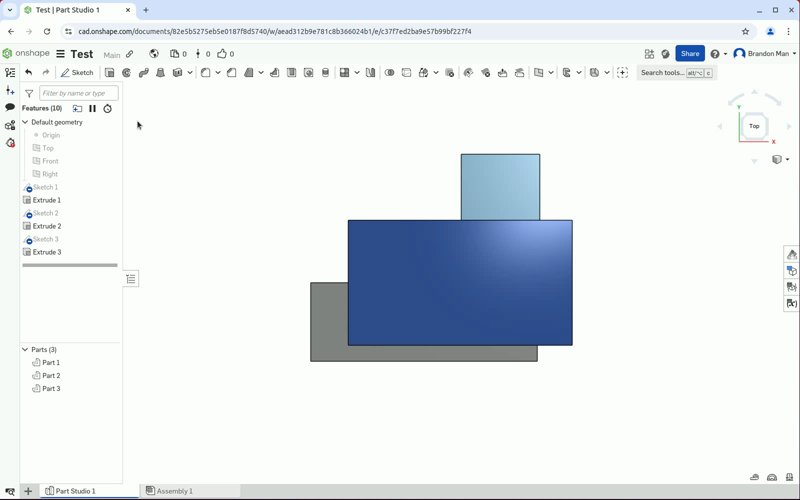
key(shift+h)
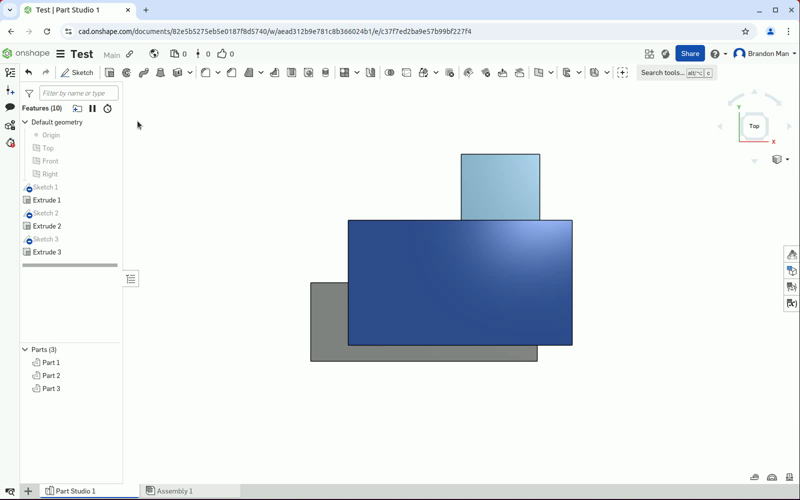
key(shift+h)
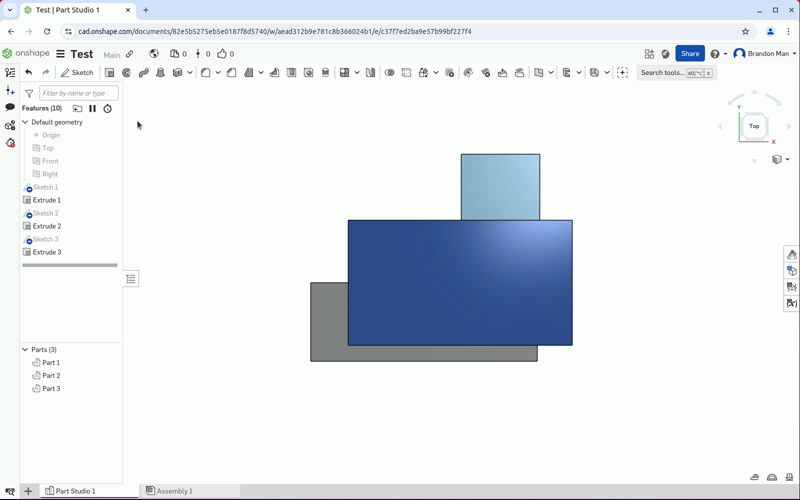
mouse_move(73, 189)
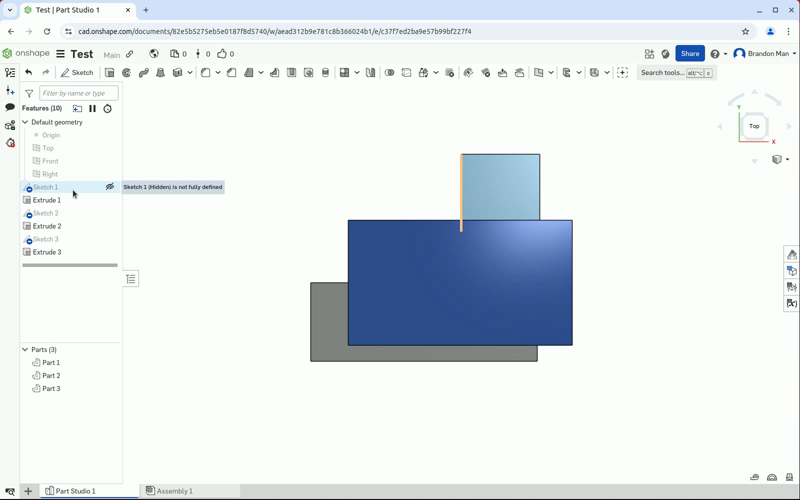
click(73, 189)
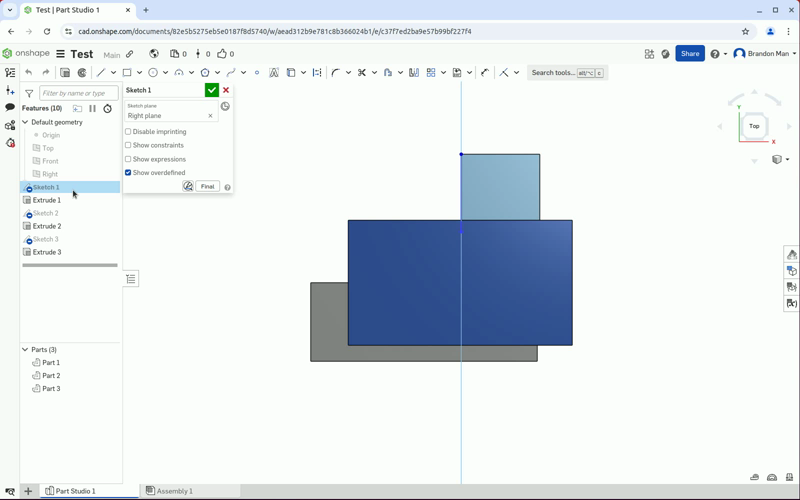
mouse_move(229, 92)
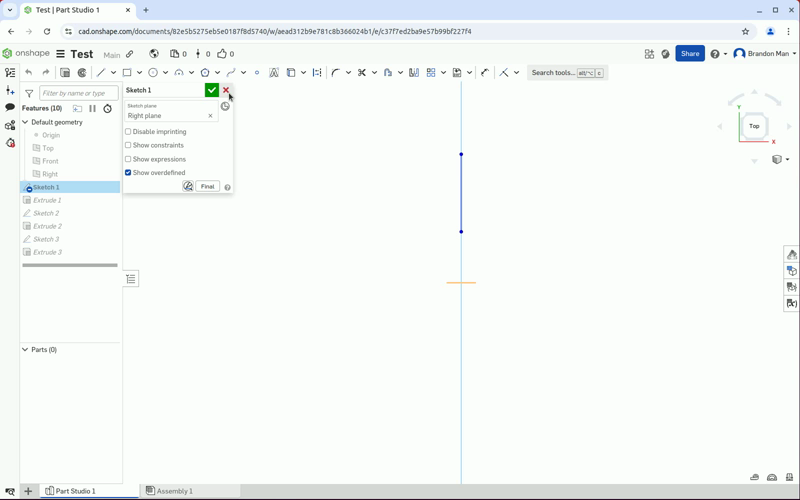
click(229, 92)
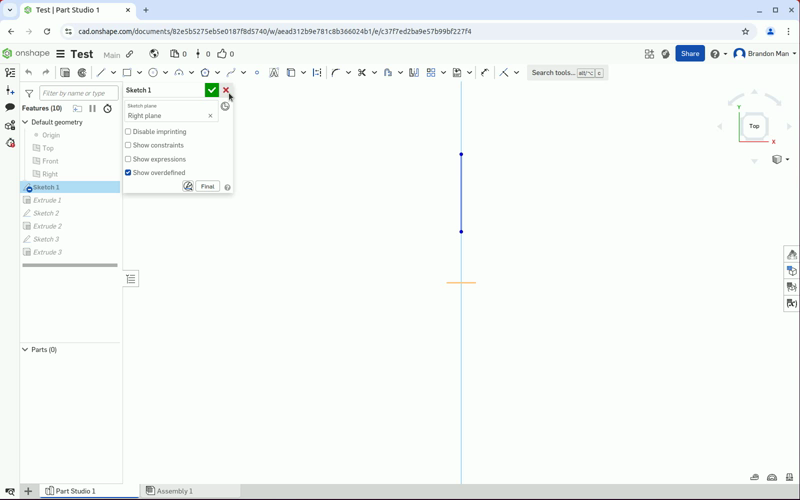
key(shift+s)
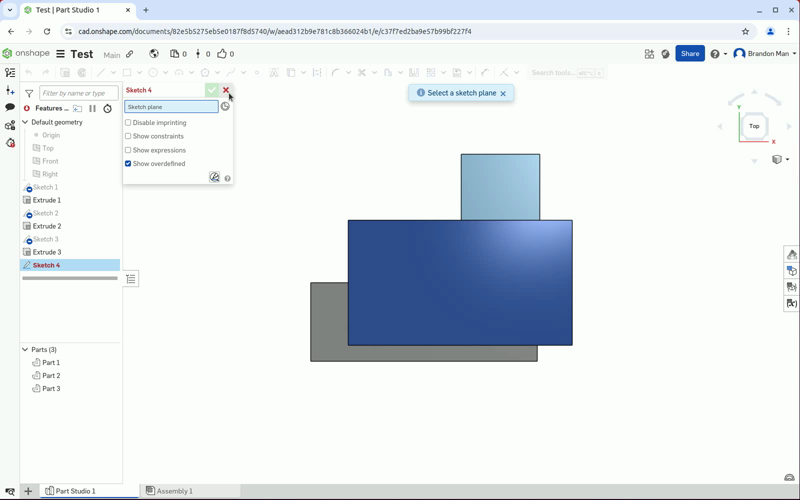
mouse_move(73, 150)
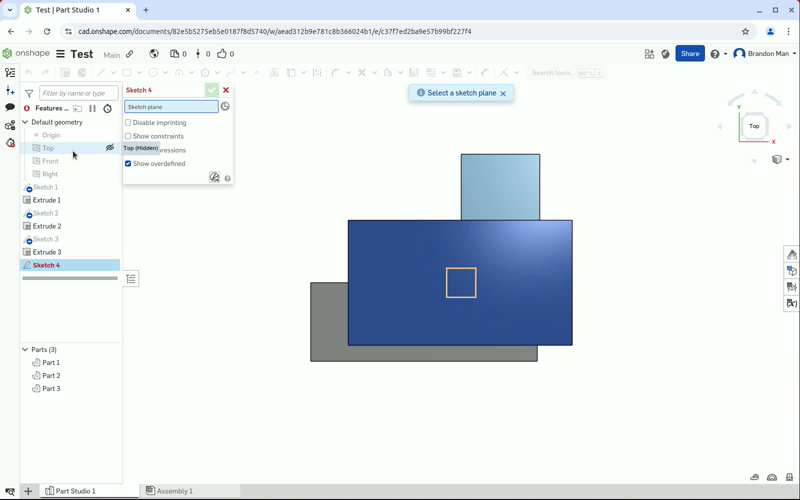
click(73, 150)
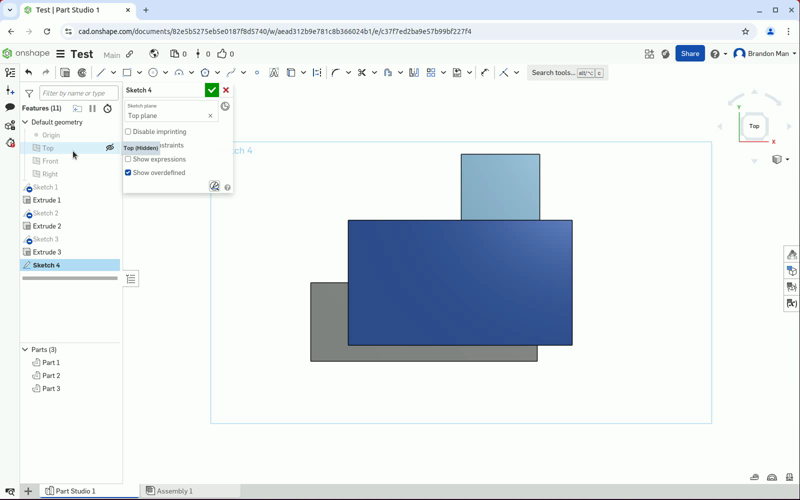
mouse_move(73, 352)
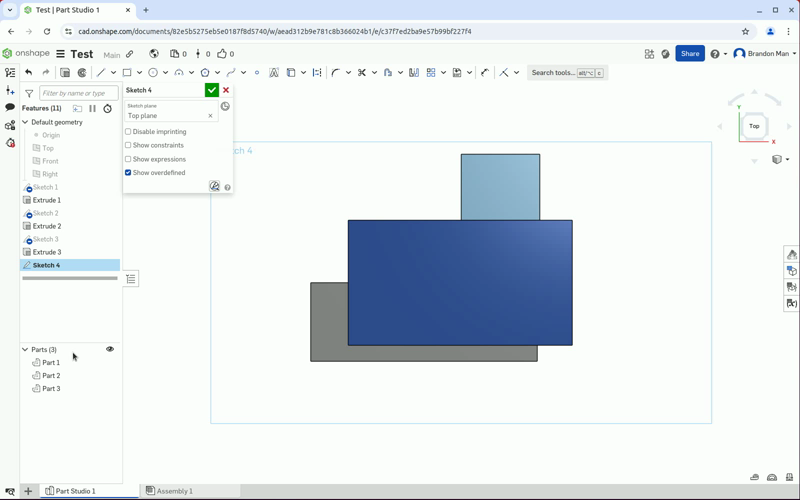
key(y)
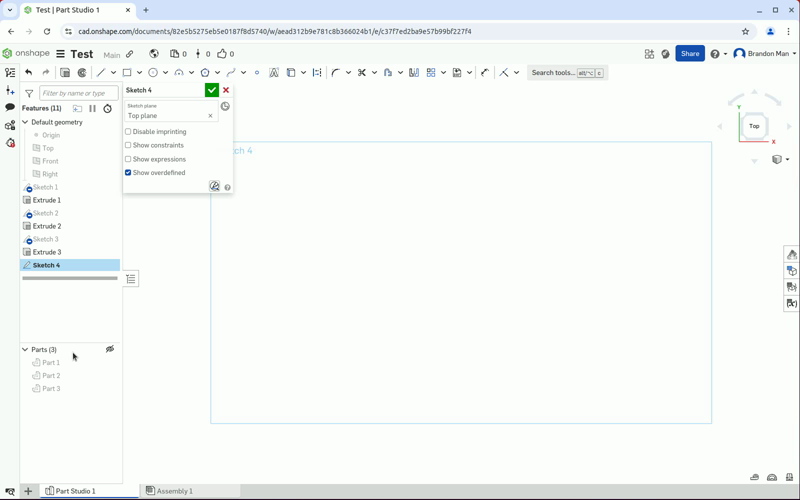
key(l)
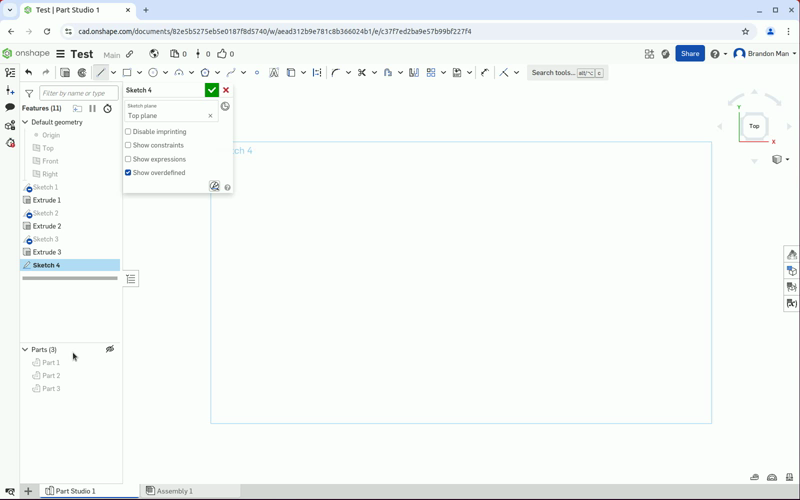
key_down(shift)
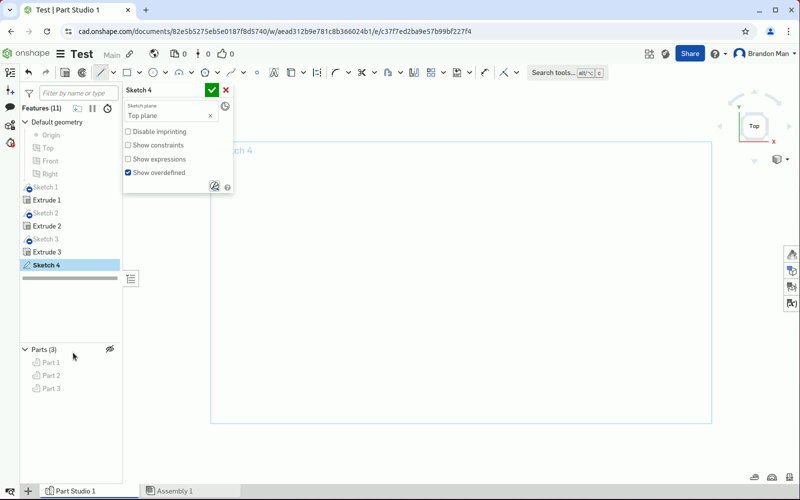
mouse_move(348, 345)
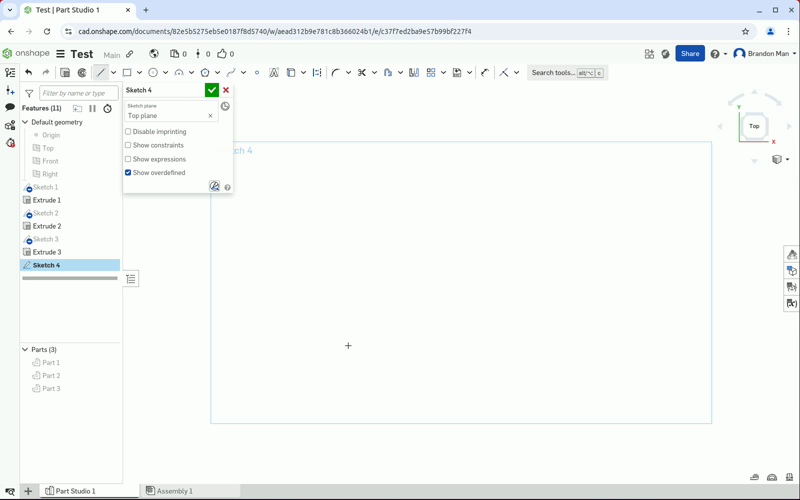
click(348, 345)
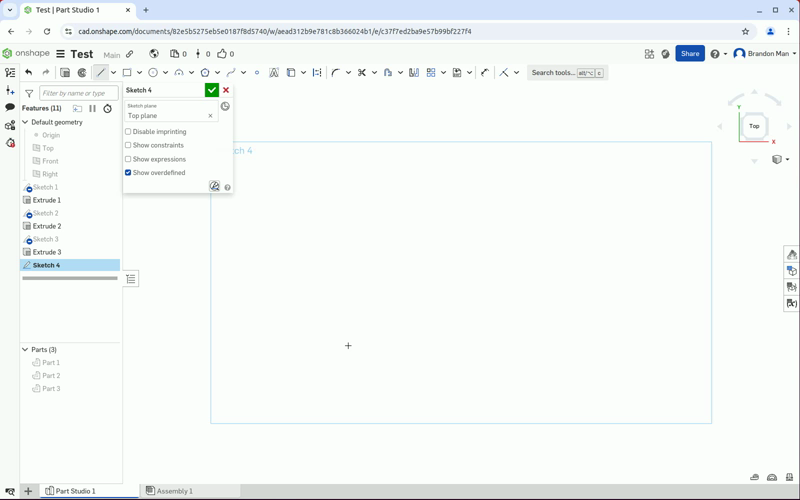
key_up(shift)
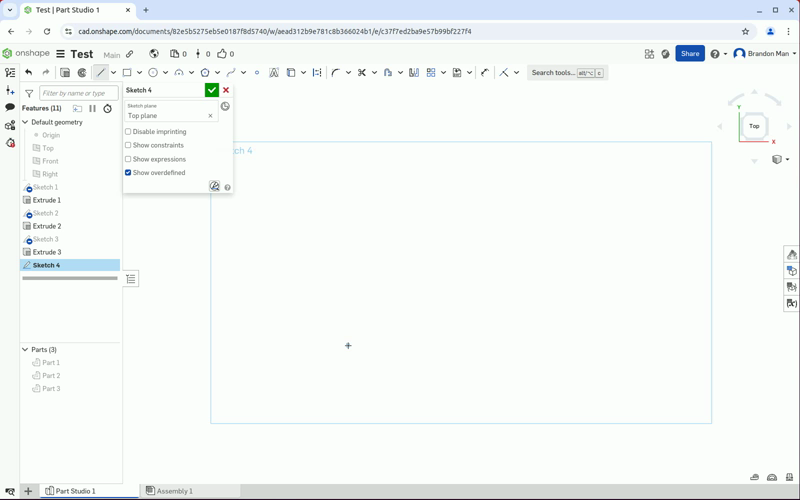
key_down(shift)
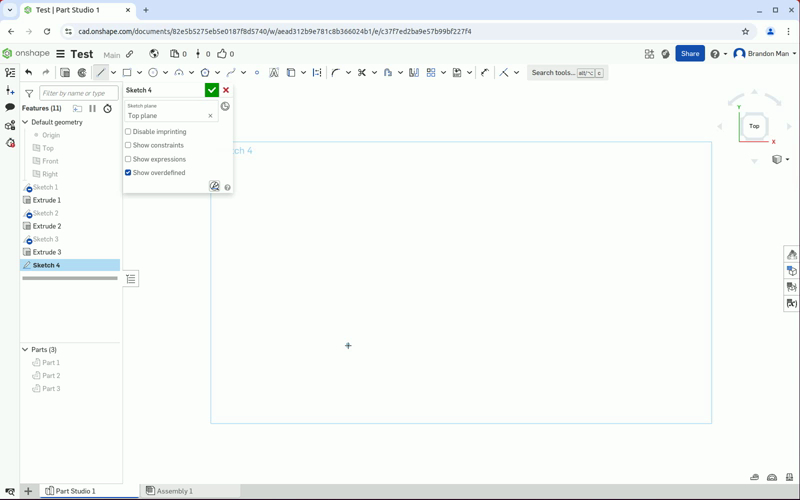
mouse_move(572, 345)
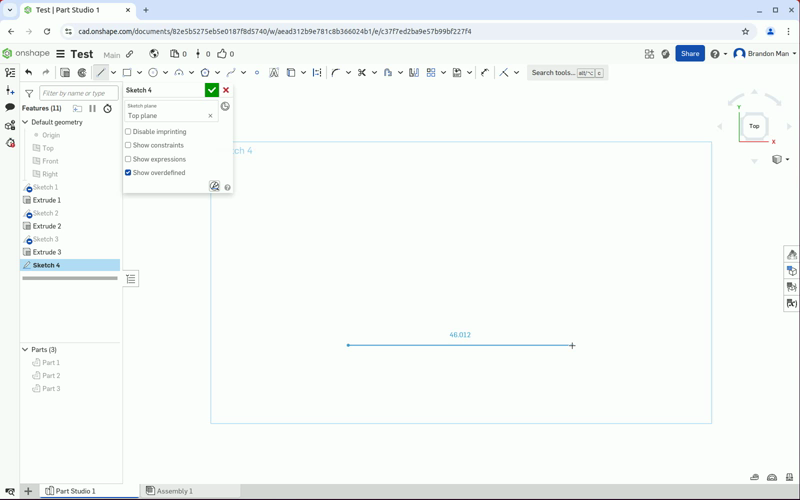
click(572, 345)
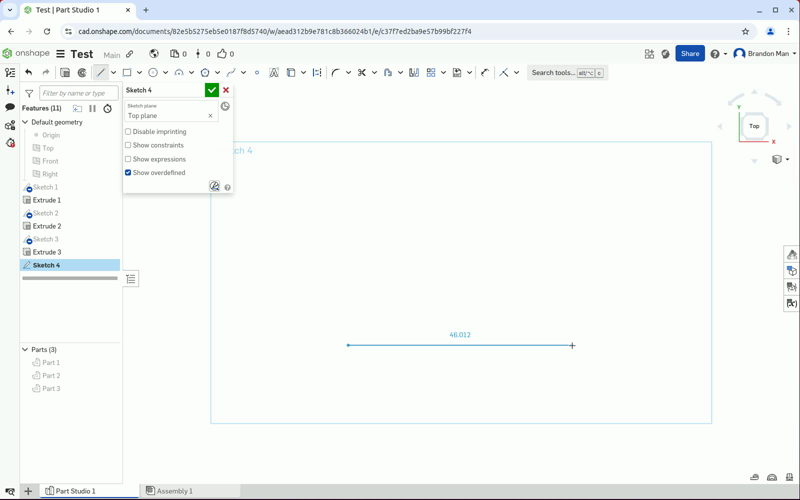
key_up(shift)
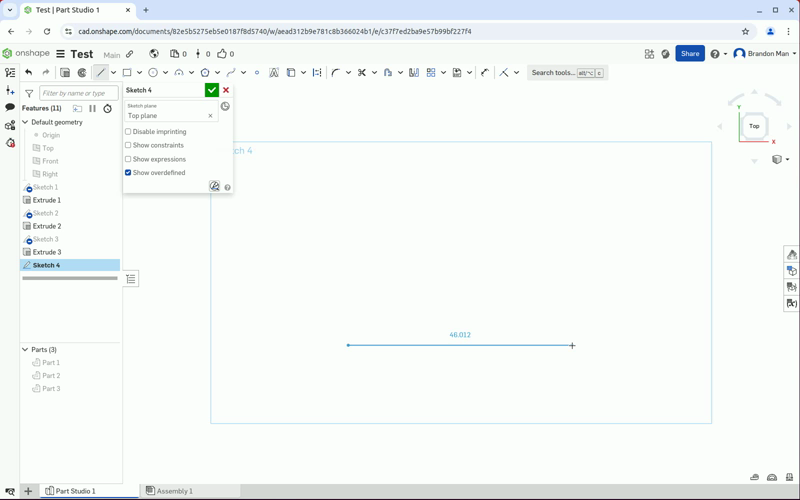
key_down(shift)
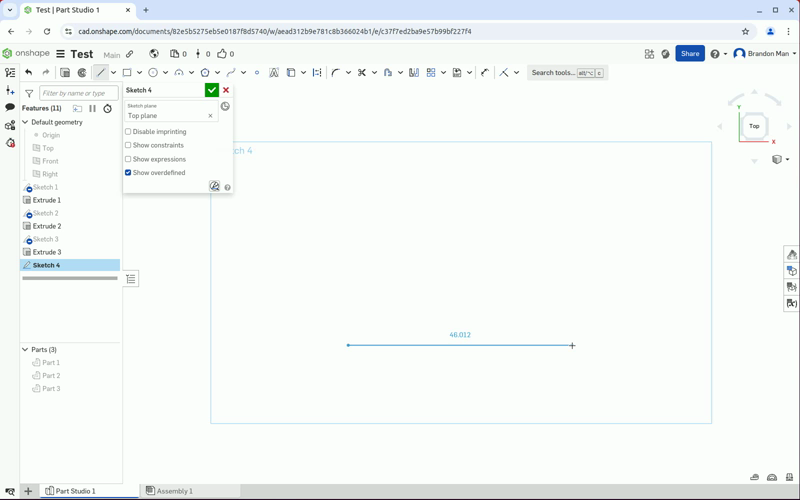
mouse_move(572, 220)
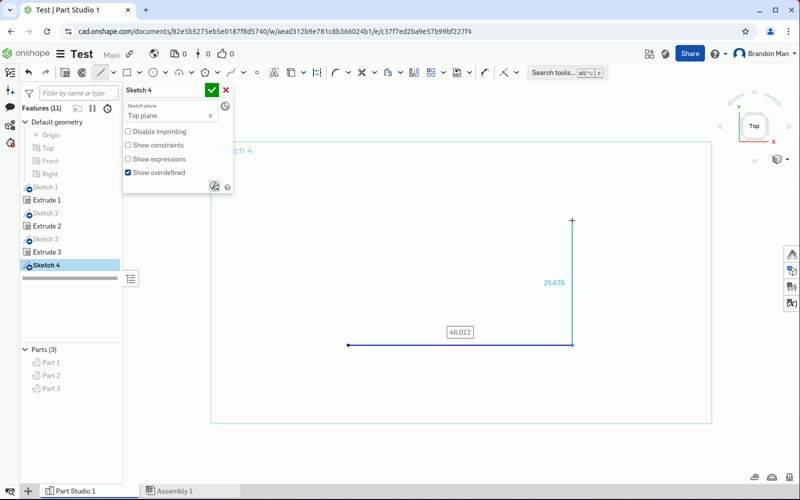
click(572, 220)
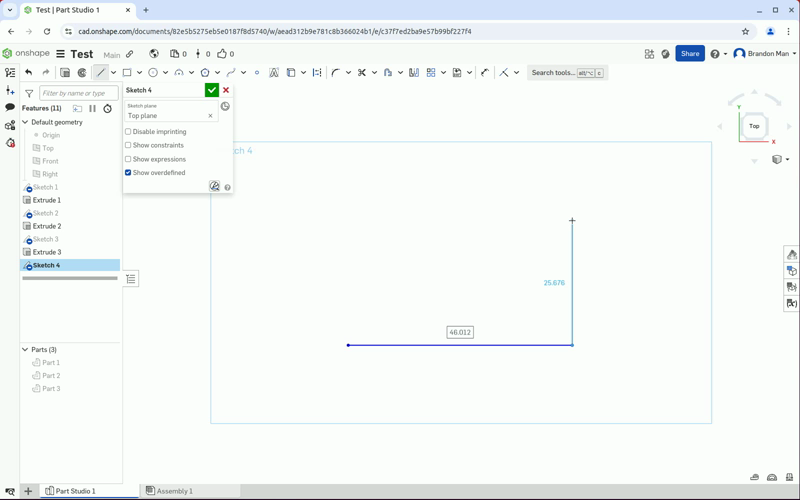
key_up(shift)
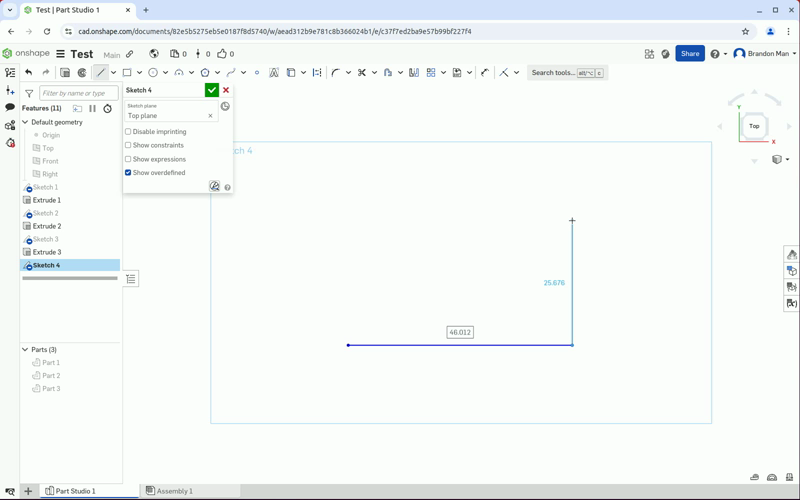
key_down(shift)
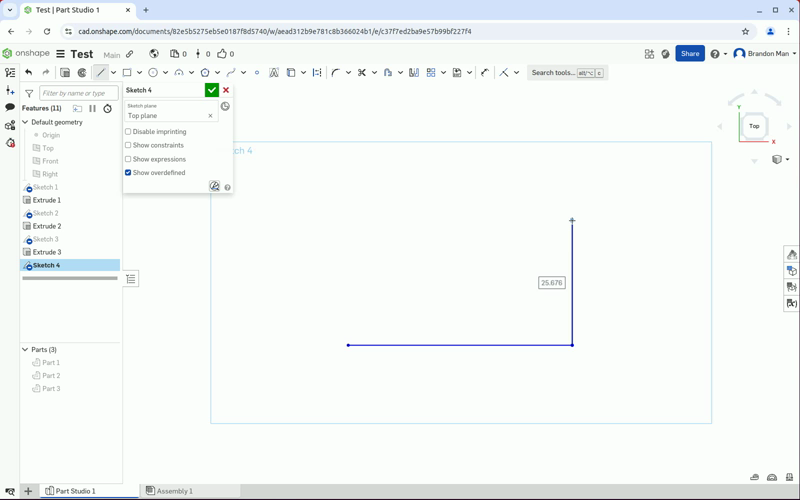
mouse_move(348, 220)
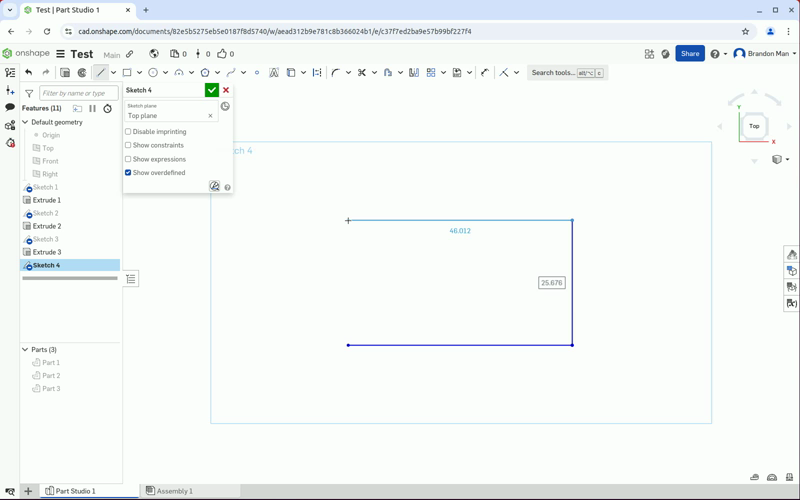
click(348, 220)
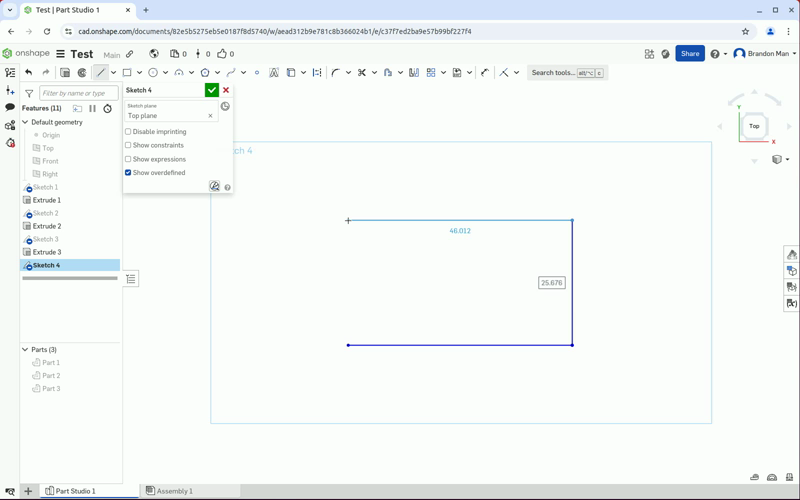
key_up(shift)
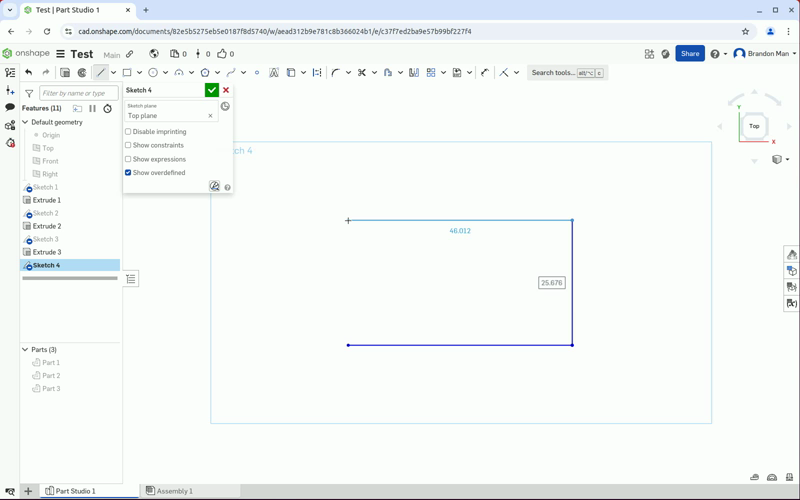
key_down(shift)
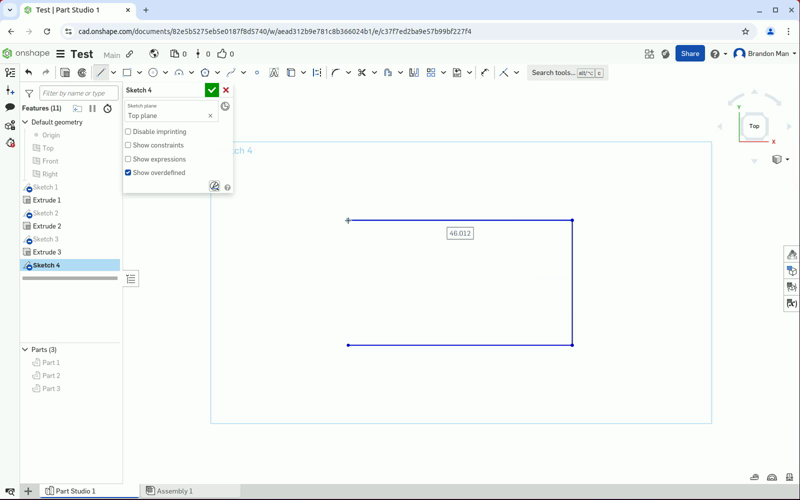
mouse_move(348, 345)
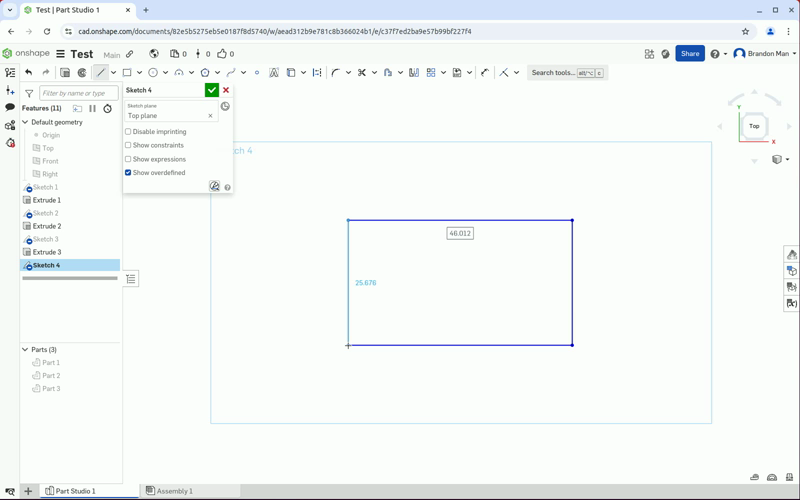
key_up(shift)
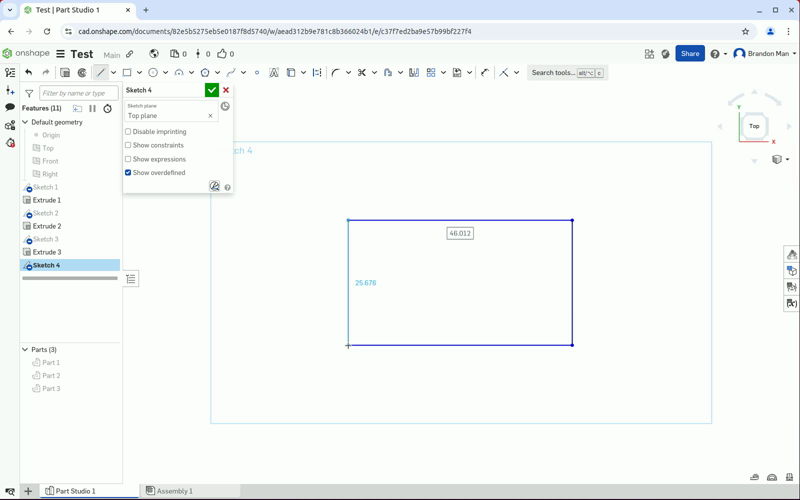
click(348, 345)
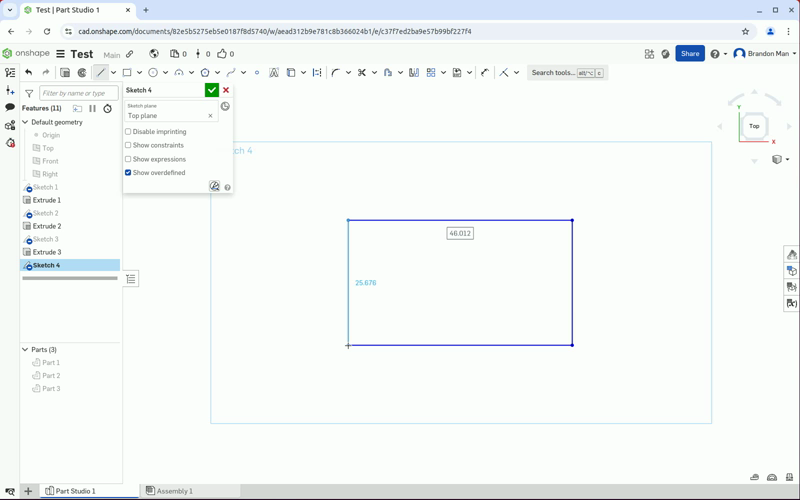
key(esc)
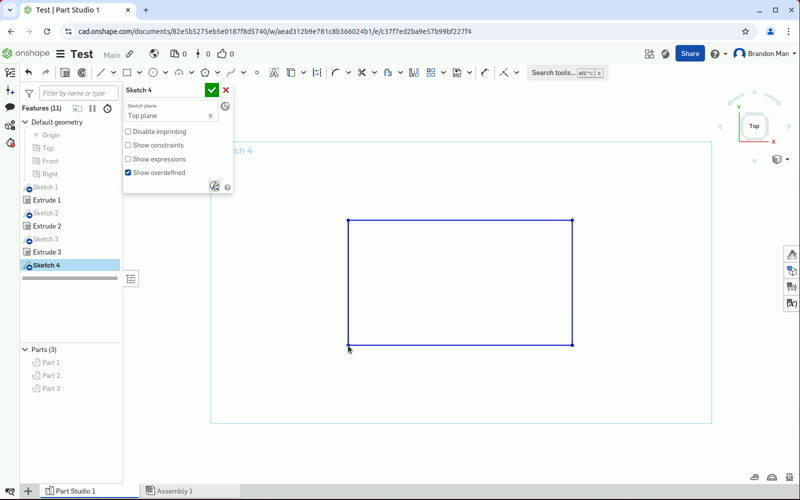
mouse_move(520, 260)
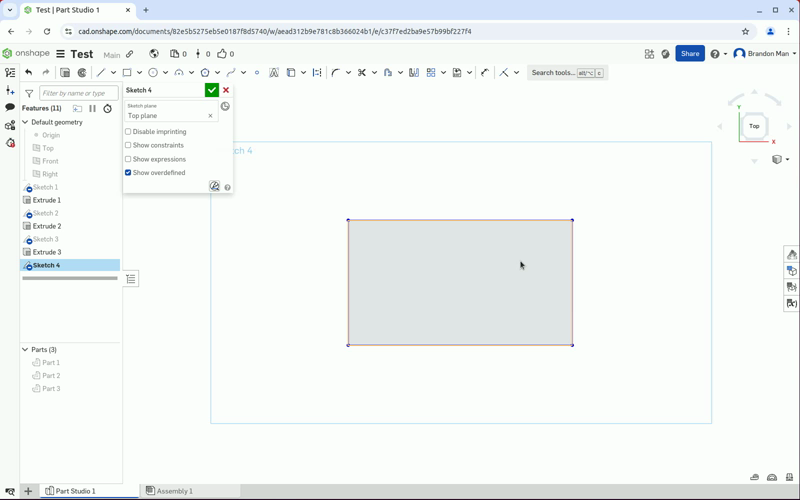
click(520, 260)
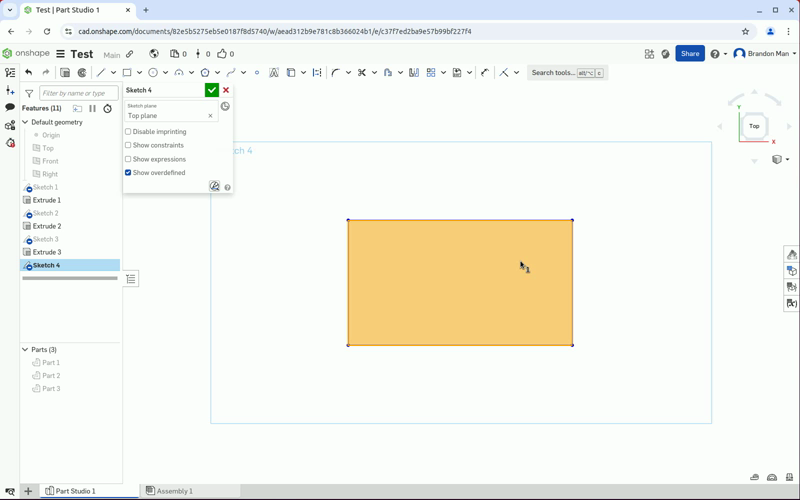
mouse_move(73, 352)
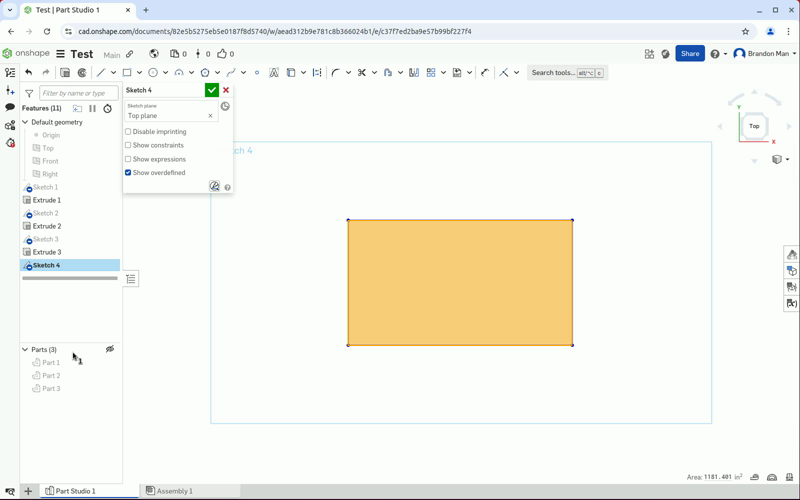
key(shift+y)
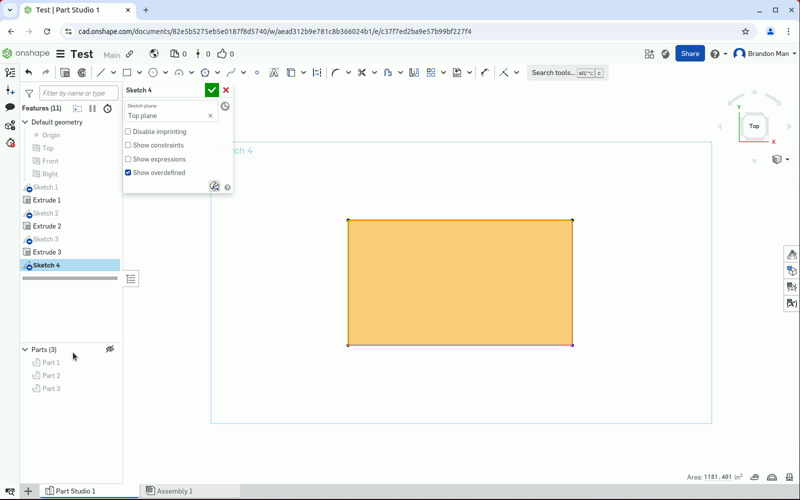
key(shift+e)
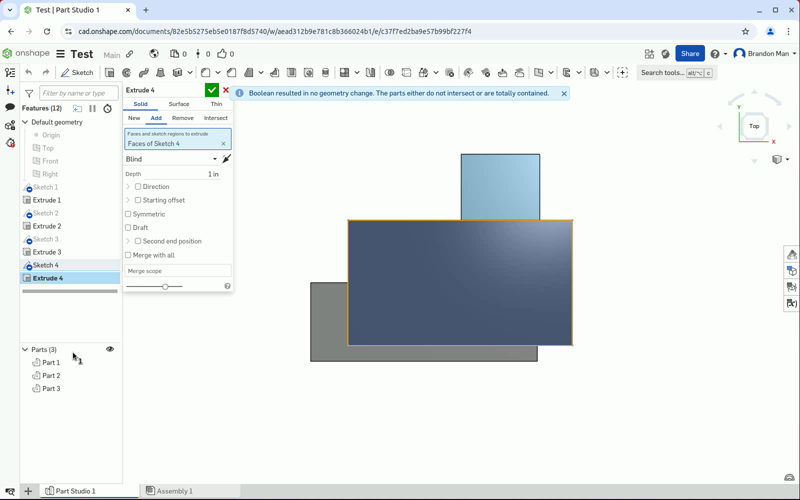
mouse_move(143, 106)
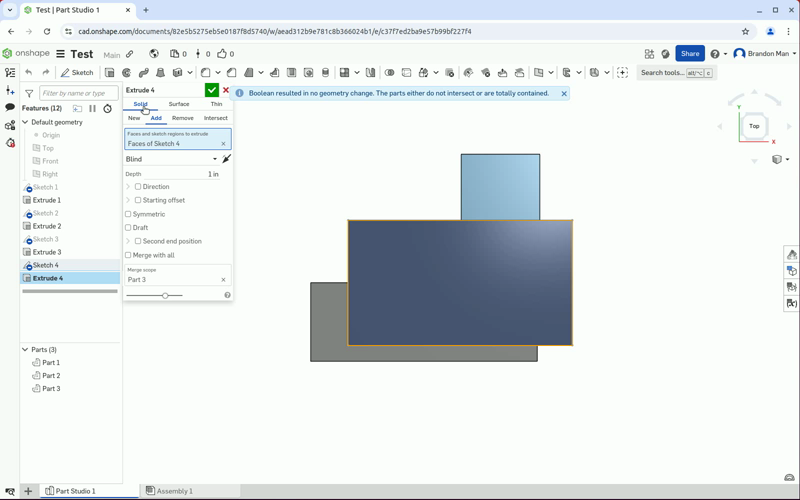
click(143, 106)
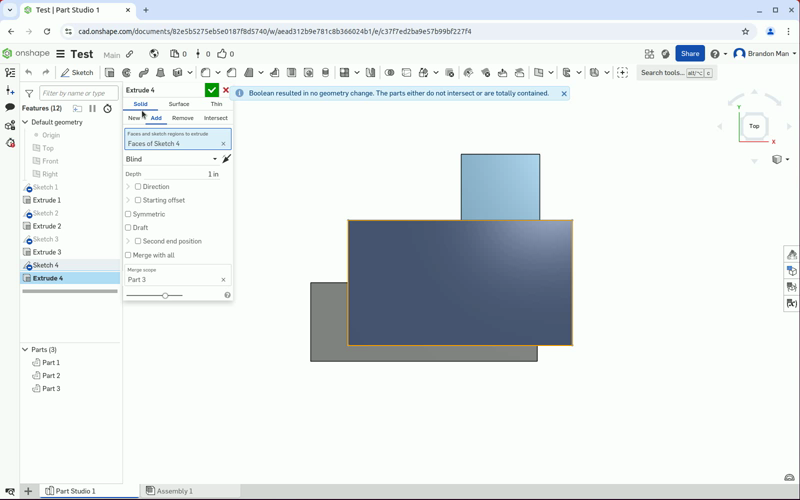
mouse_move(137, 120)
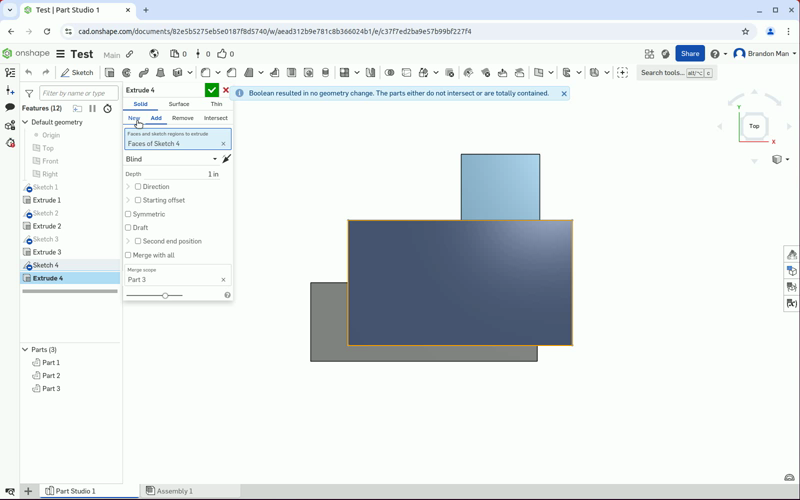
click(137, 120)
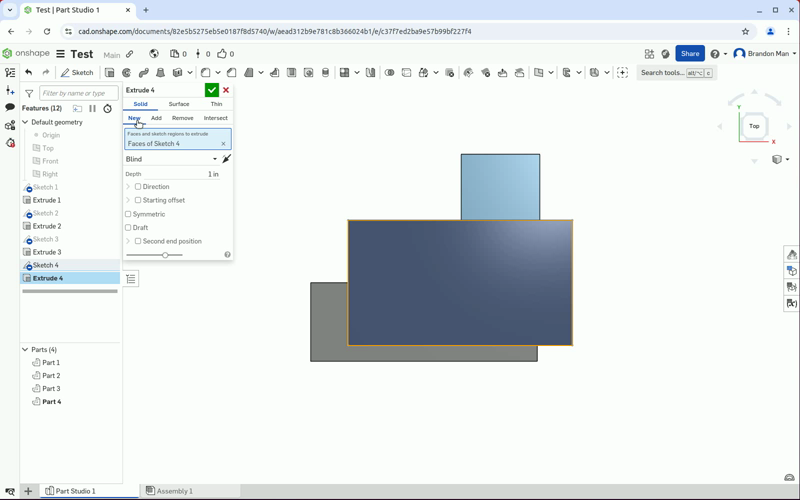
key(tab, 4)
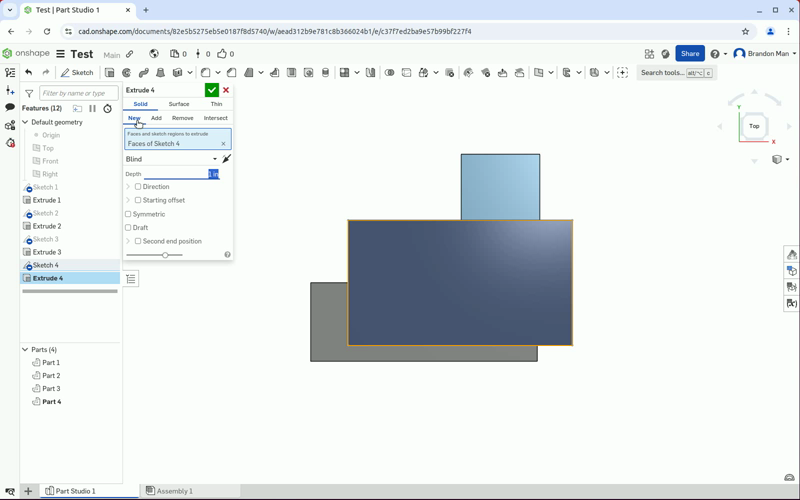
text(4.814)
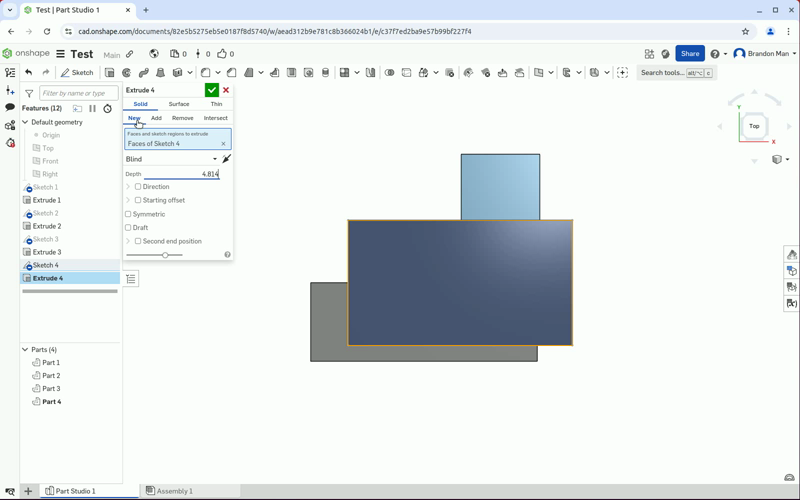
key(enter)
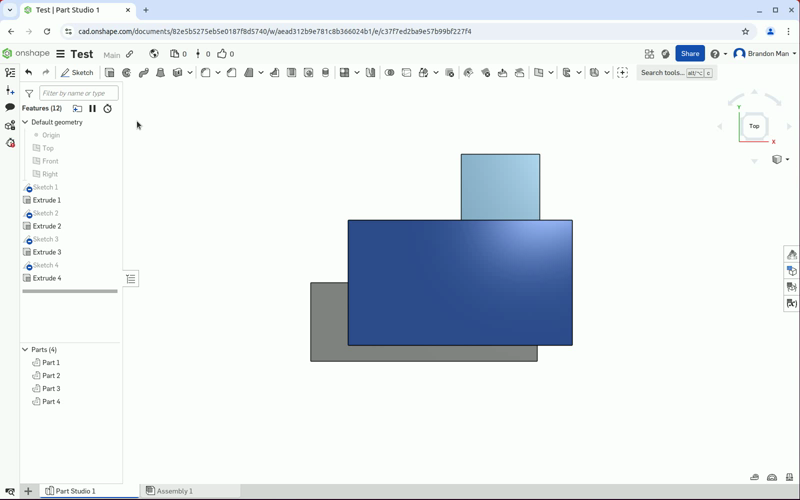
key(shift+h)
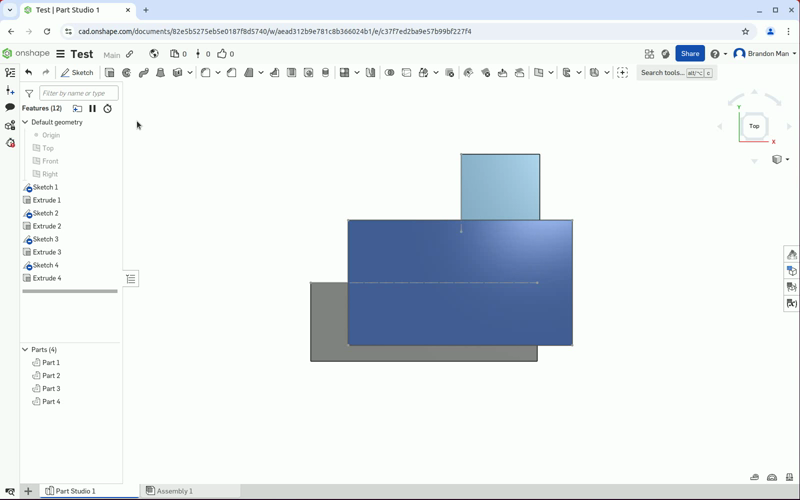
key(shift+h)
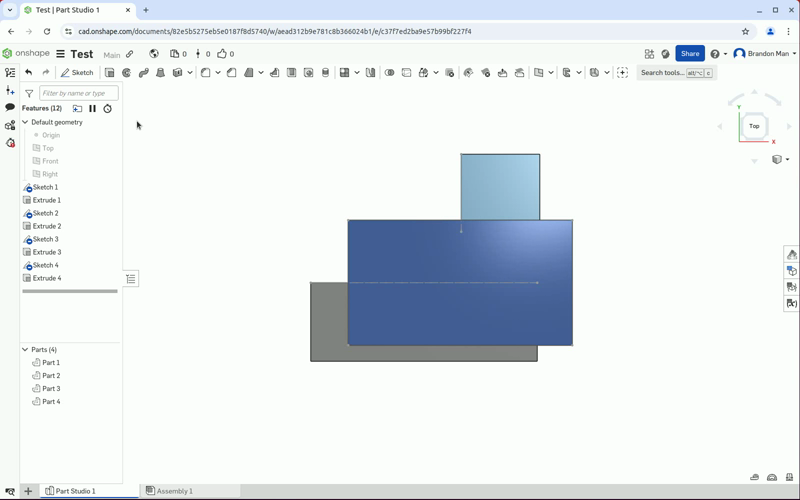
key(shift+7)
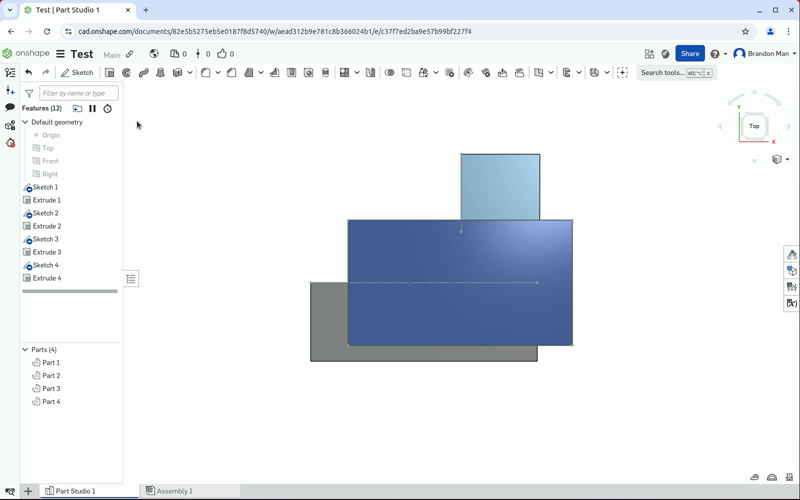
key(up, 3)
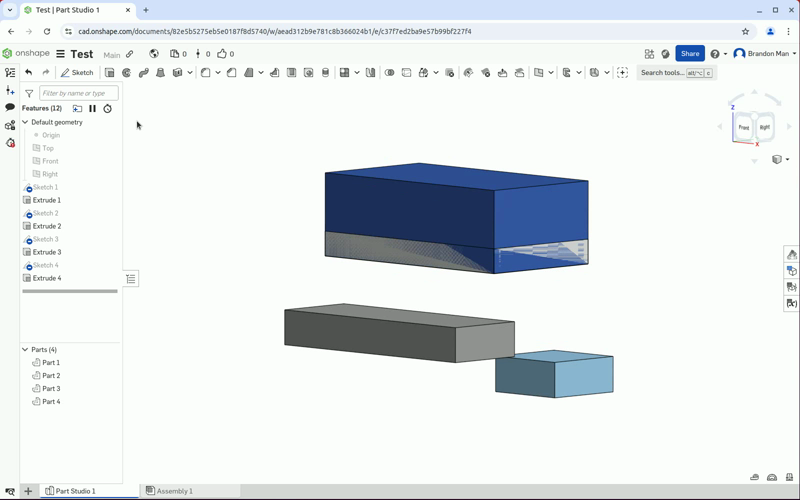
key(left, 3)
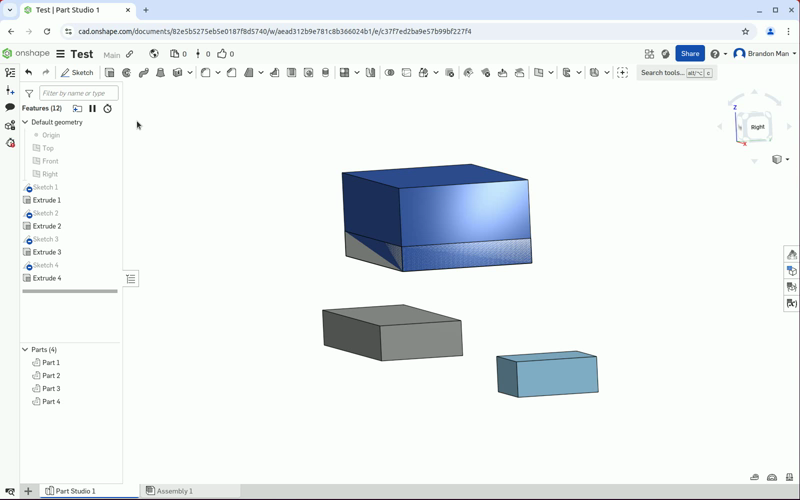
key(right, 3)
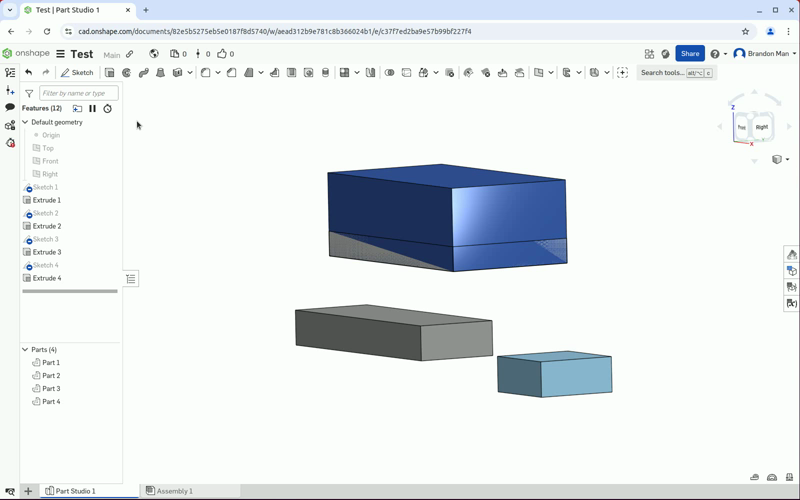
key(down, 3)
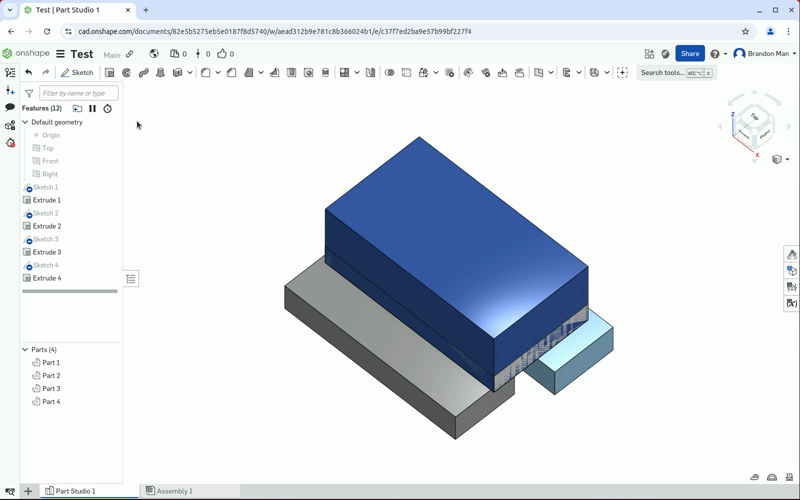
mouse_move(73, 189)
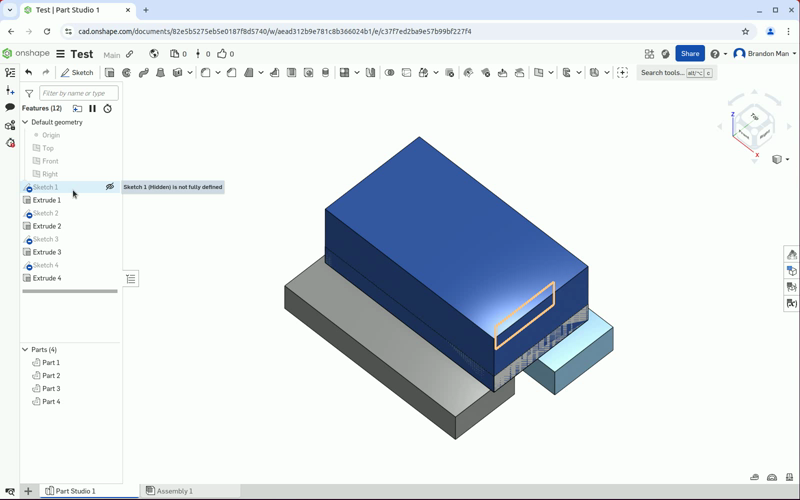
click(73, 189)